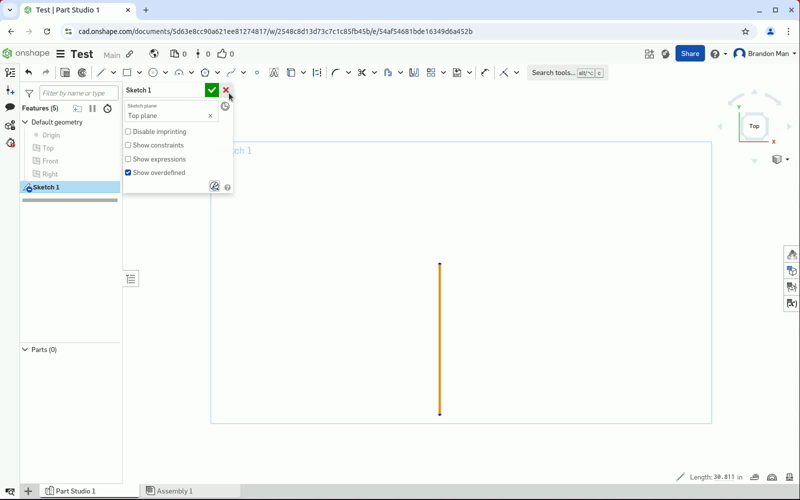
key(shift+h)
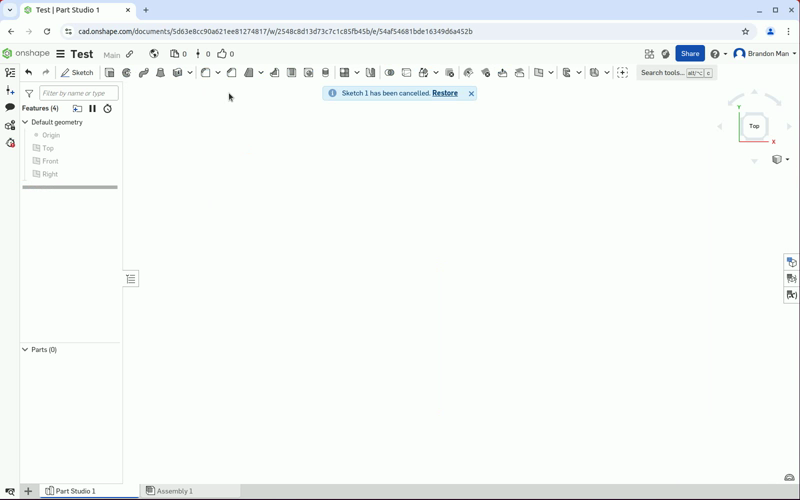
mouse_move(73, 352)
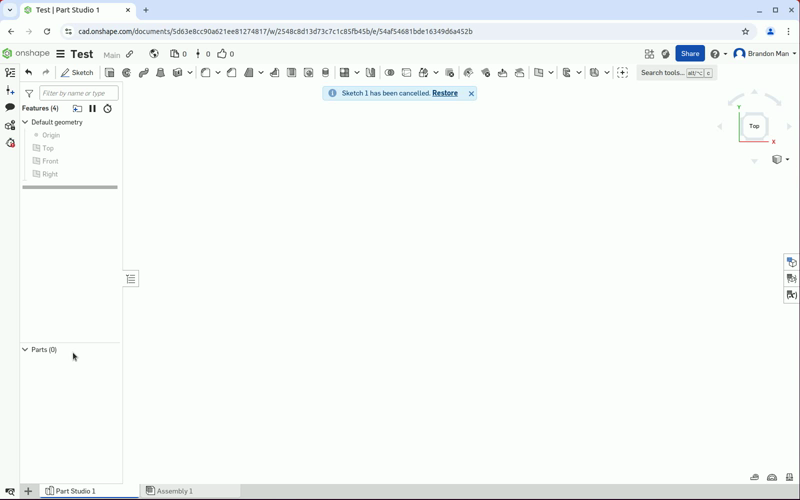
key(y)
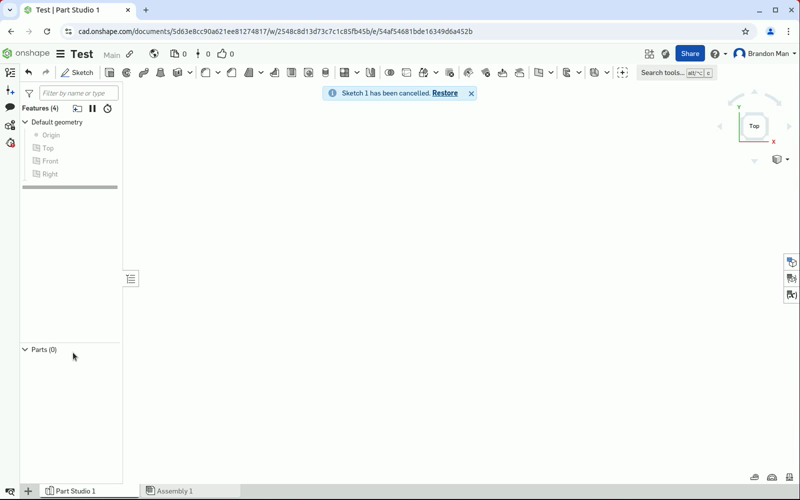
key(shift+p)
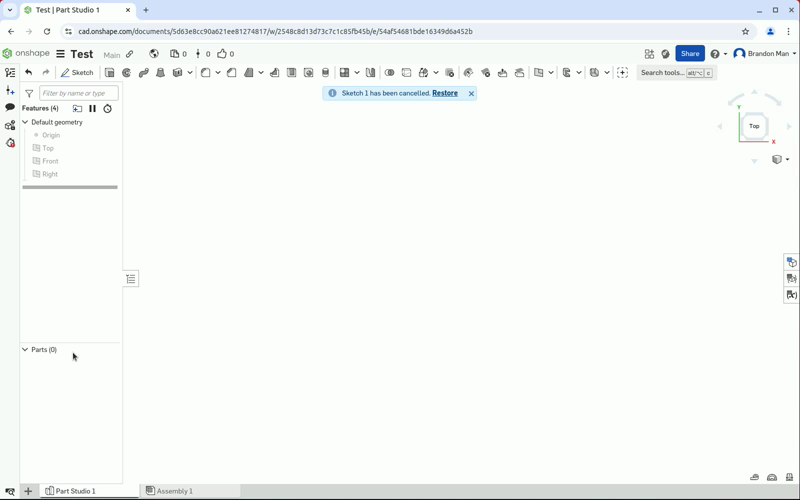
key(space)
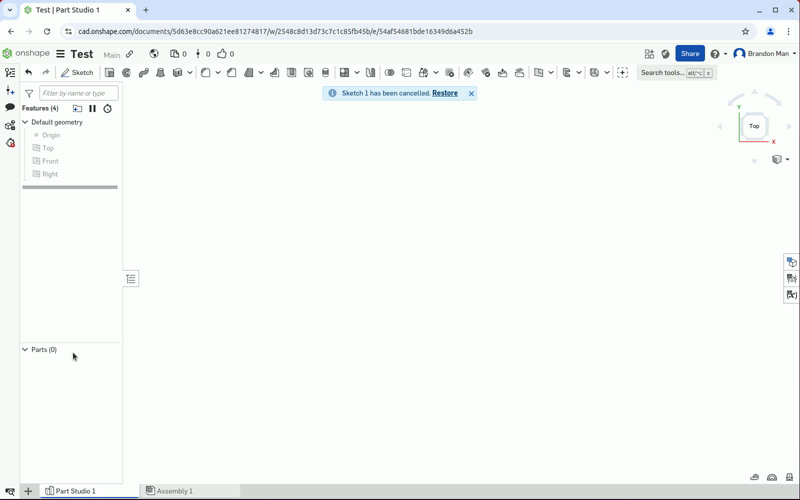
key_down(shift)
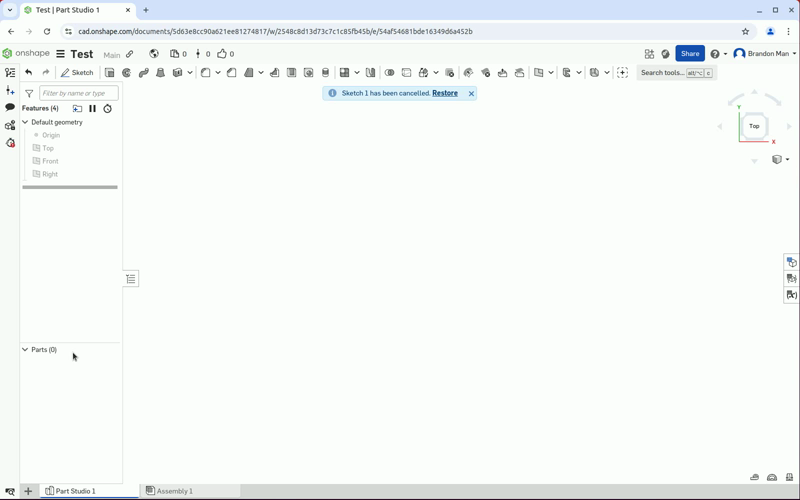
key(up)
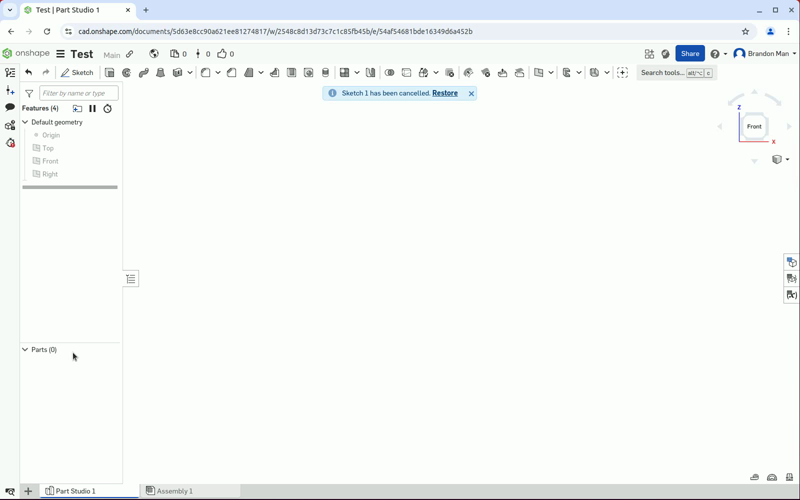
key_up(shift)
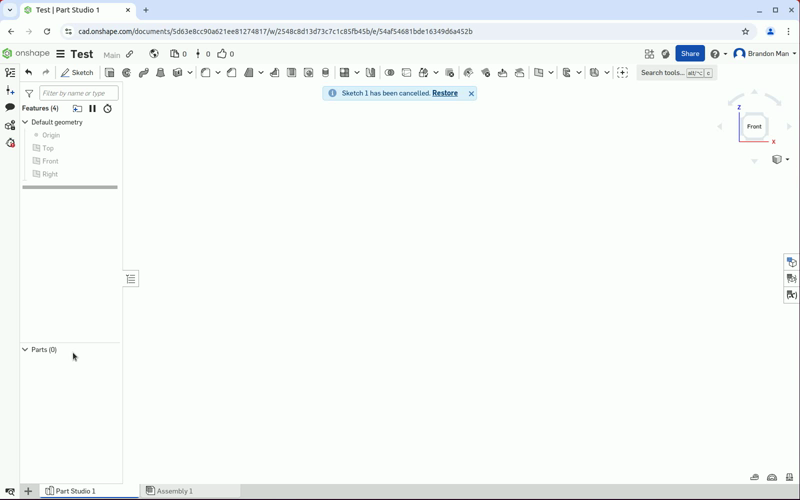
mouse_move(73, 352)
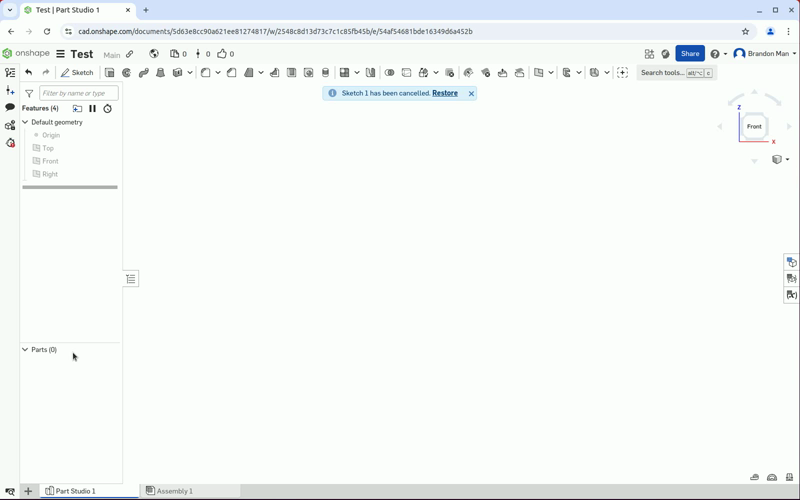
key(shift+y)
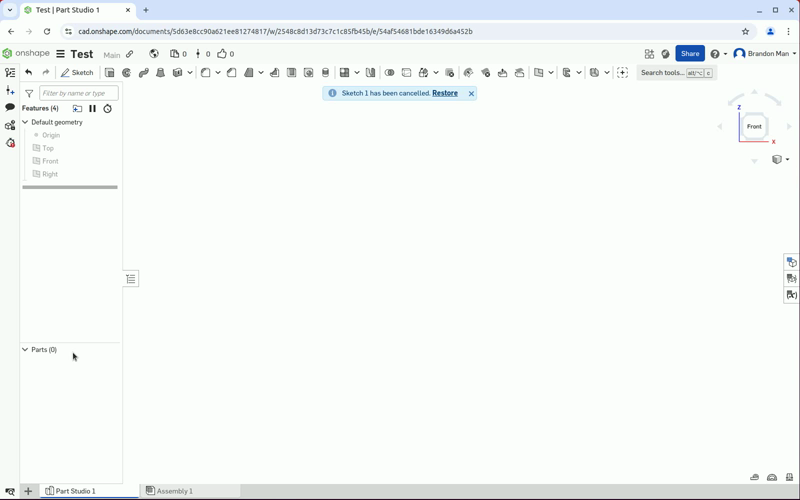
key(shift+s)
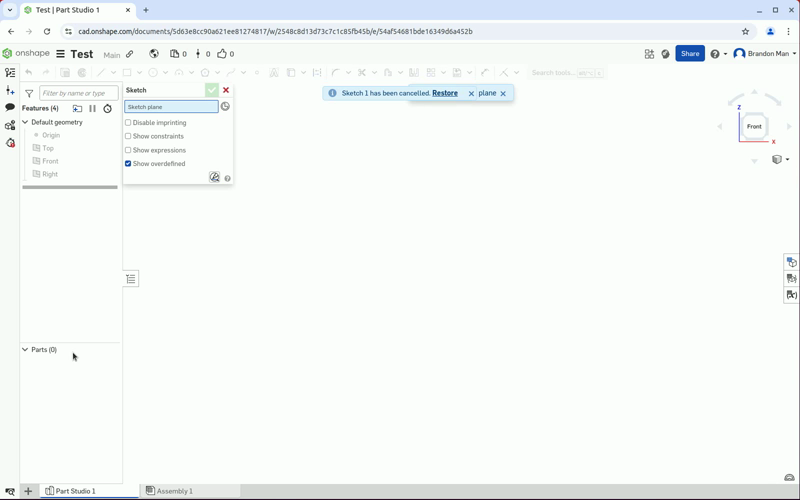
mouse_move(73, 163)
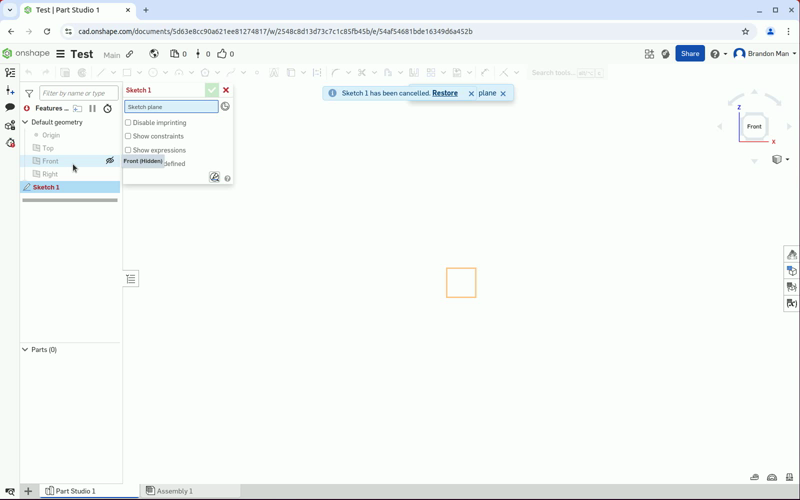
click(73, 163)
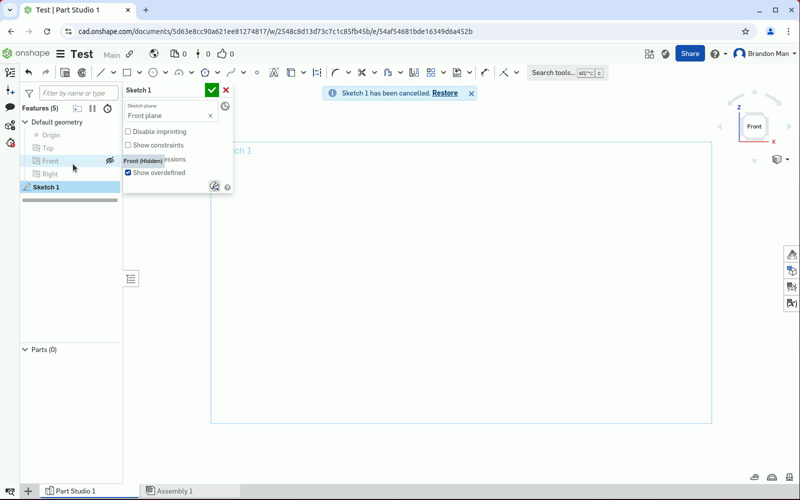
mouse_move(73, 352)
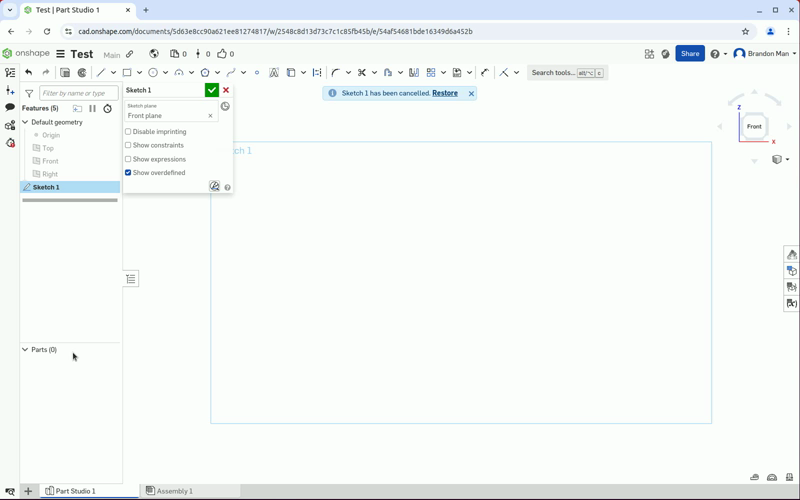
key(y)
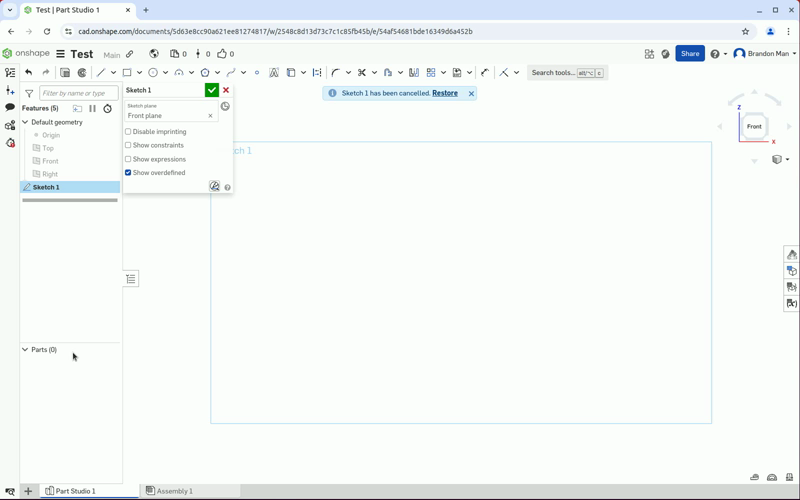
key(c)
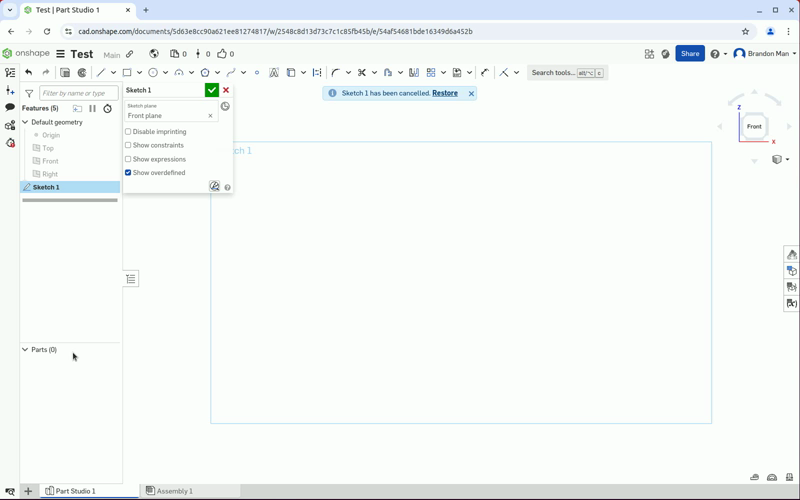
key_down(shift)
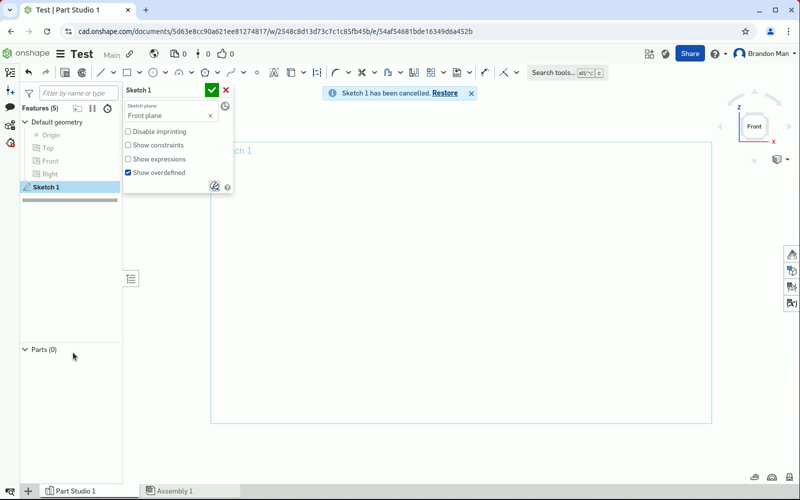
mouse_move(461, 282)
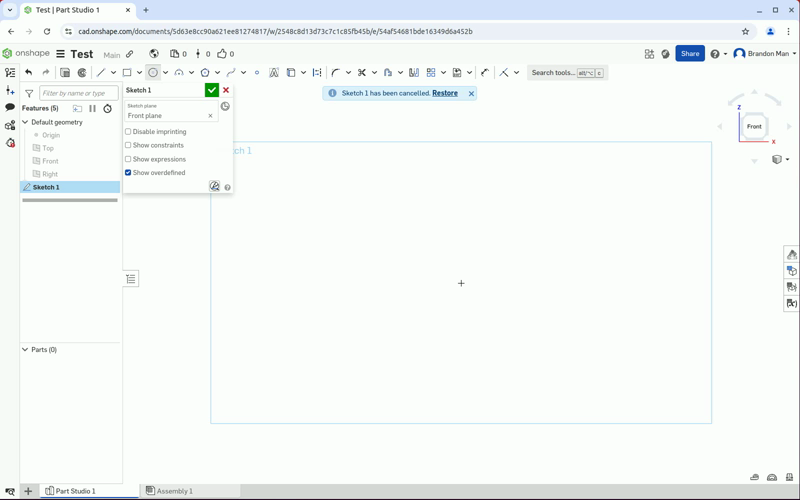
click(461, 282)
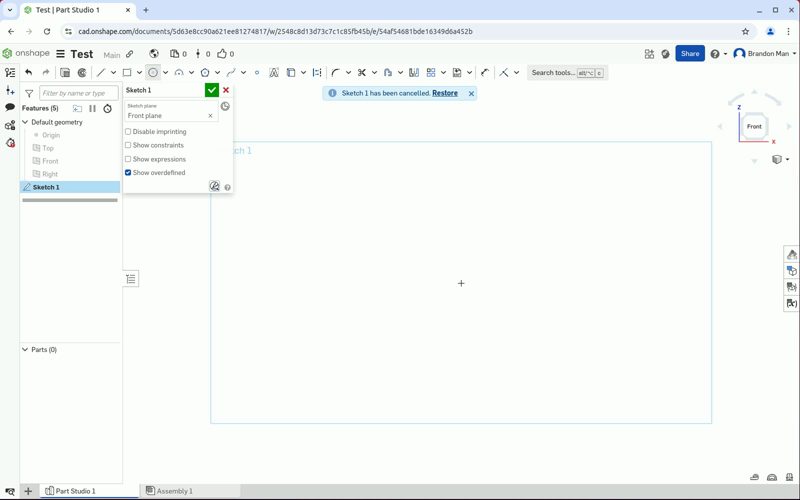
key_up(shift)
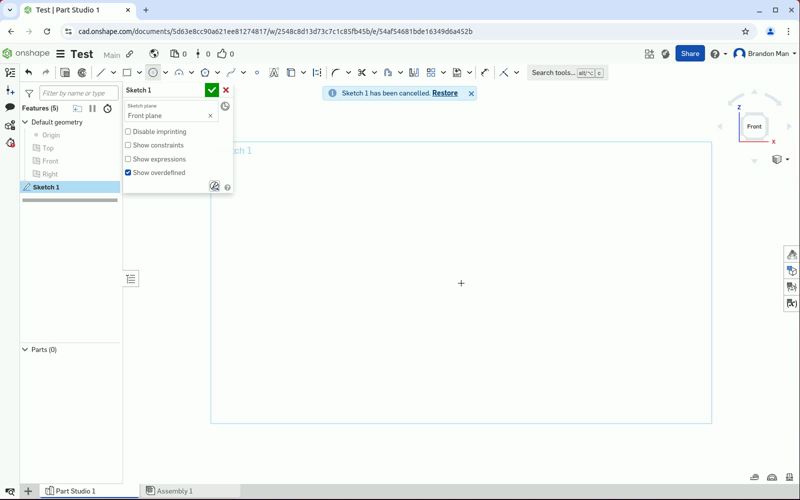
mouse_move(482, 282)
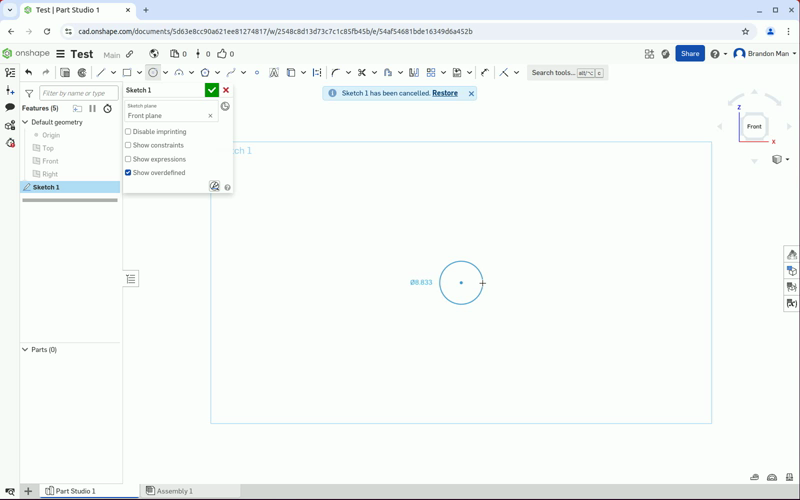
click(482, 282)
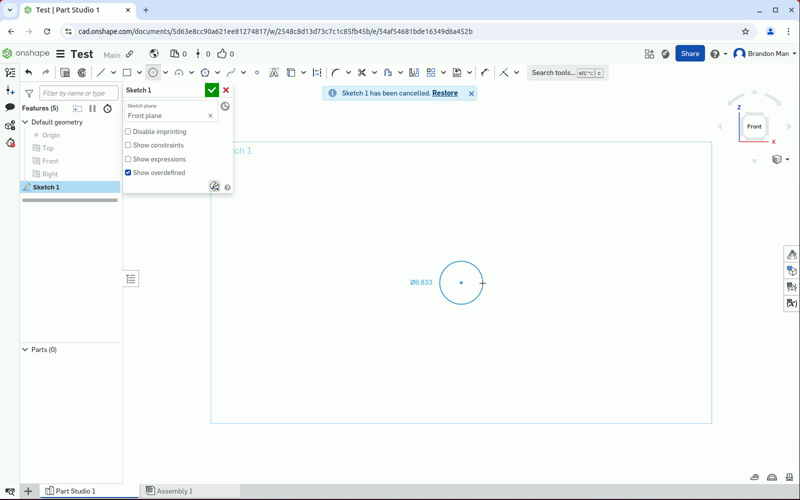
key(esc)
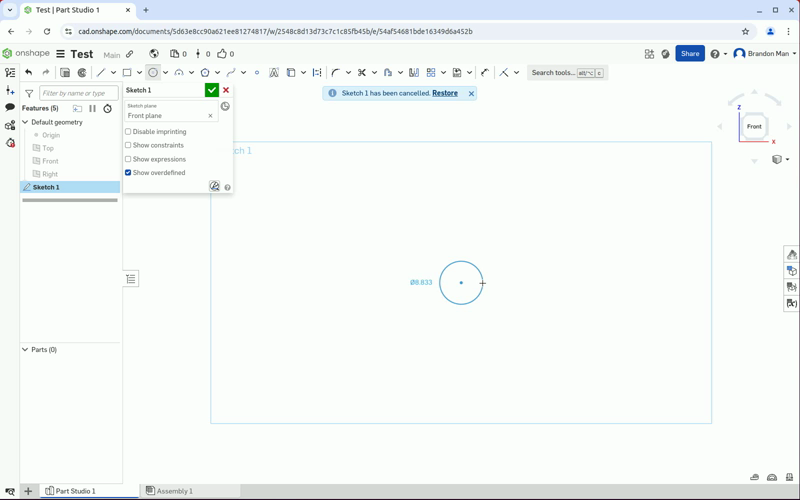
mouse_move(460, 276)
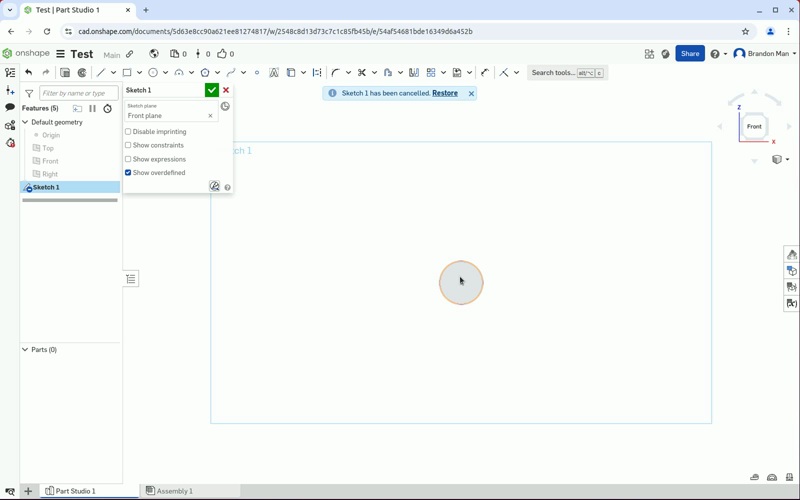
scroll(6)
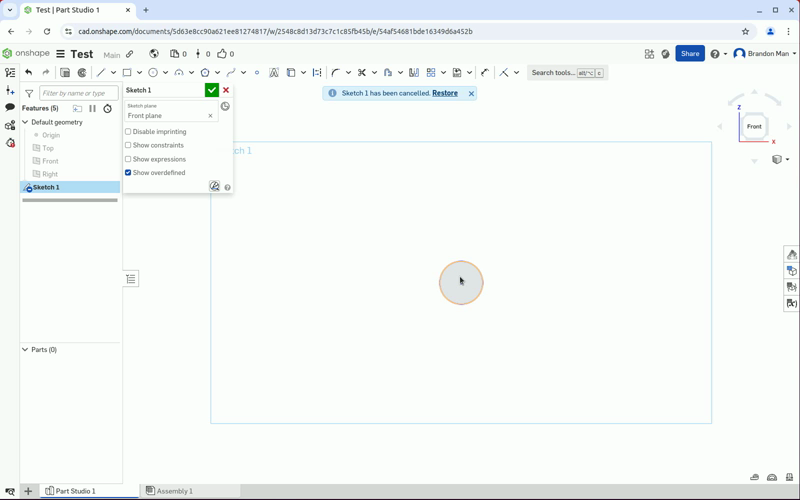
scroll(6)
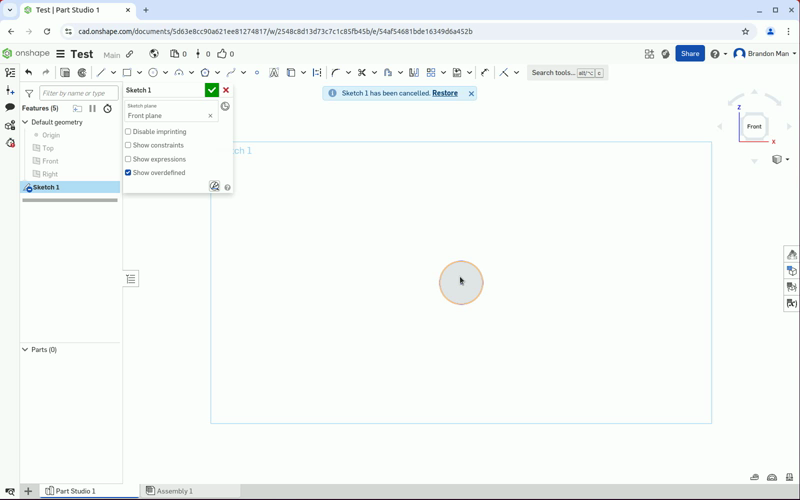
scroll(6)
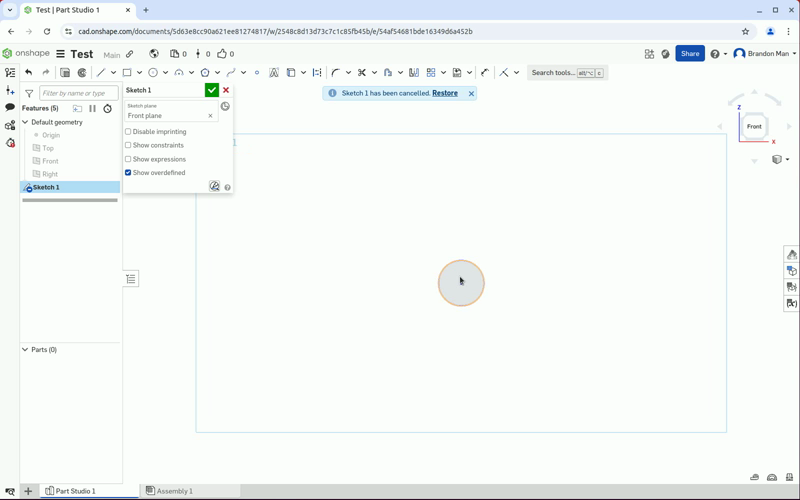
scroll(6)
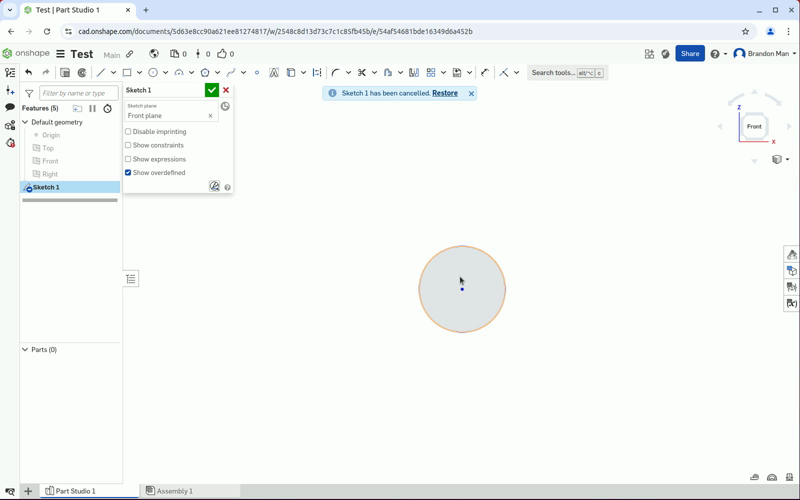
scroll(6)
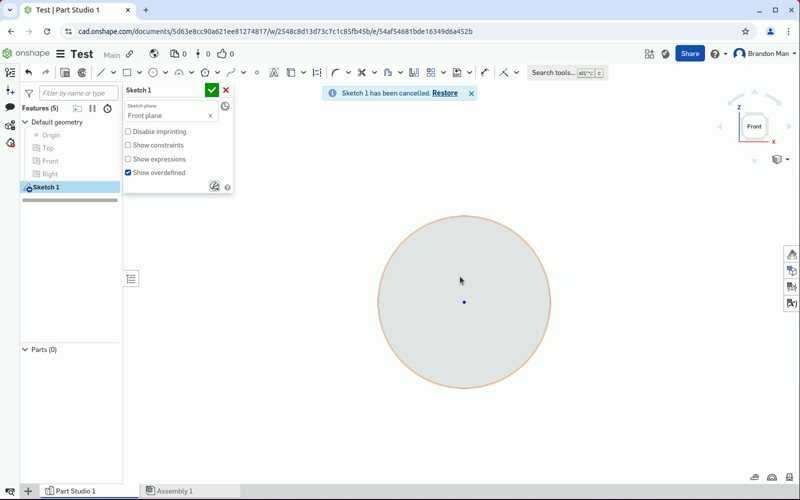
scroll(6)
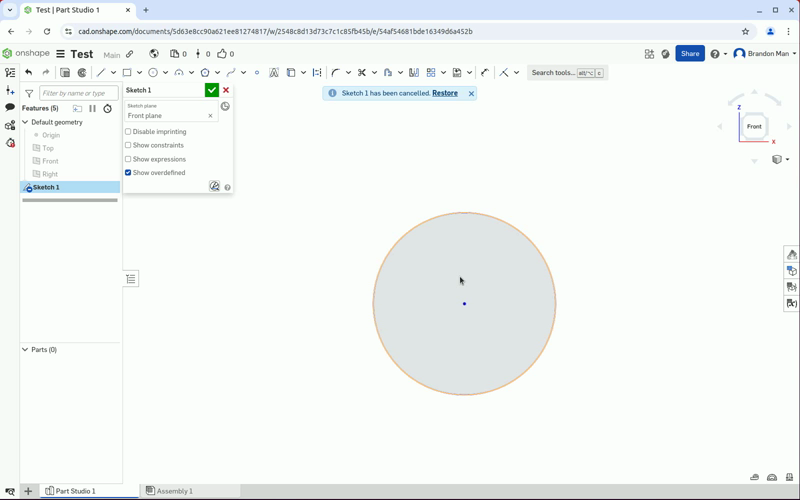
scroll(6)
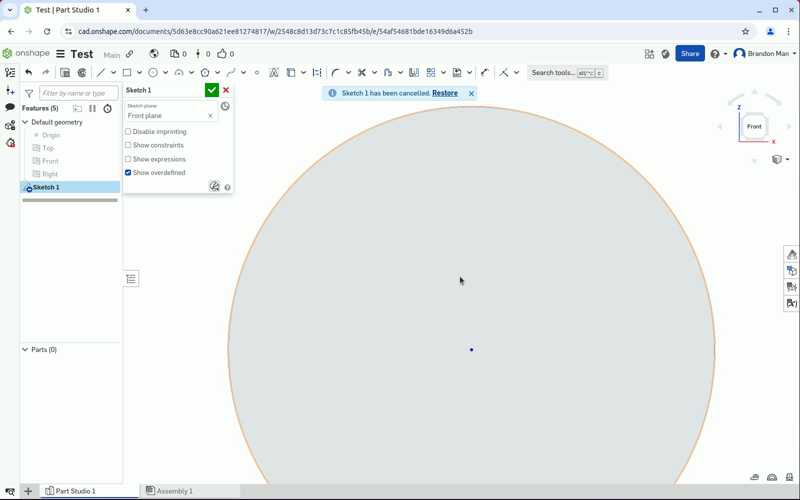
click(460, 276)
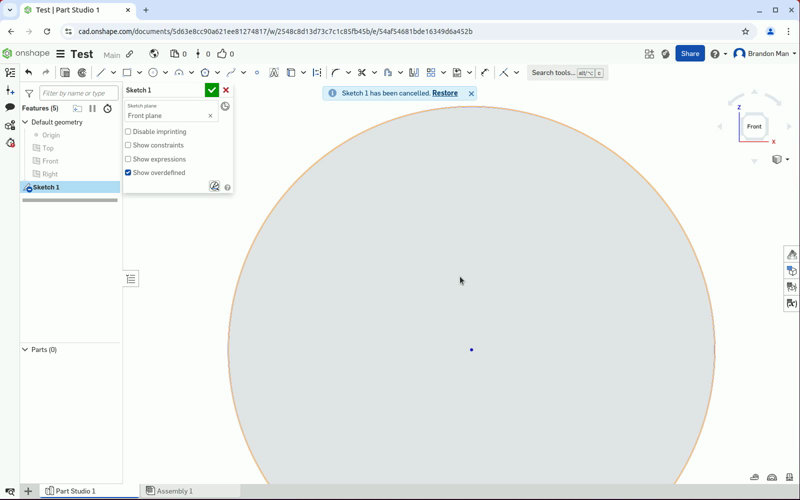
scroll(-6)
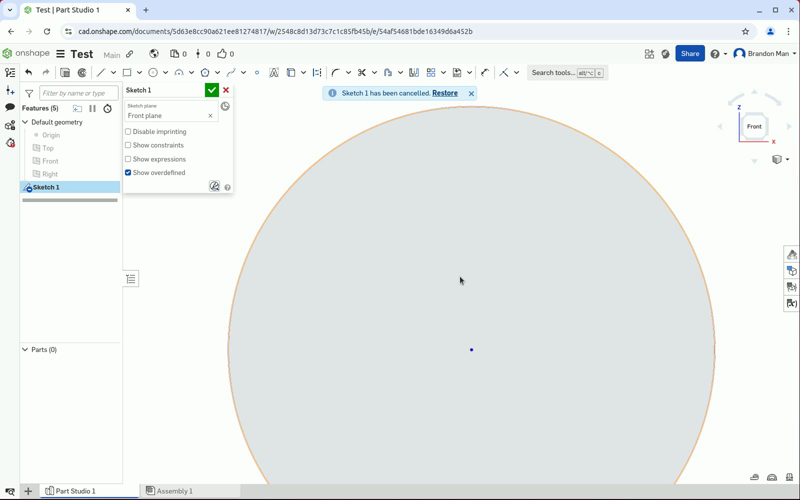
scroll(-6)
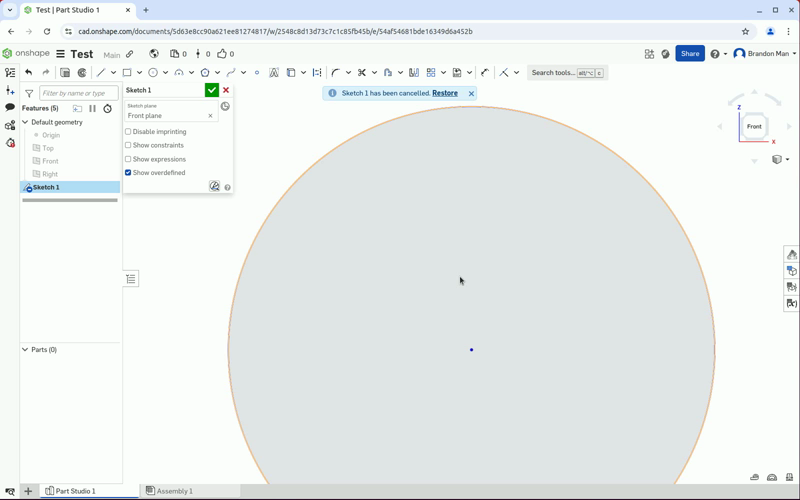
scroll(-6)
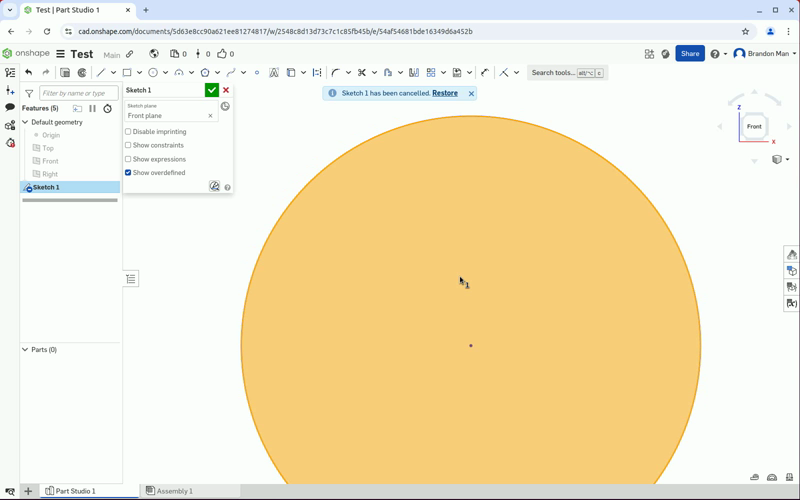
scroll(-6)
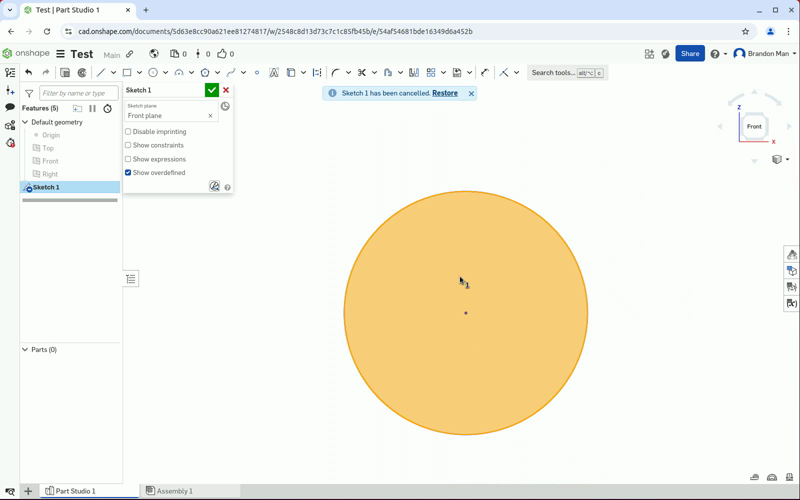
scroll(-6)
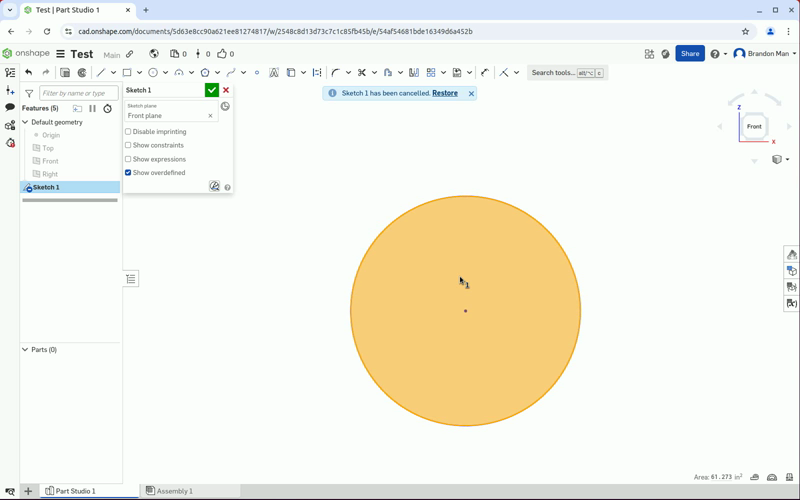
scroll(-6)
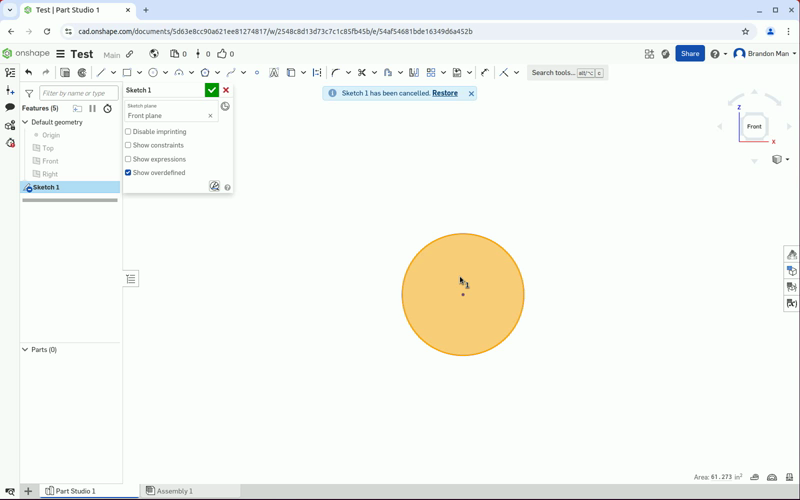
scroll(-6)
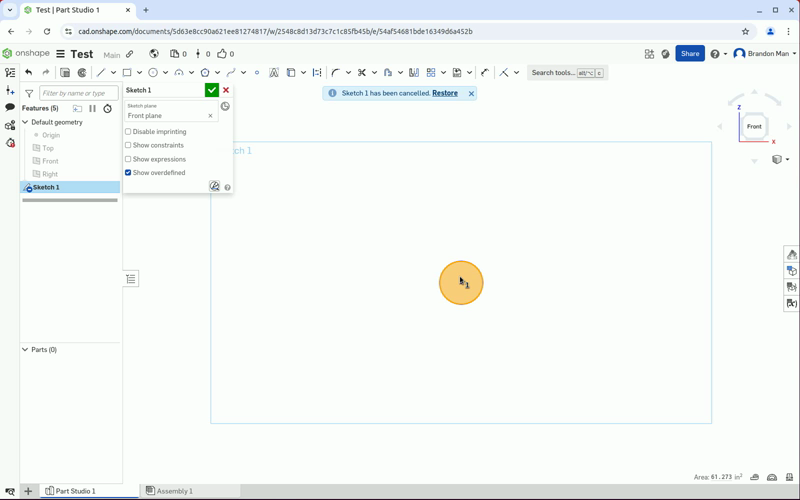
mouse_move(73, 352)
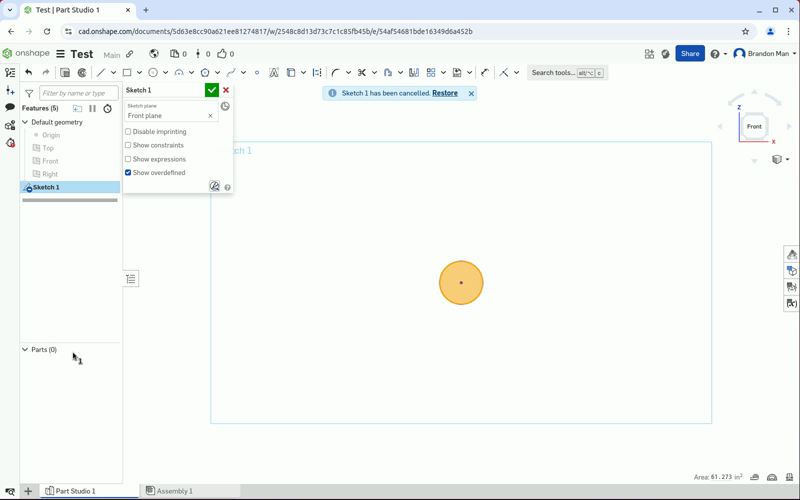
key(shift+y)
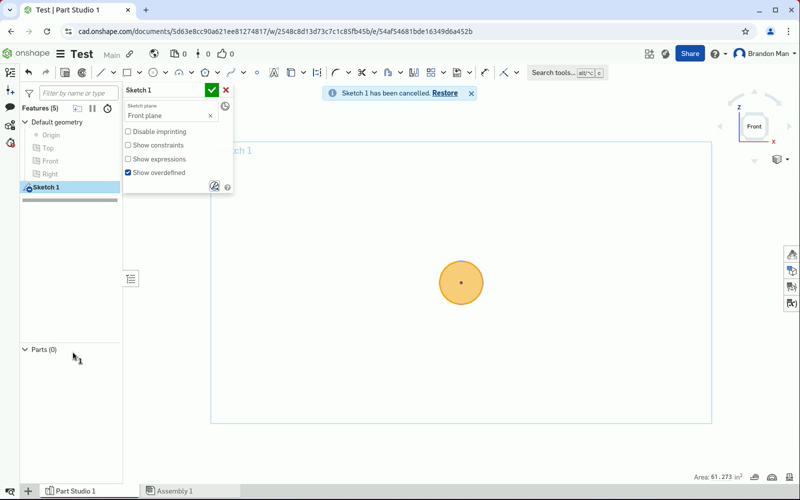
key(shift+e)
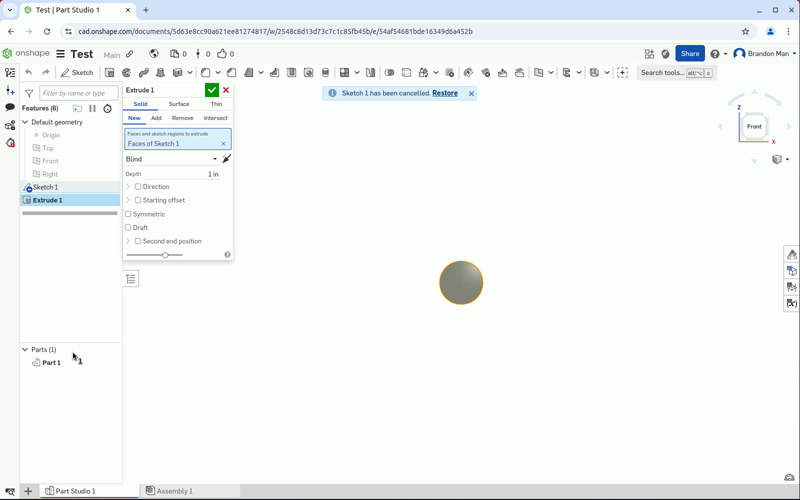
mouse_move(143, 106)
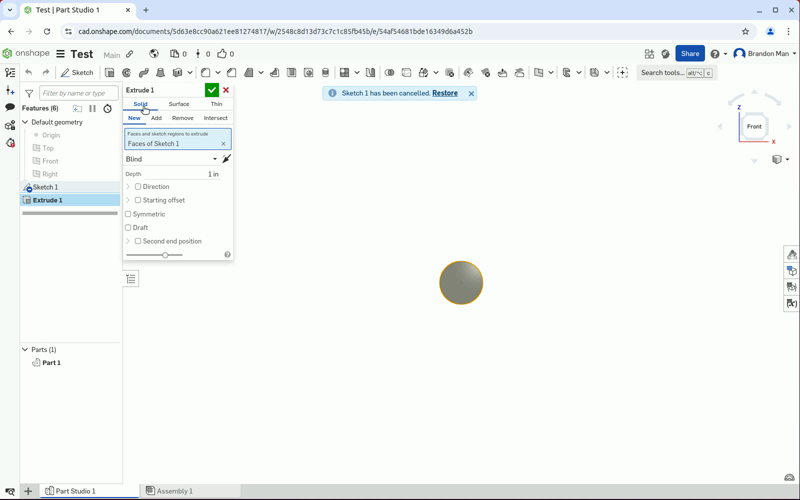
click(143, 106)
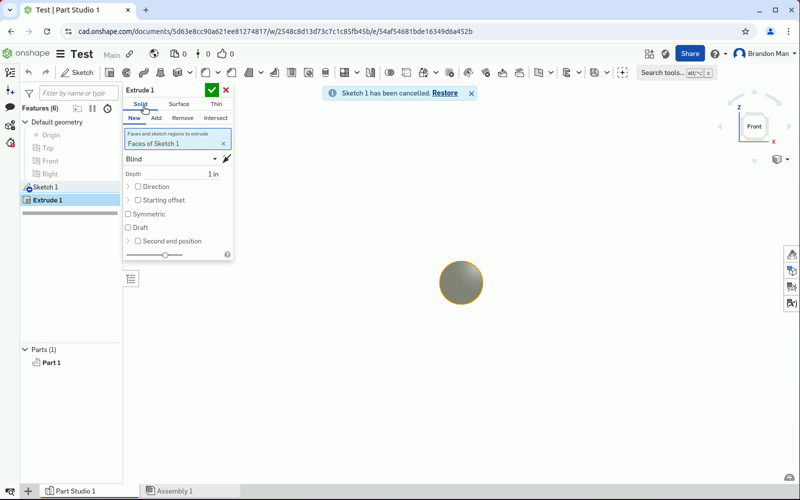
mouse_move(137, 120)
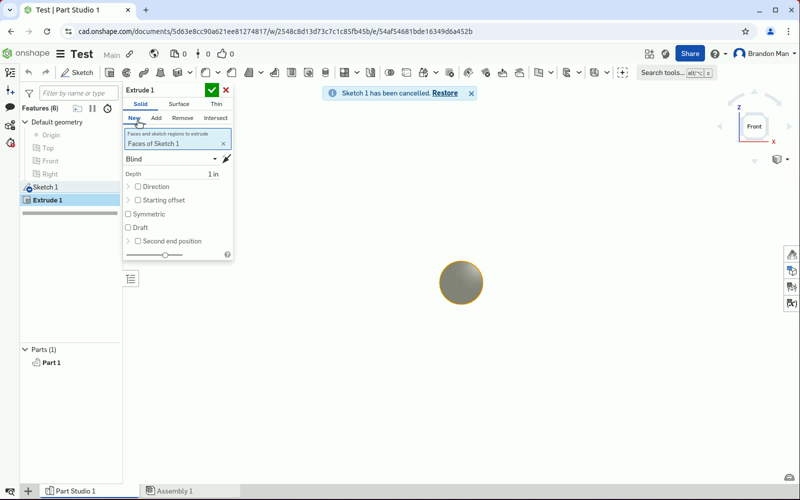
click(137, 120)
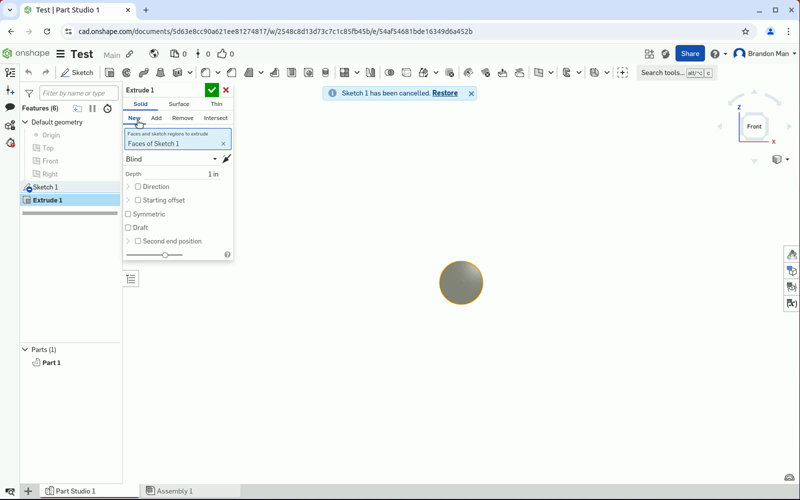
key(tab, 4)
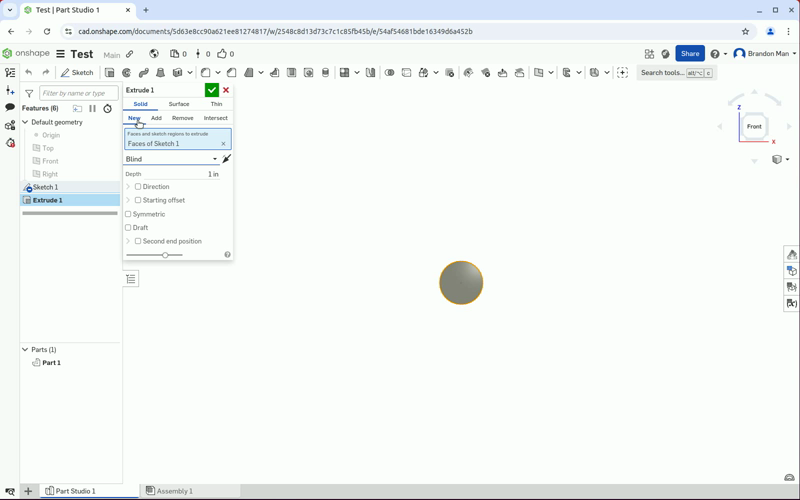
text(23.108)
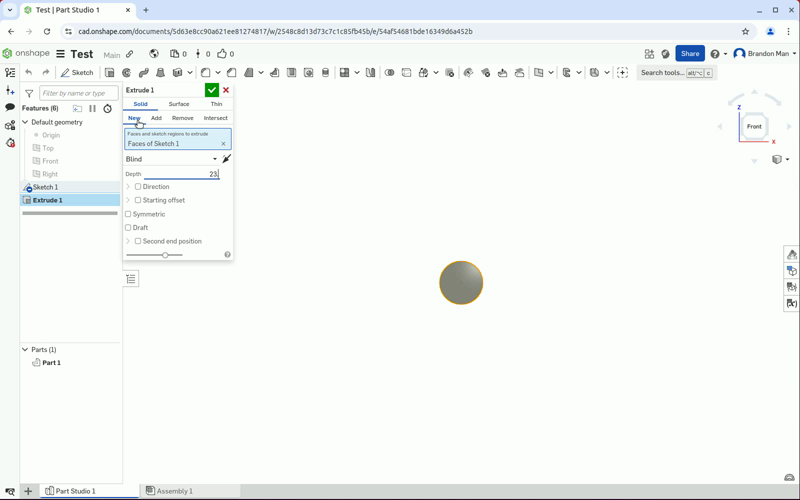
key(enter)
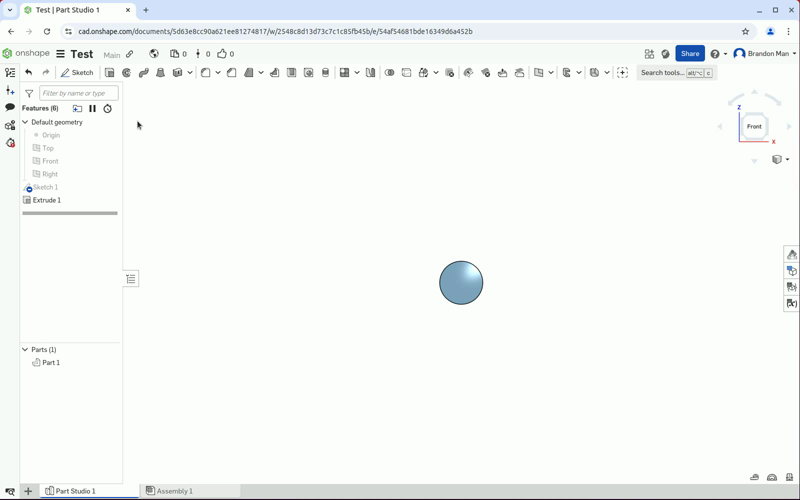
key(shift+h)
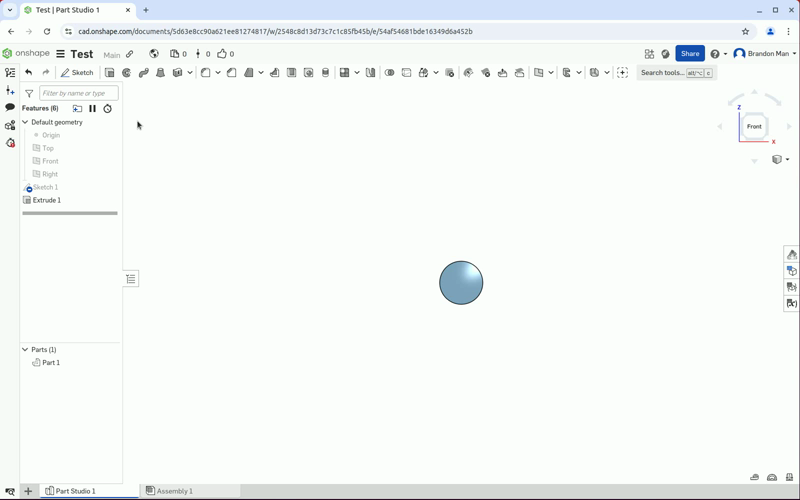
key(shift+h)
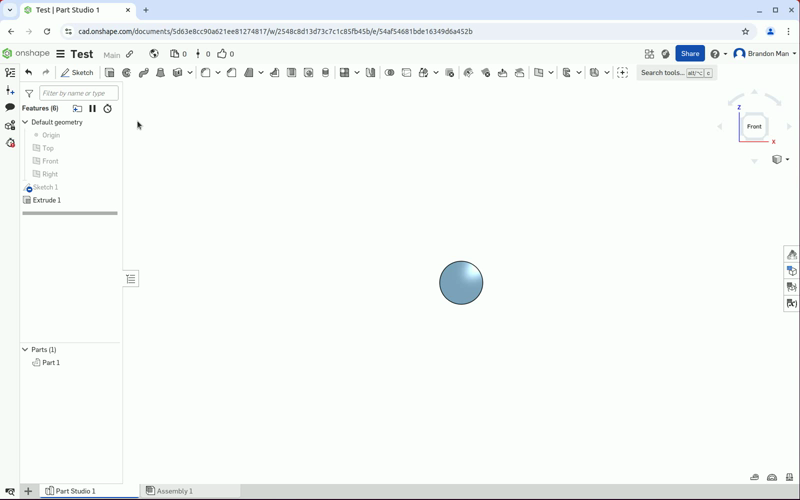
mouse_move(73, 189)
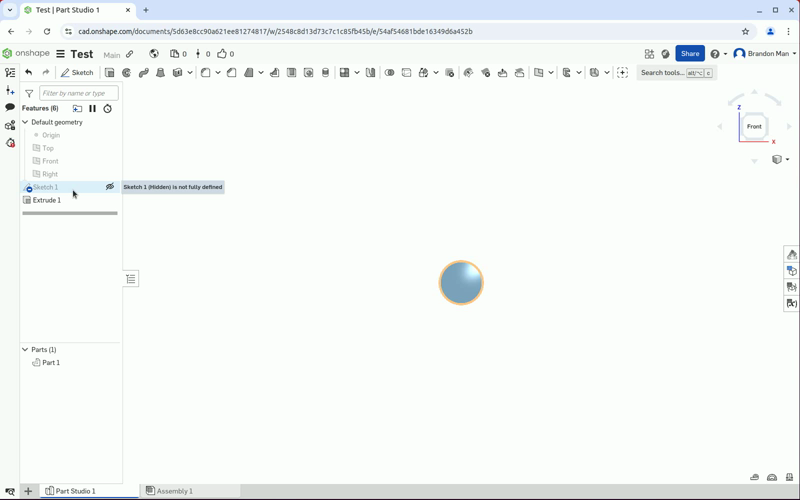
click(73, 189)
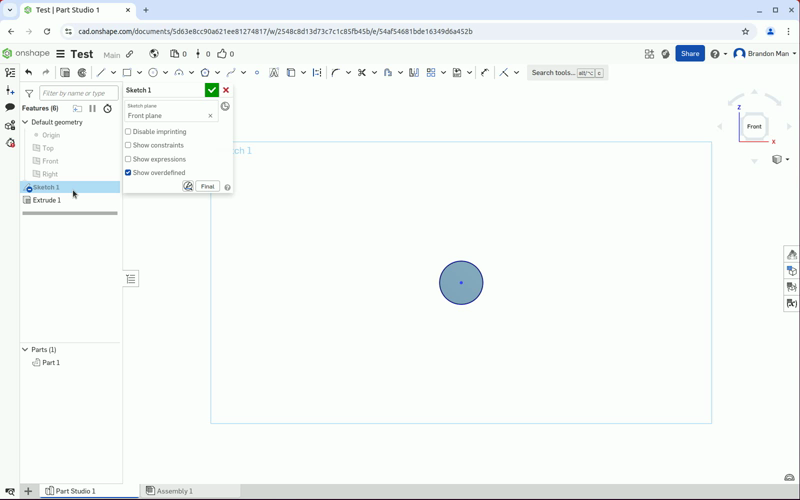
mouse_move(229, 92)
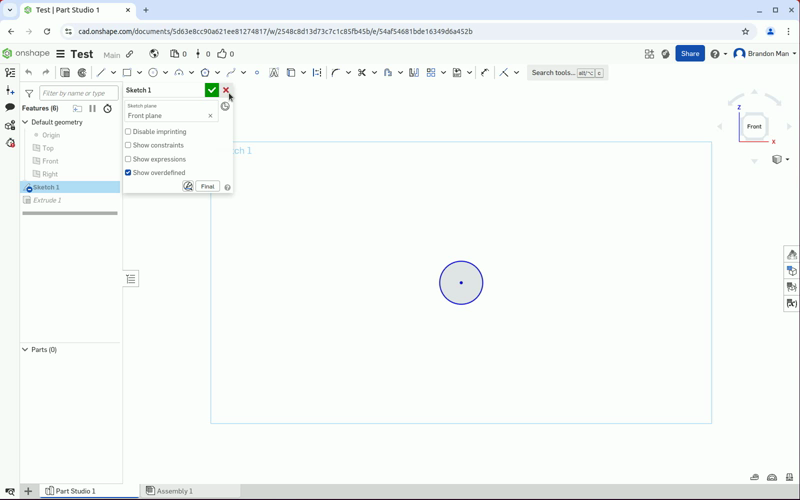
click(229, 92)
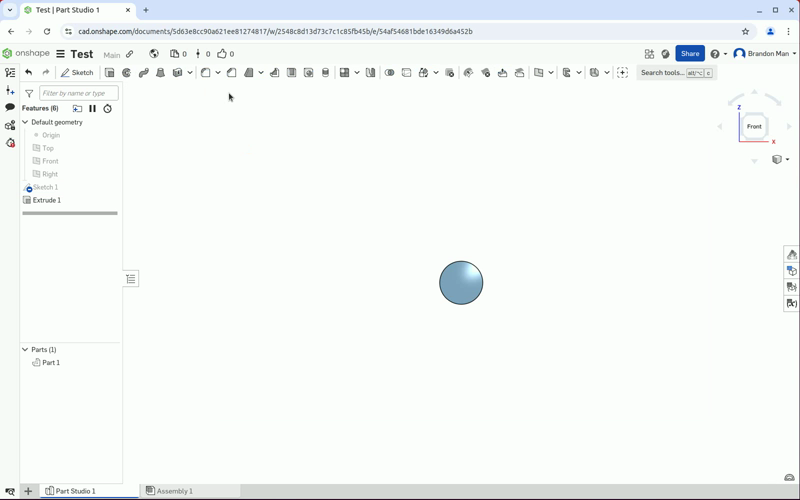
mouse_move(541, 75)
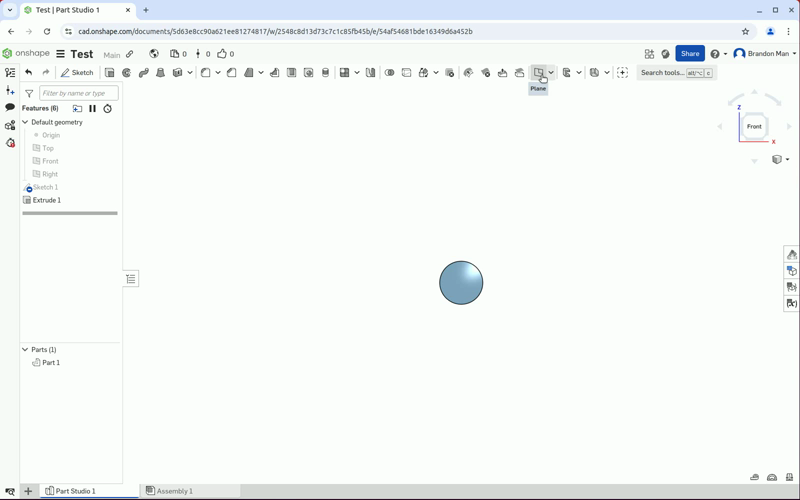
click(541, 75)
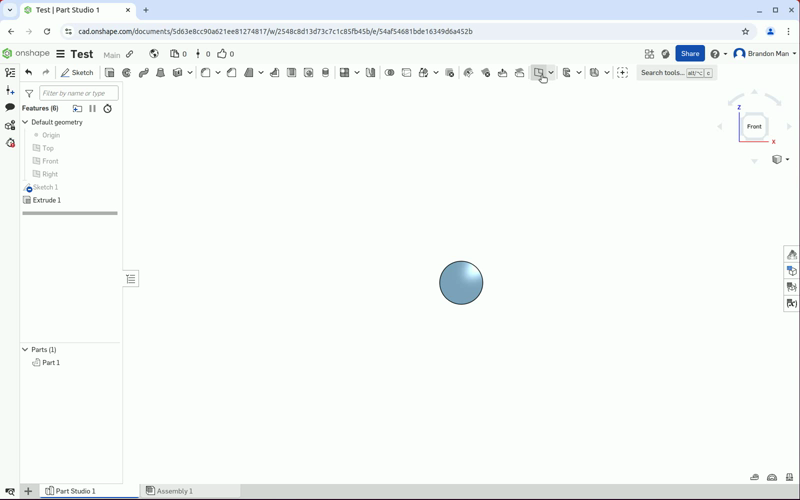
mouse_move(73, 163)
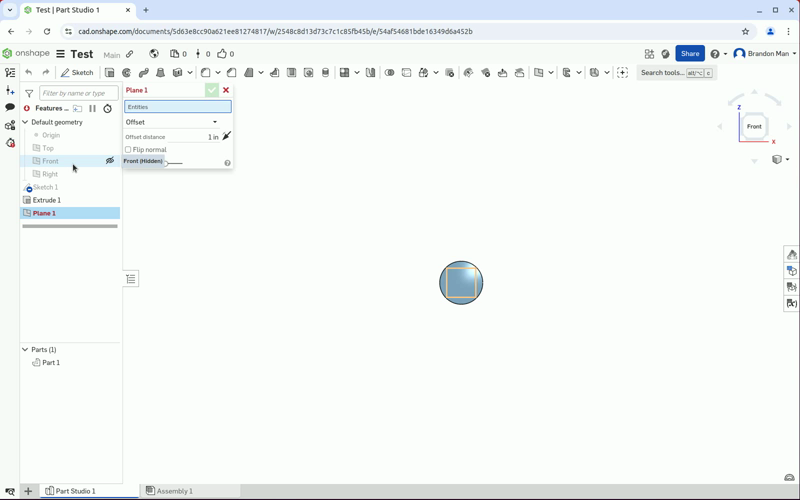
click(73, 163)
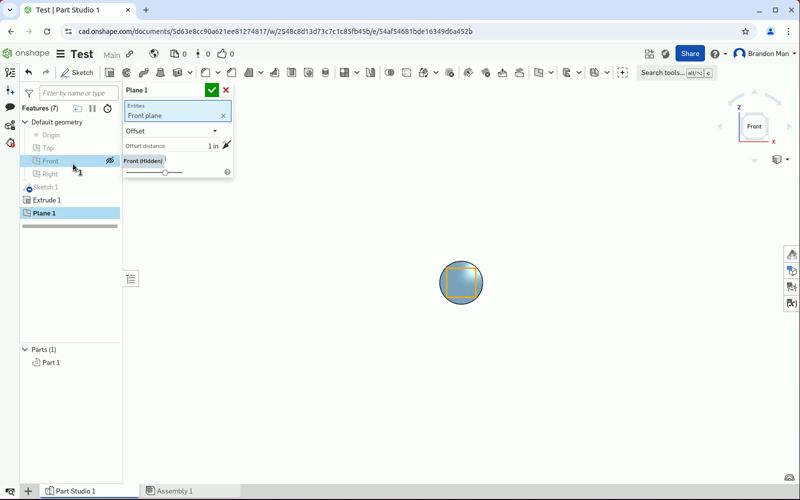
key(tab, 2)
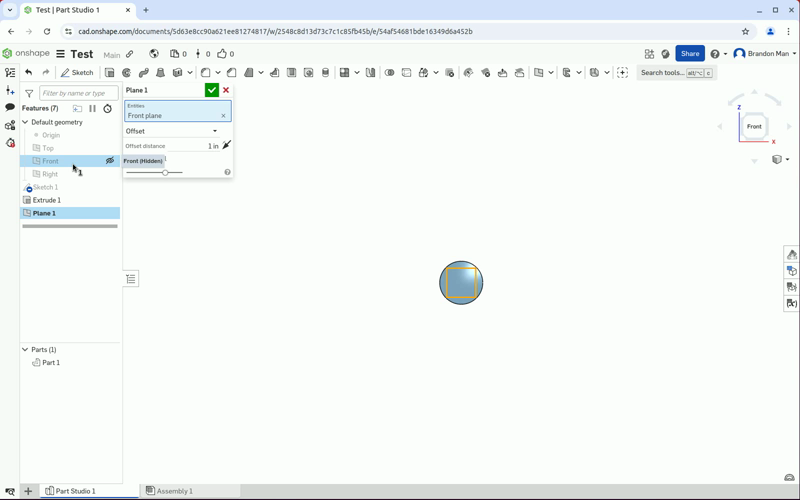
text(23.108)
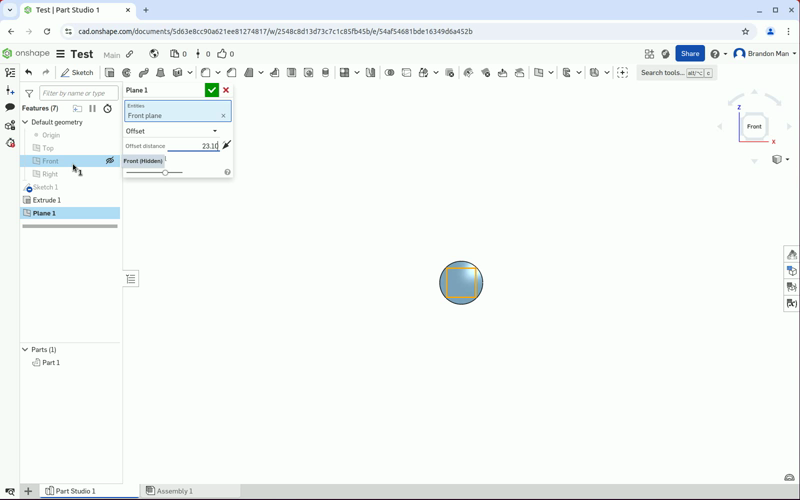
key(enter, 2)
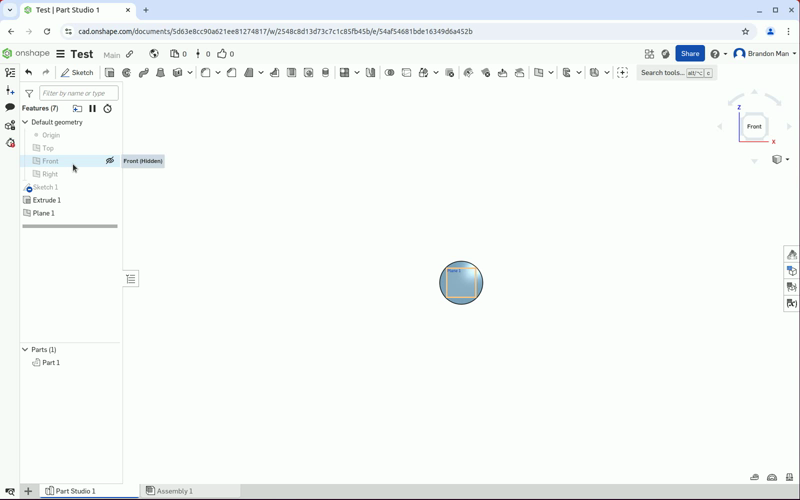
key(shift+s)
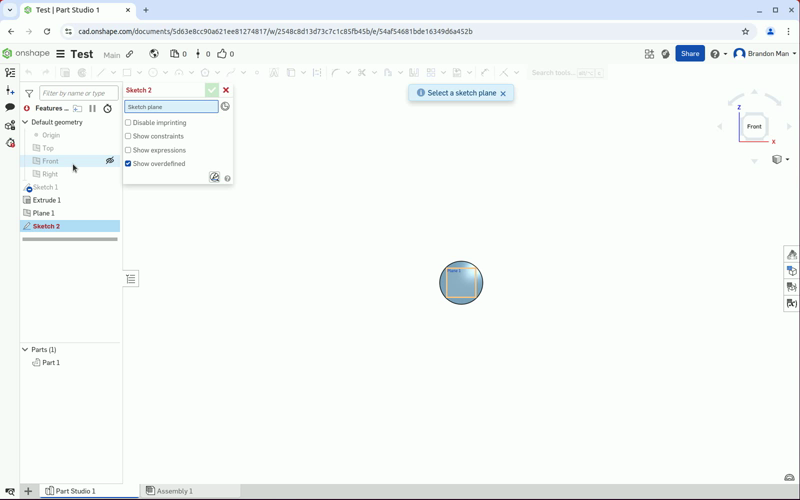
mouse_move(73, 215)
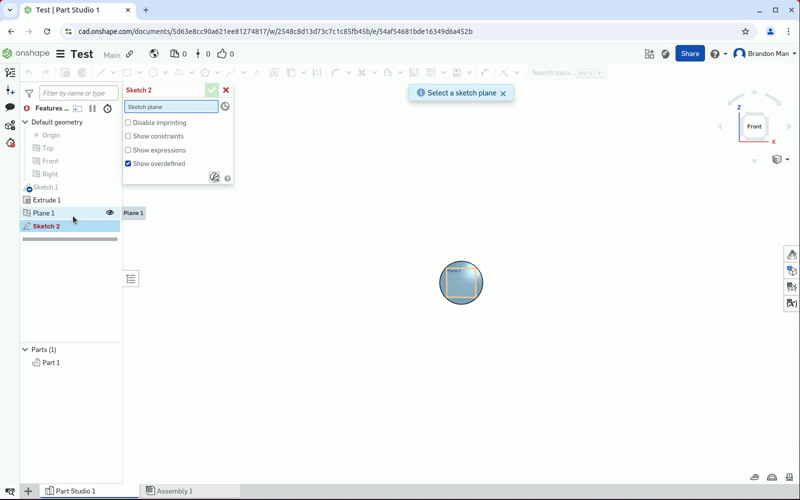
click(73, 215)
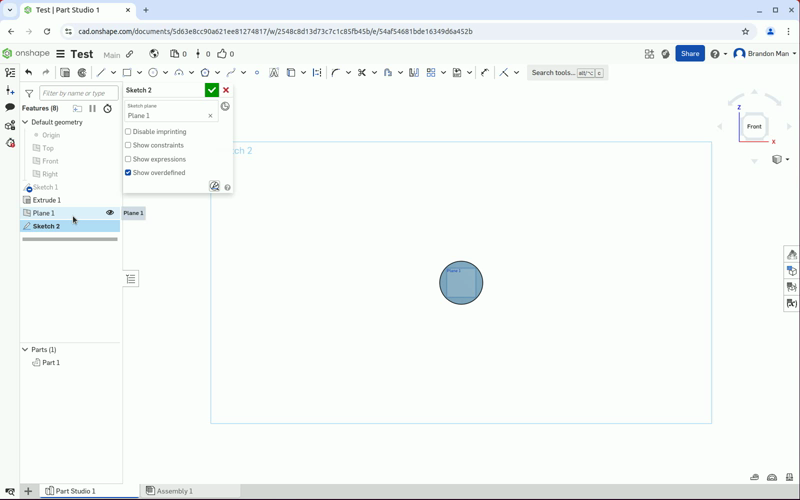
mouse_move(73, 352)
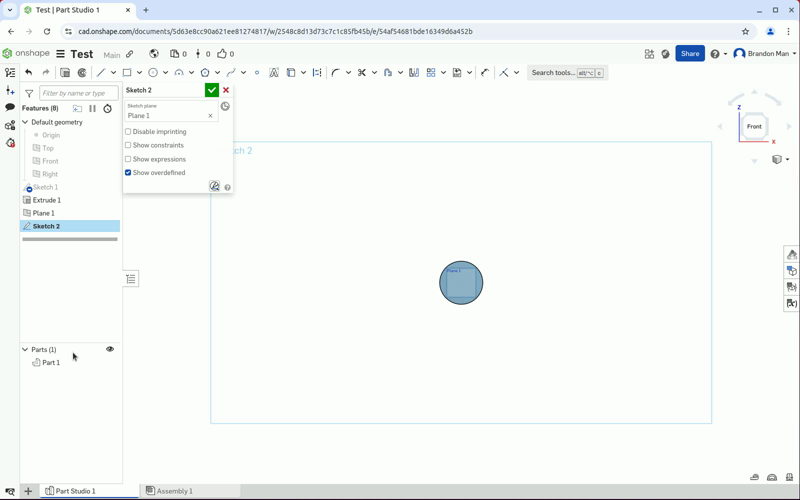
key(y)
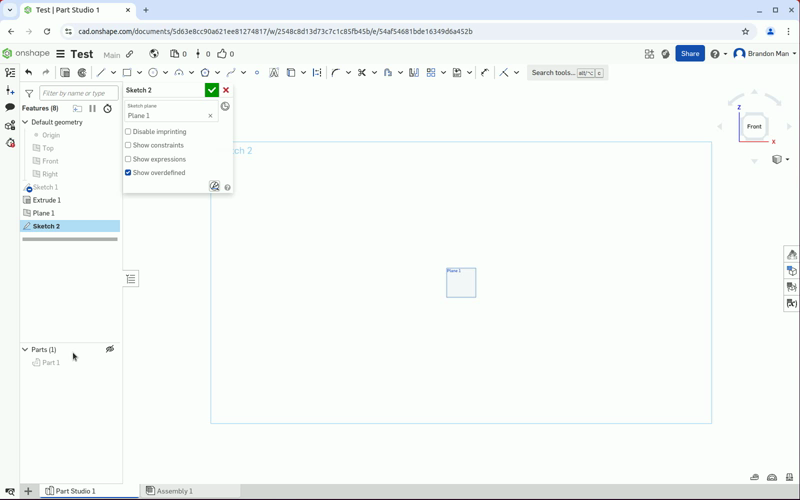
key(c)
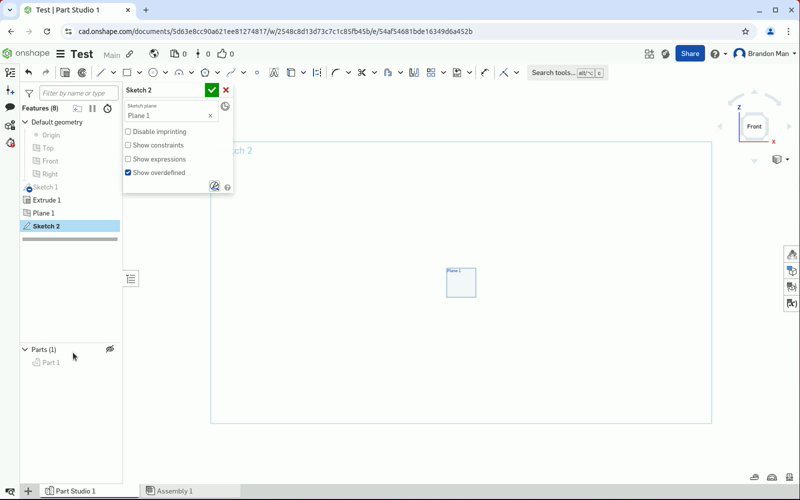
key_down(shift)
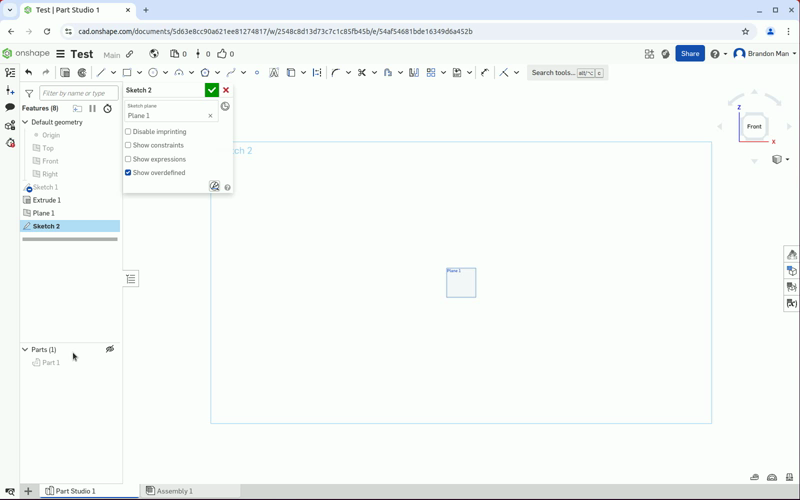
mouse_move(461, 282)
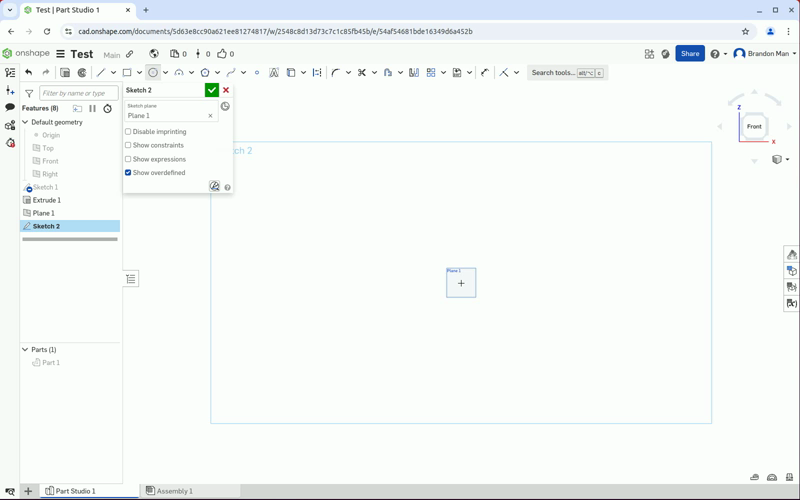
click(461, 282)
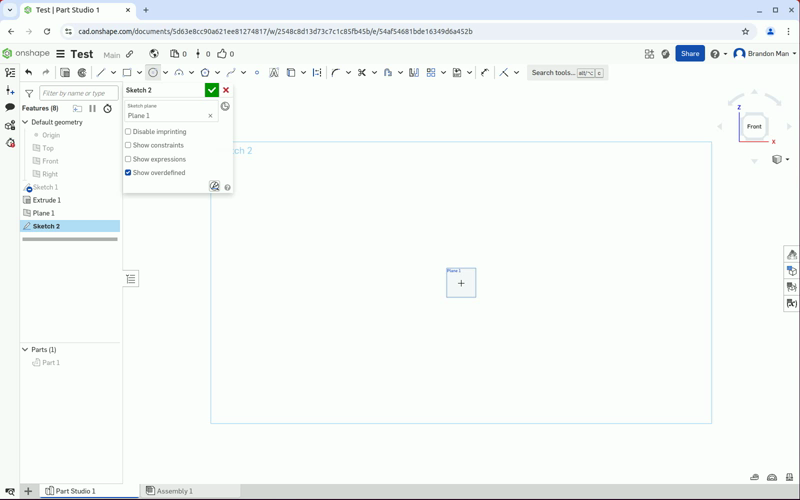
key_up(shift)
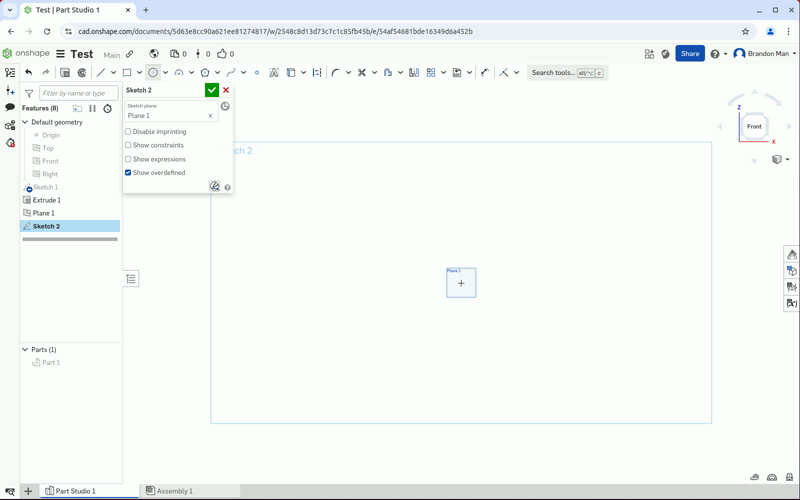
mouse_move(476, 282)
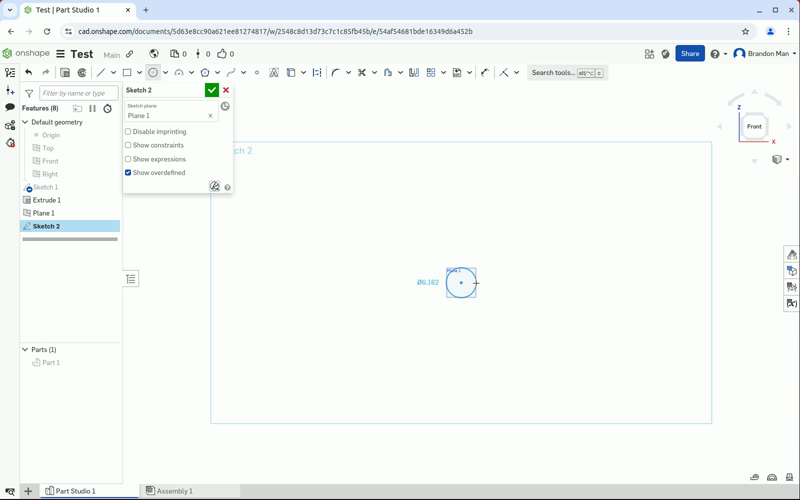
click(476, 282)
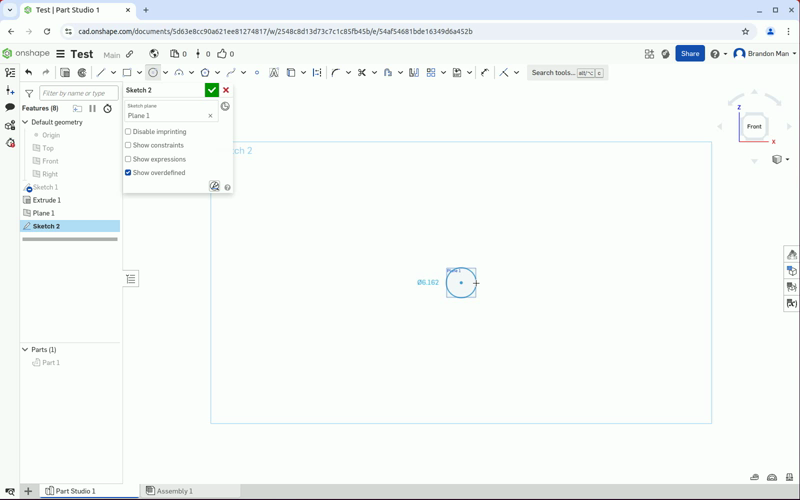
key(esc)
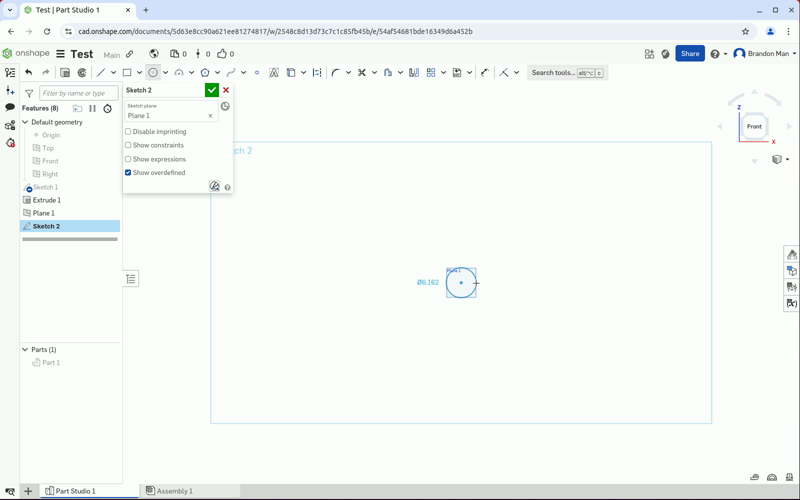
mouse_move(472, 289)
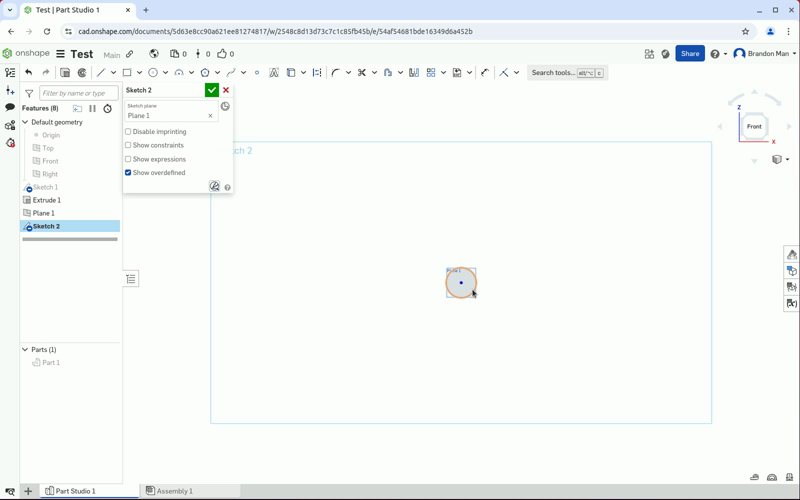
scroll(6)
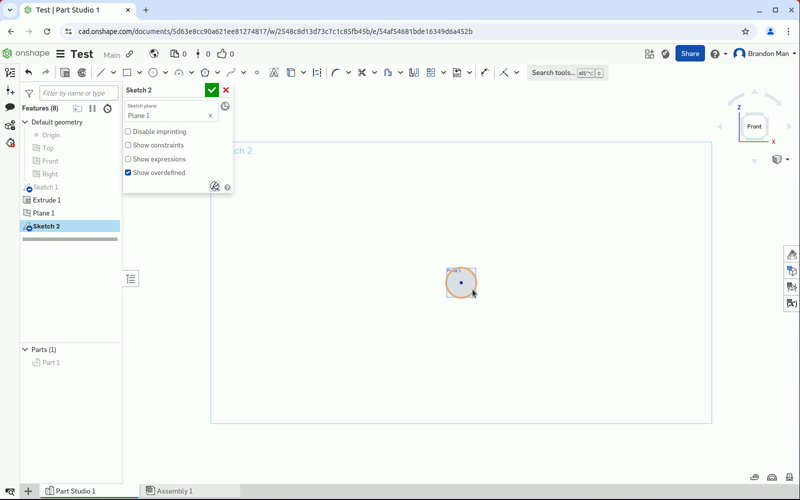
scroll(6)
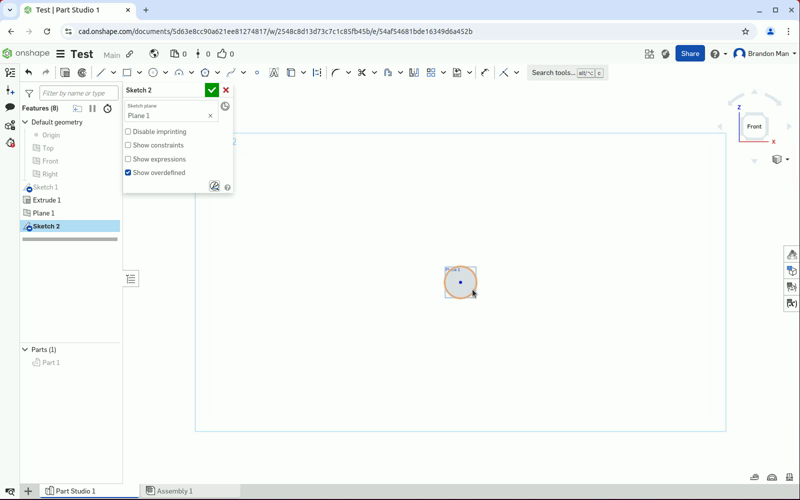
scroll(6)
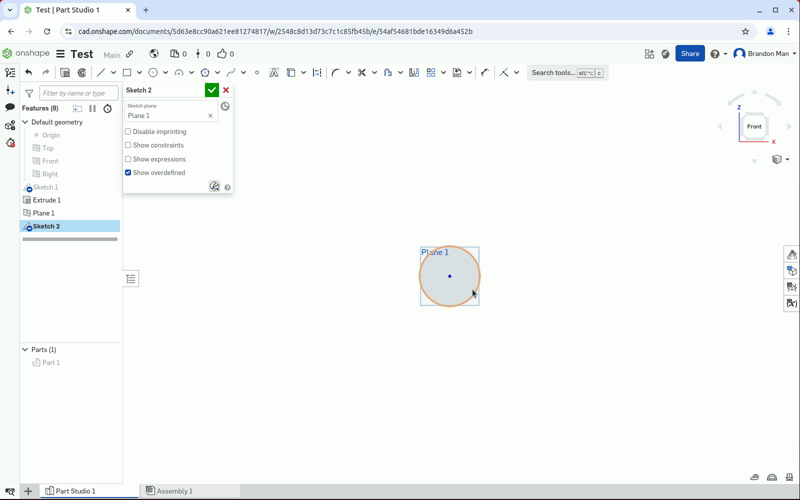
scroll(6)
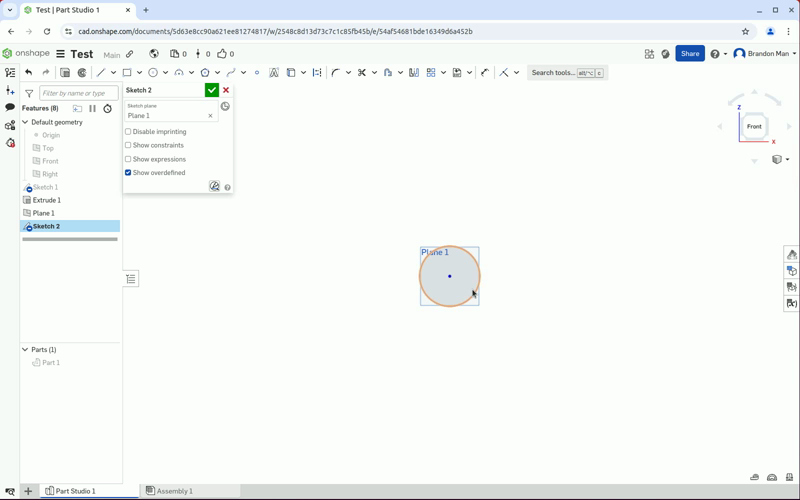
scroll(6)
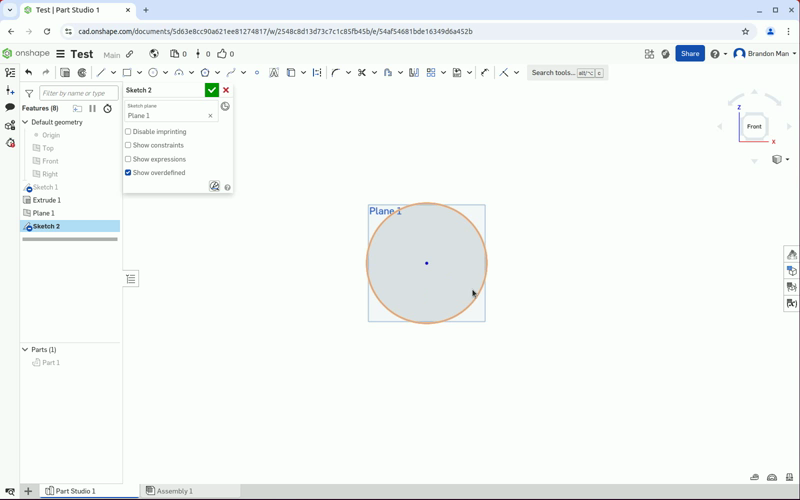
scroll(6)
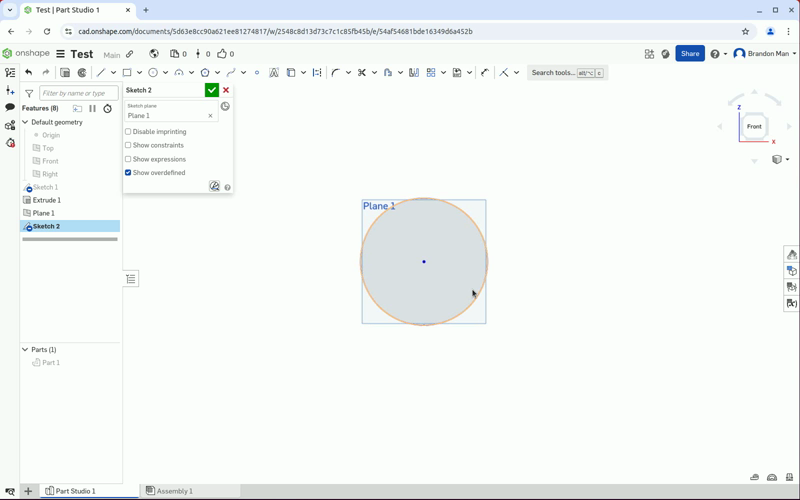
scroll(6)
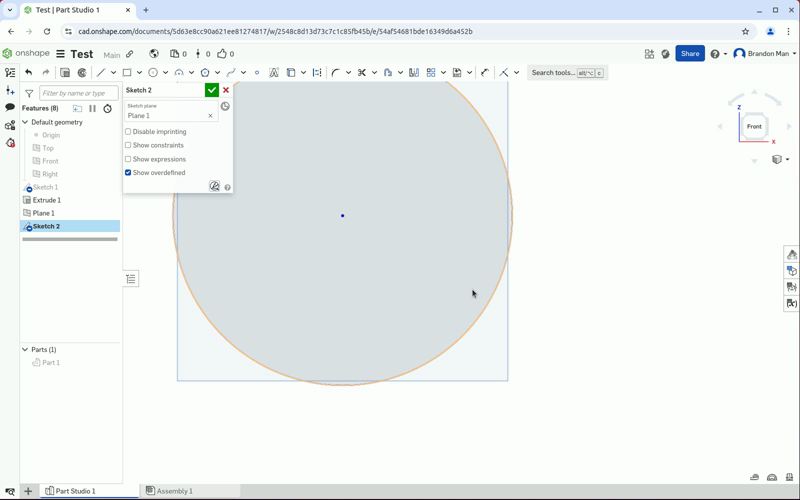
click(472, 289)
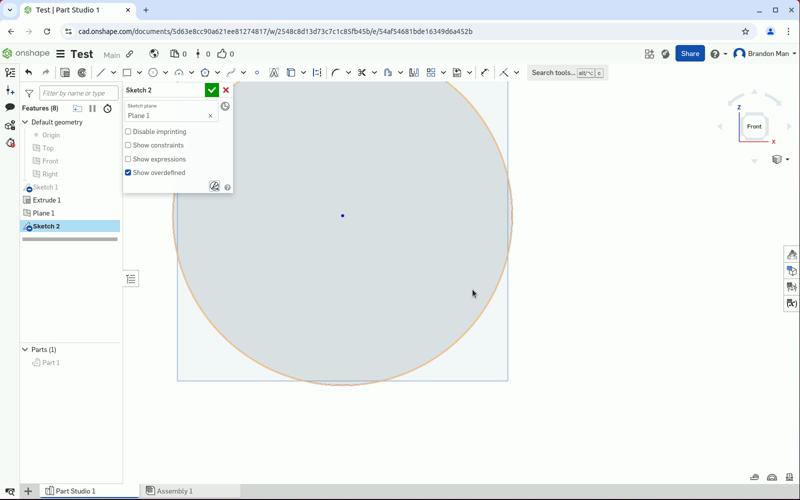
scroll(-6)
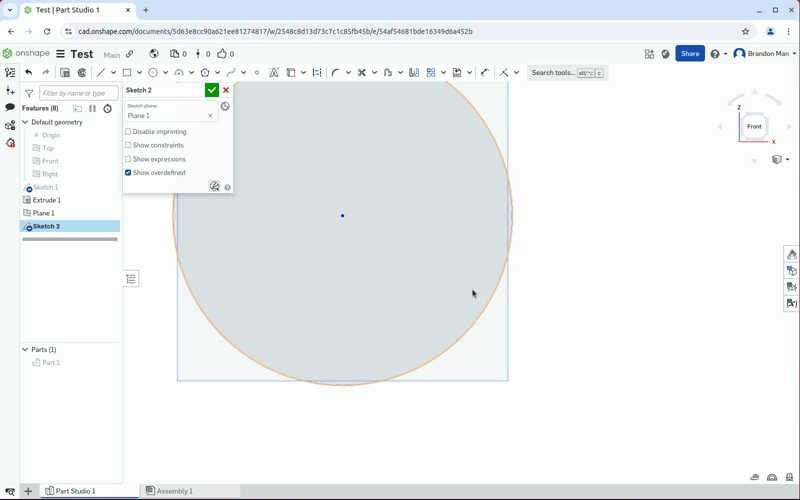
scroll(-6)
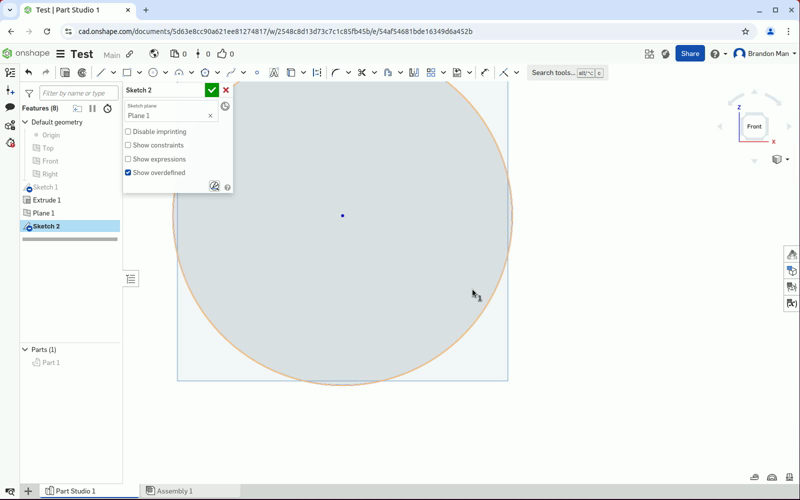
scroll(-6)
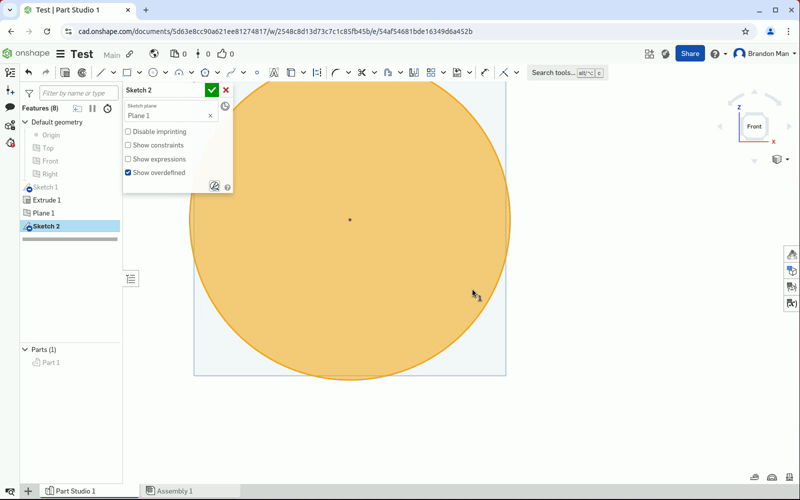
scroll(-6)
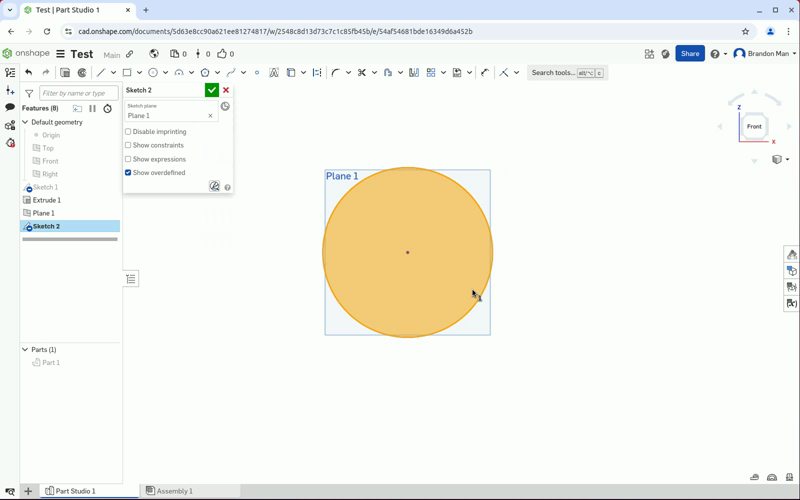
scroll(-6)
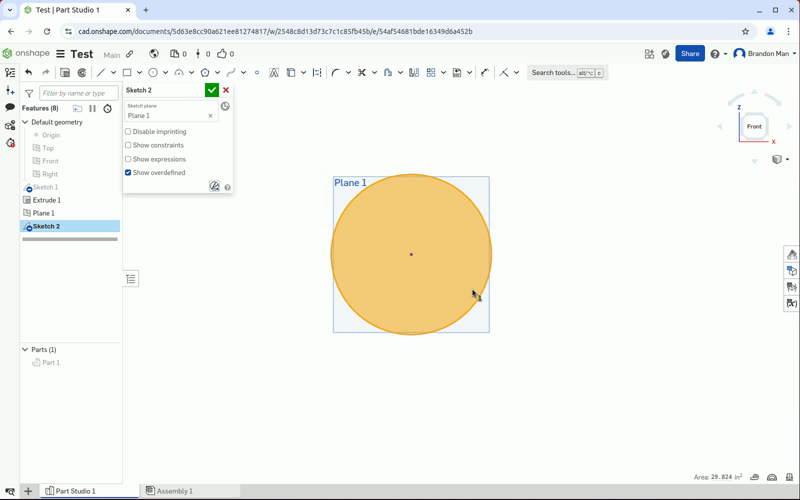
scroll(-6)
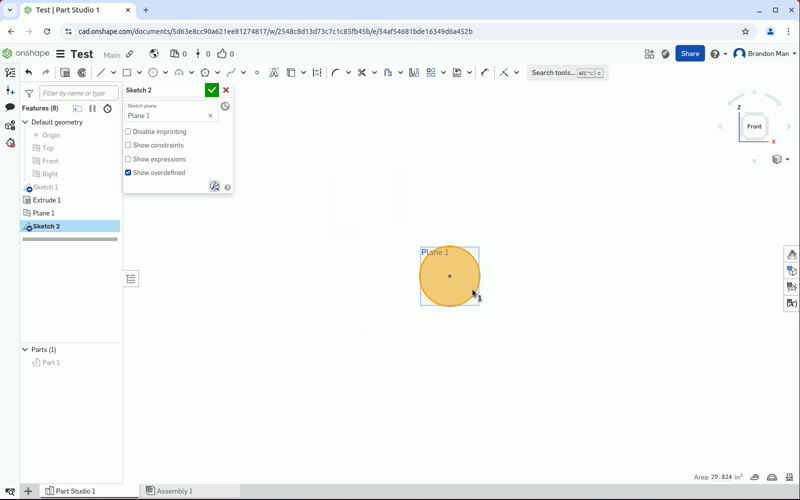
scroll(-6)
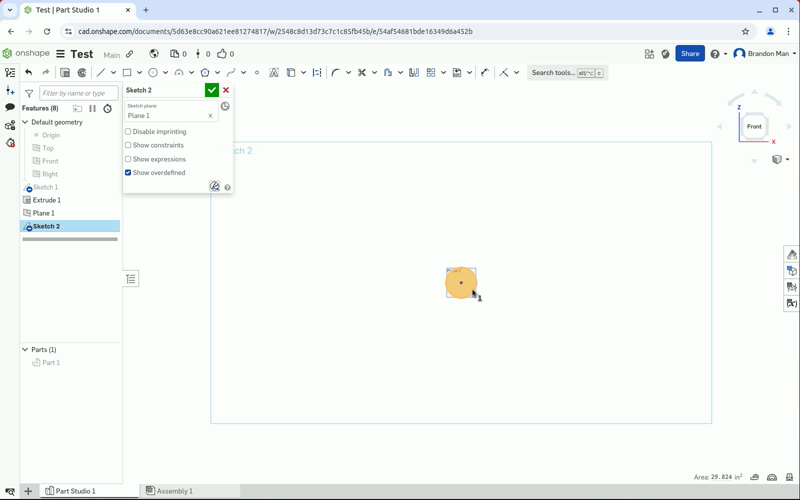
mouse_move(73, 352)
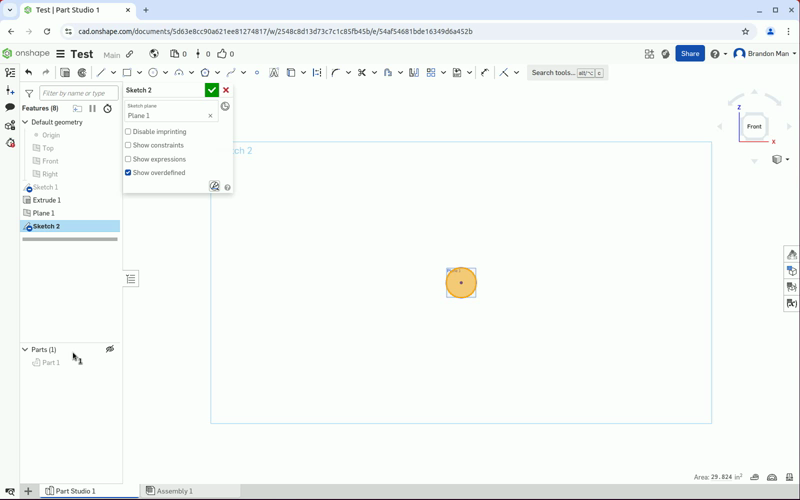
key(shift+y)
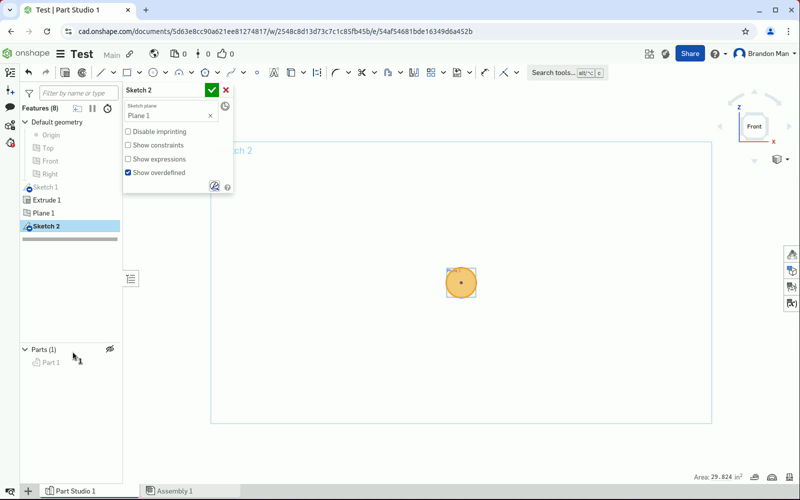
key(shift+e)
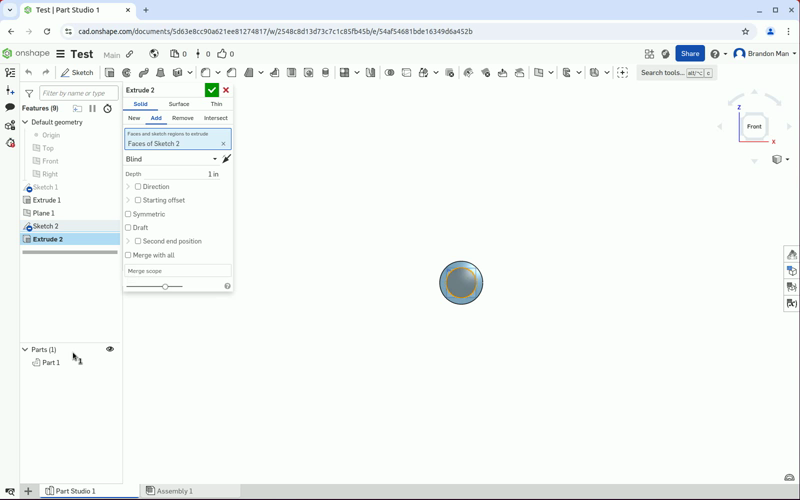
mouse_move(143, 106)
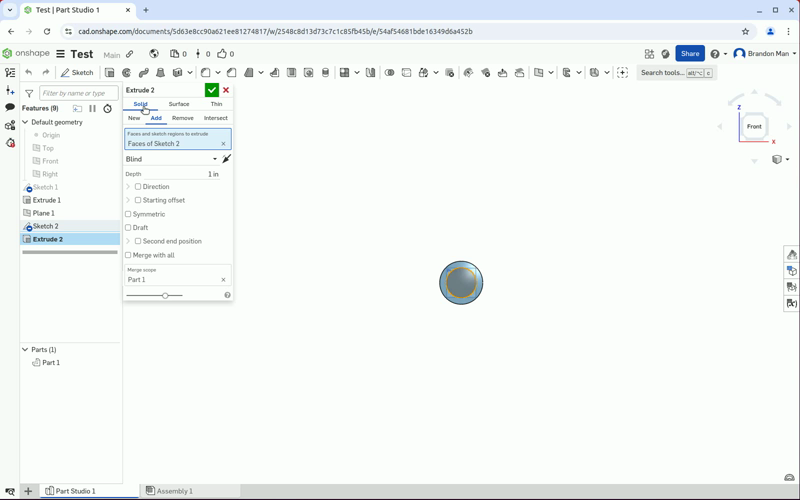
click(143, 106)
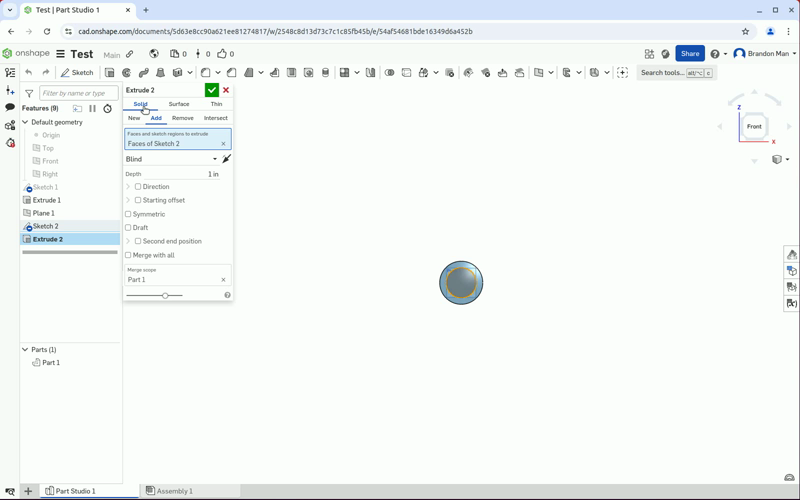
mouse_move(186, 120)
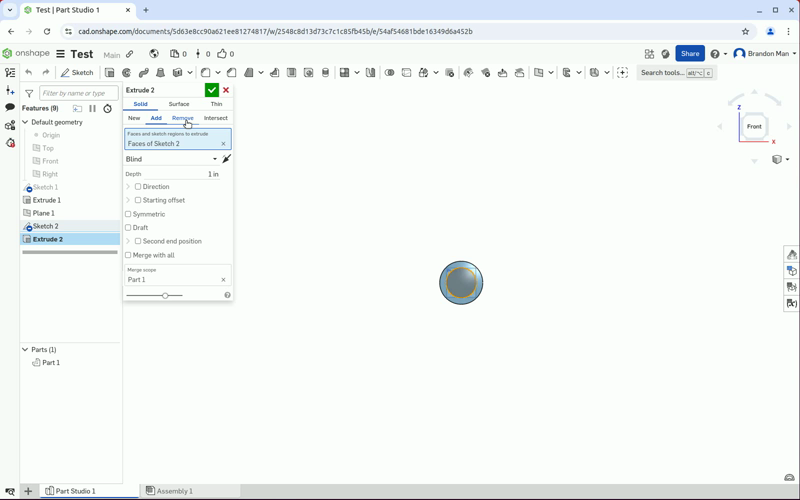
click(186, 120)
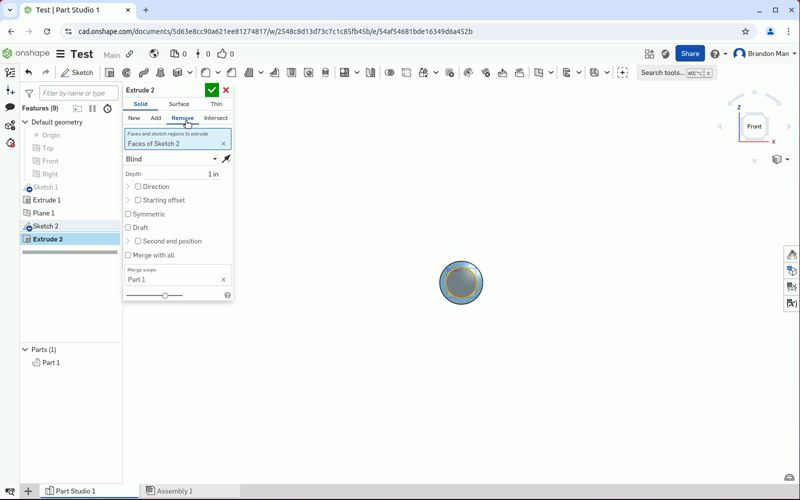
key(tab, 4)
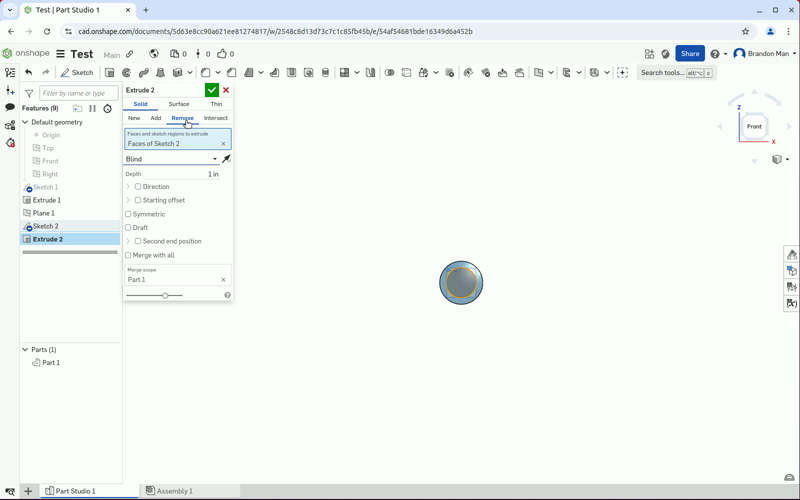
text(17.331)
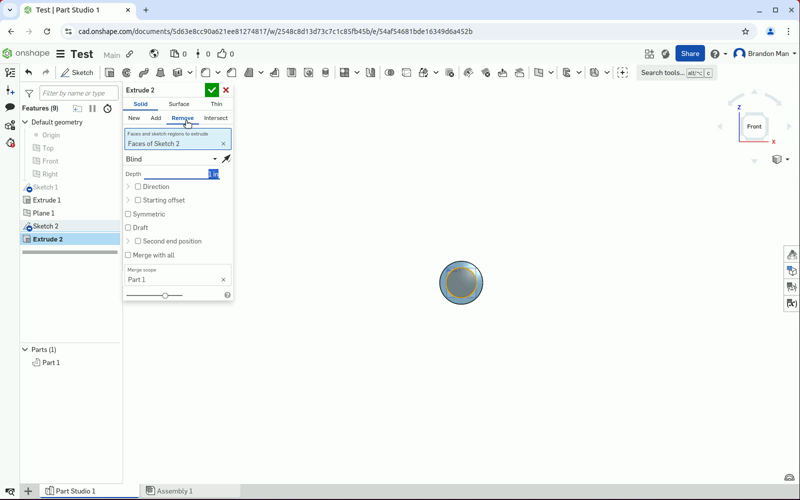
key(tab, 6)
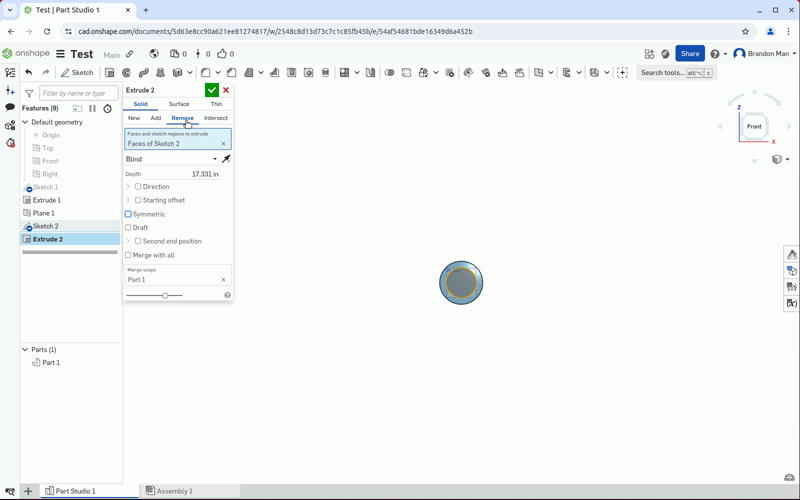
key(space)
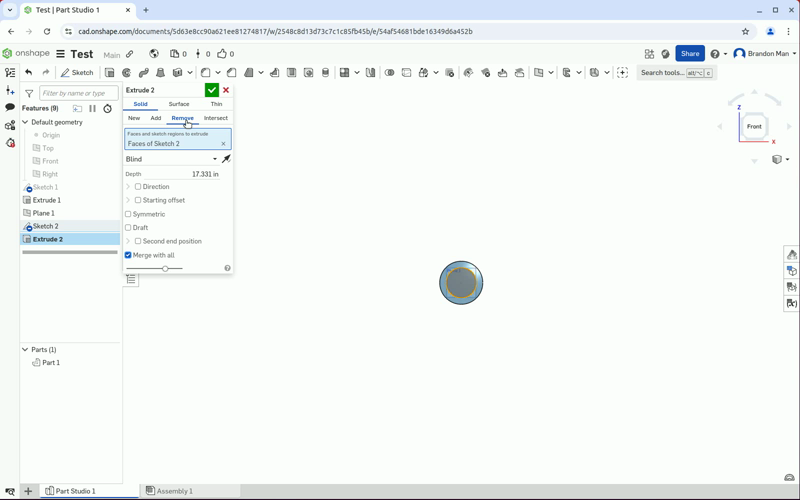
key(enter)
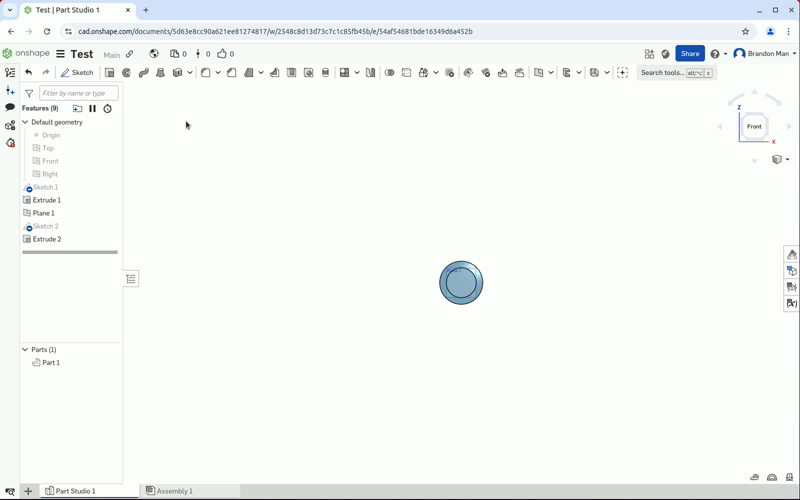
key(shift+h)
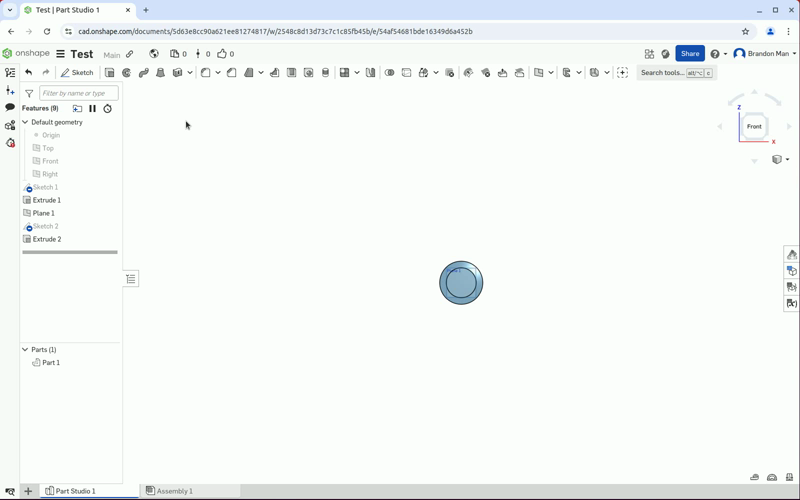
key(shift+h)
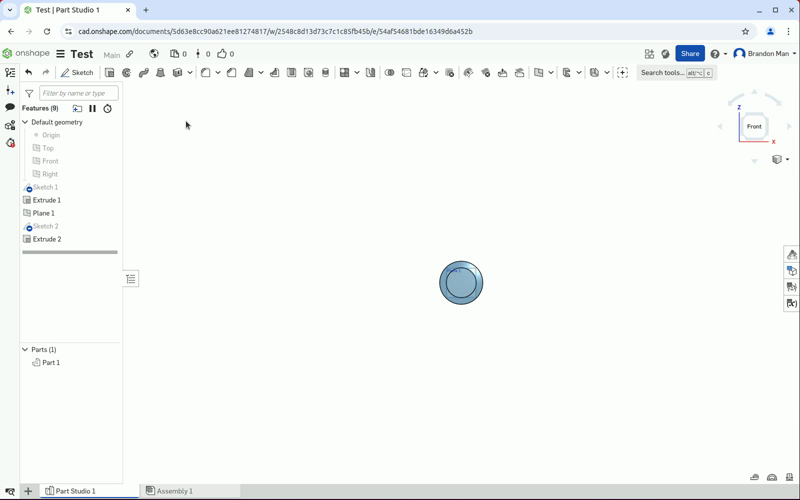
mouse_move(73, 189)
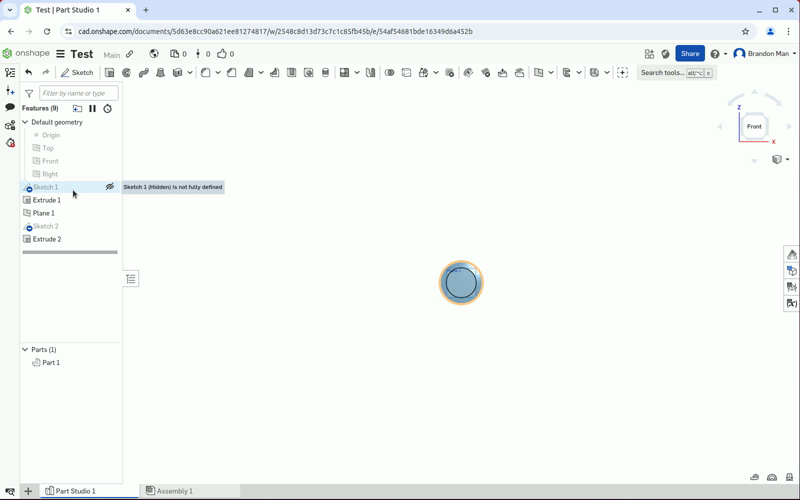
click(73, 189)
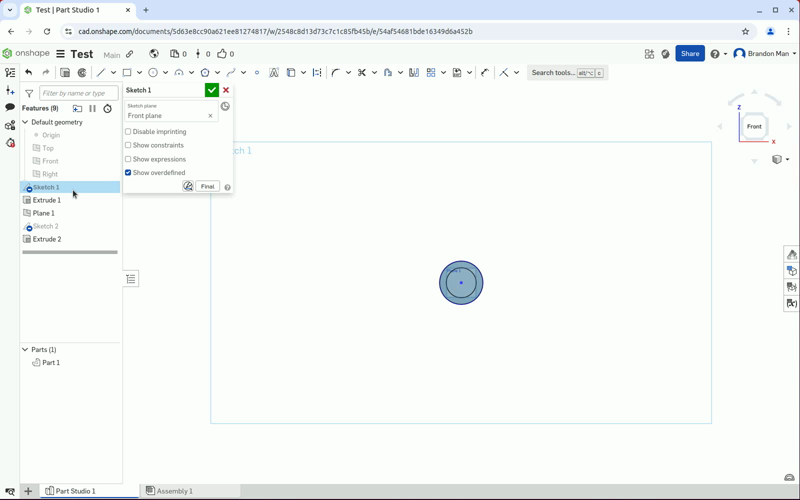
mouse_move(229, 92)
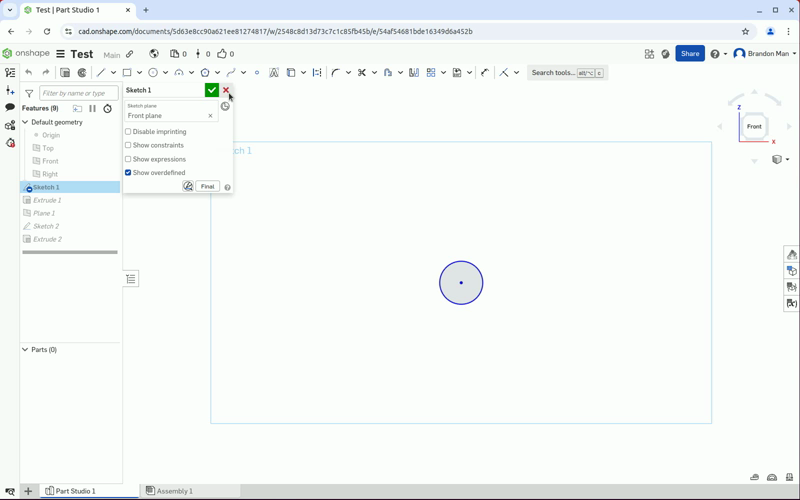
click(229, 92)
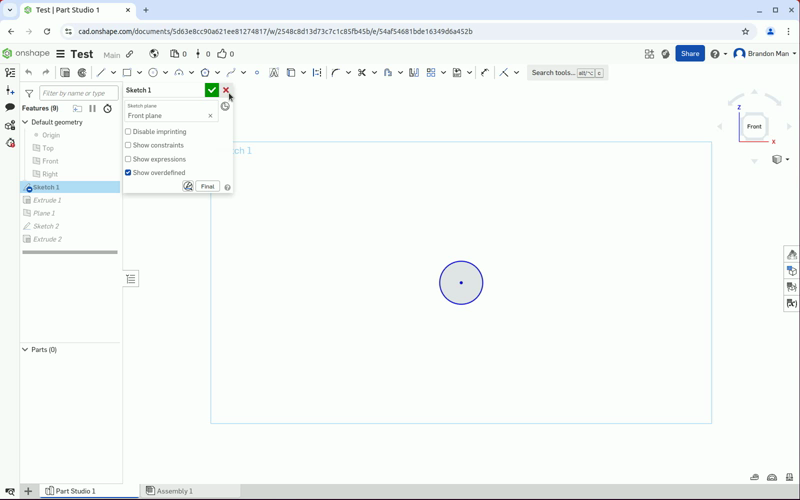
key(shift+s)
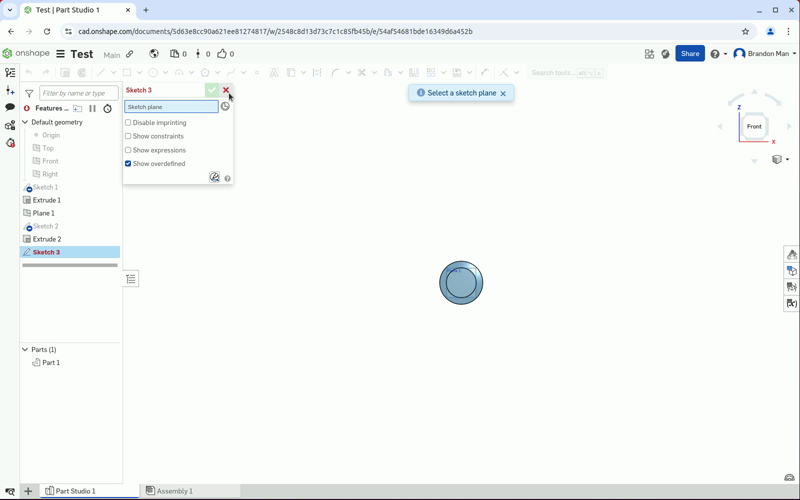
mouse_move(73, 215)
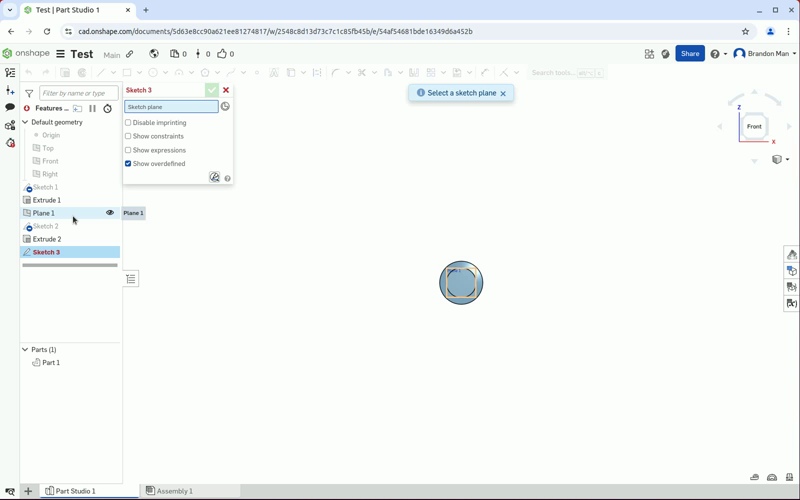
click(73, 215)
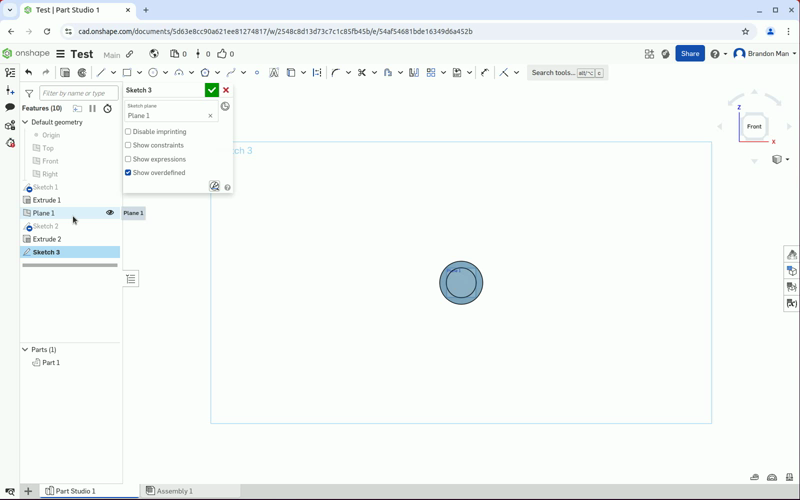
mouse_move(73, 352)
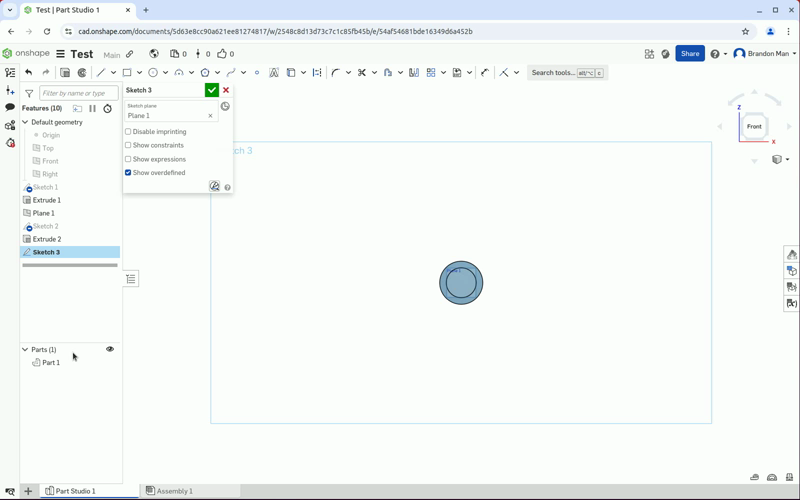
key(y)
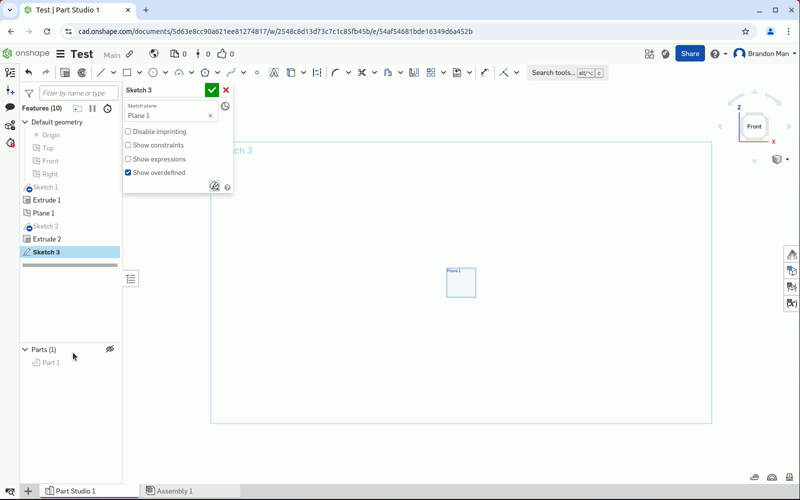
key(a)
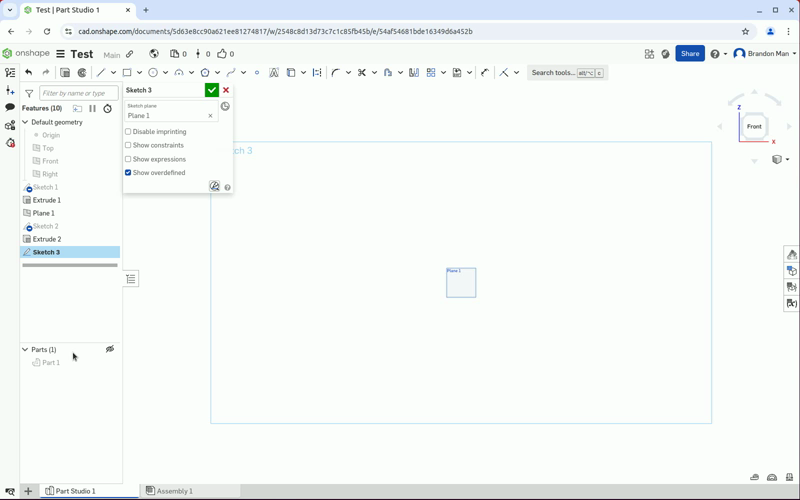
key_down(shift)
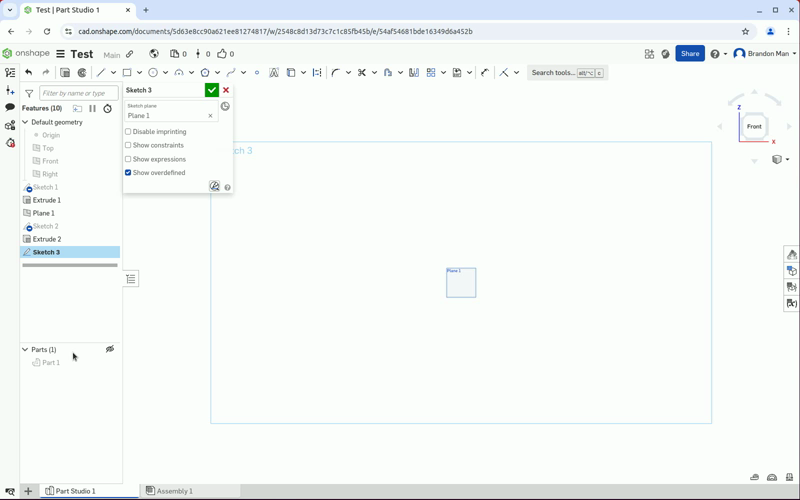
mouse_move(398, 298)
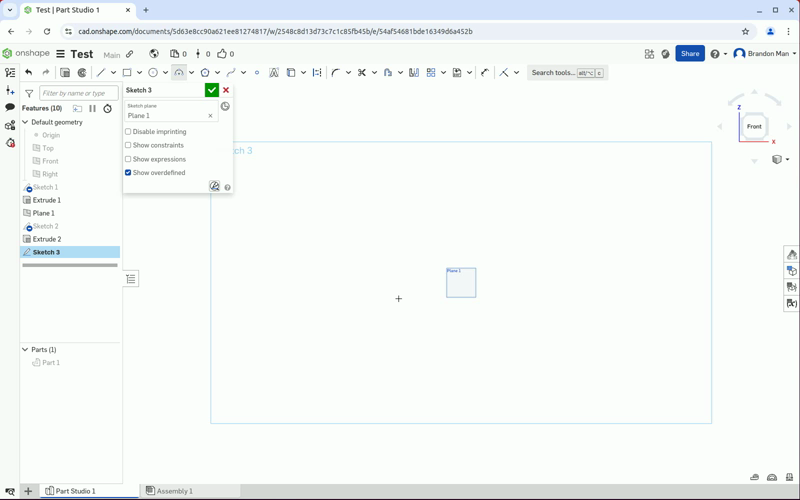
click(398, 298)
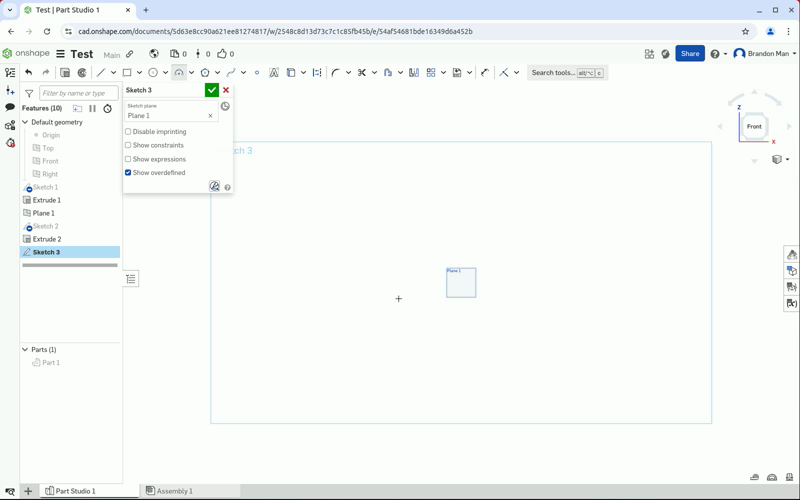
key_up(shift)
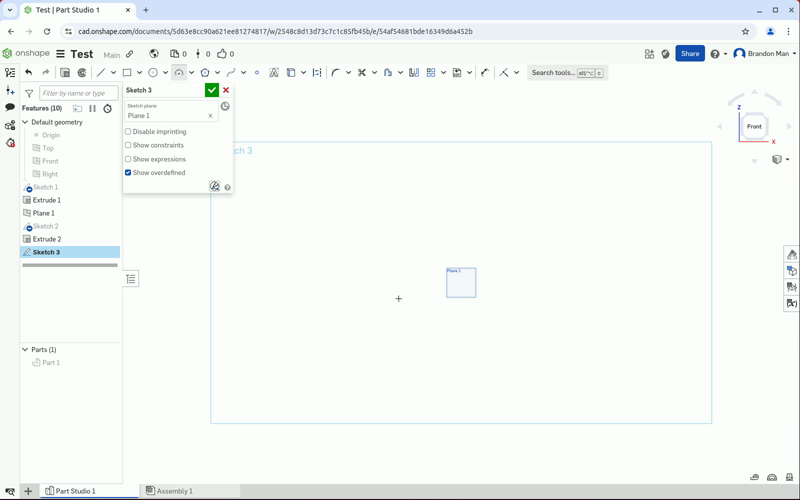
key_down(shift)
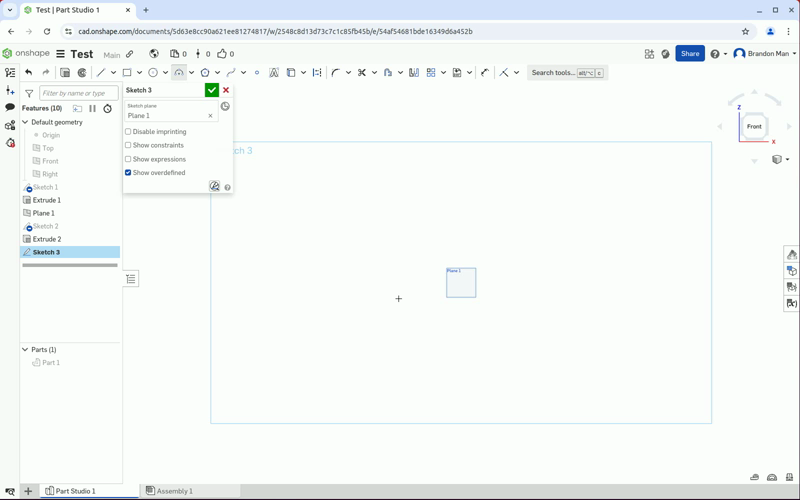
mouse_move(404, 304)
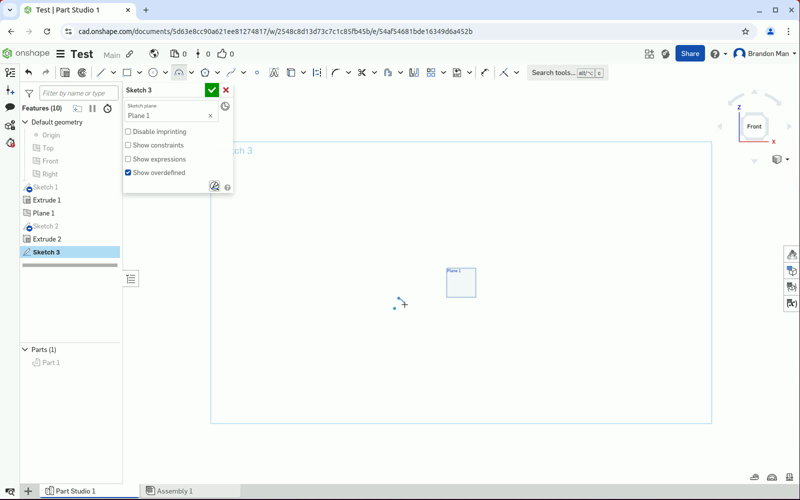
click(404, 304)
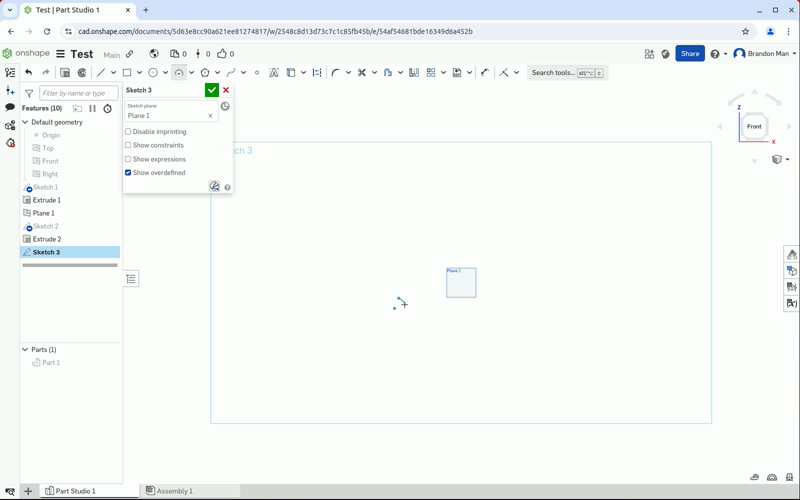
mouse_move(400, 302)
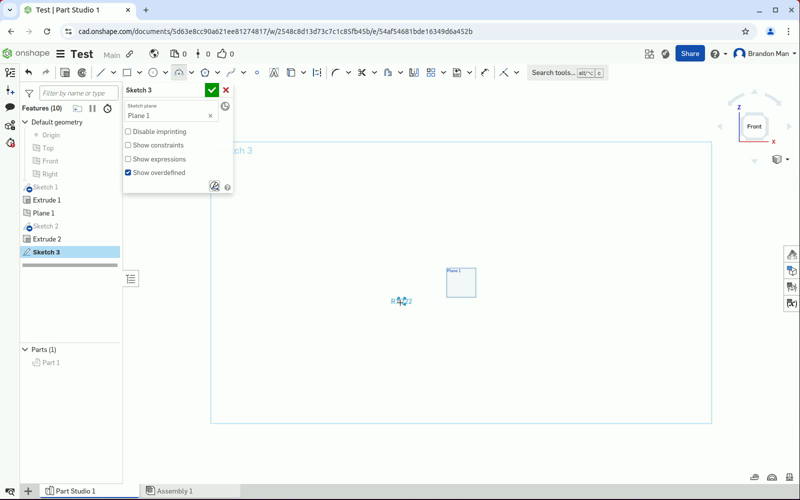
click(400, 302)
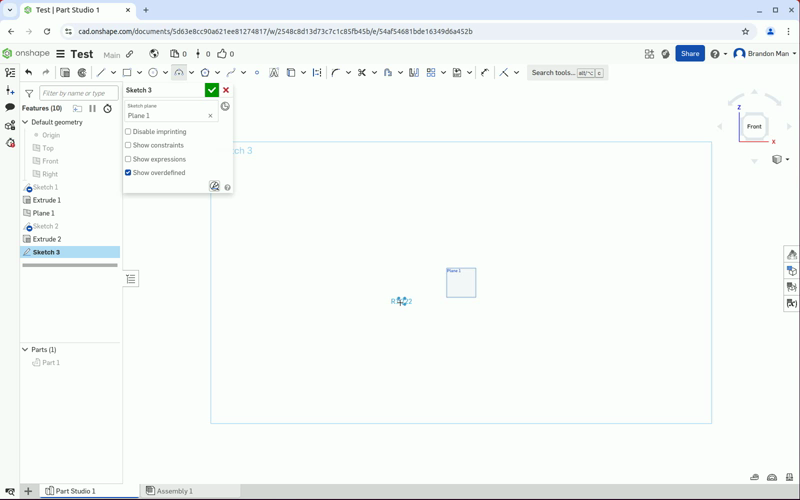
key_up(shift)
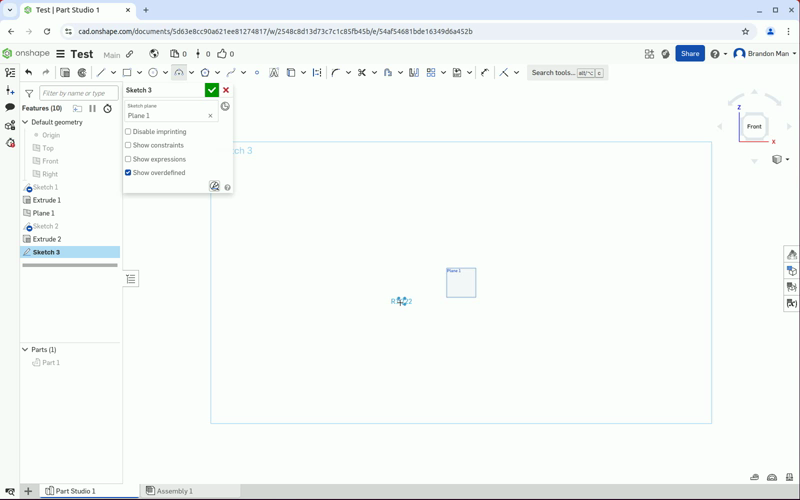
key(esc)
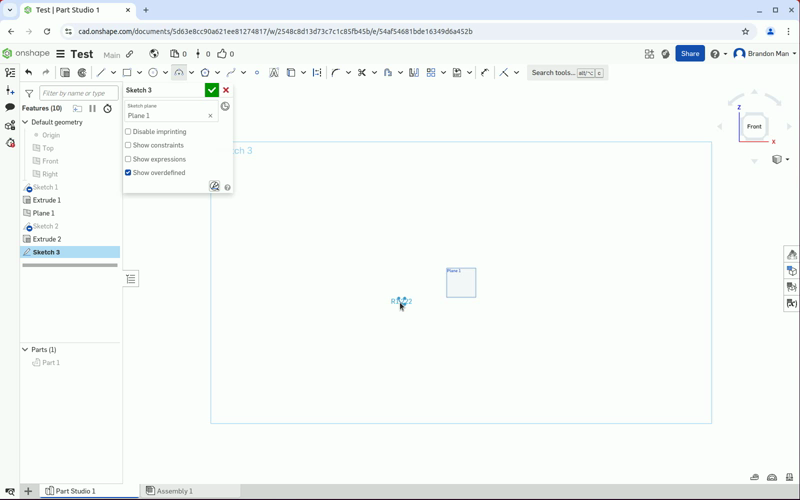
key(l)
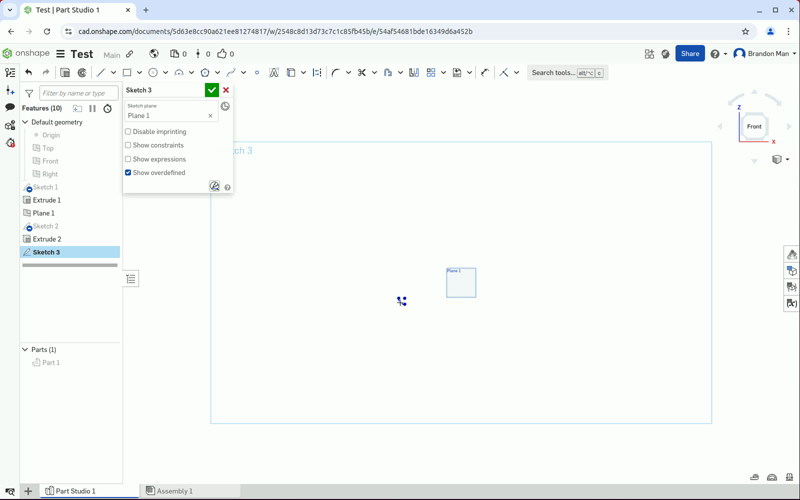
mouse_move(404, 304)
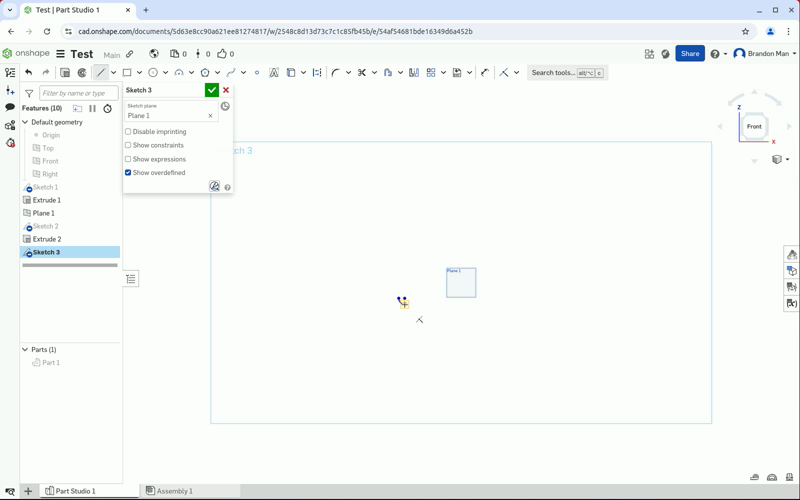
click(404, 304)
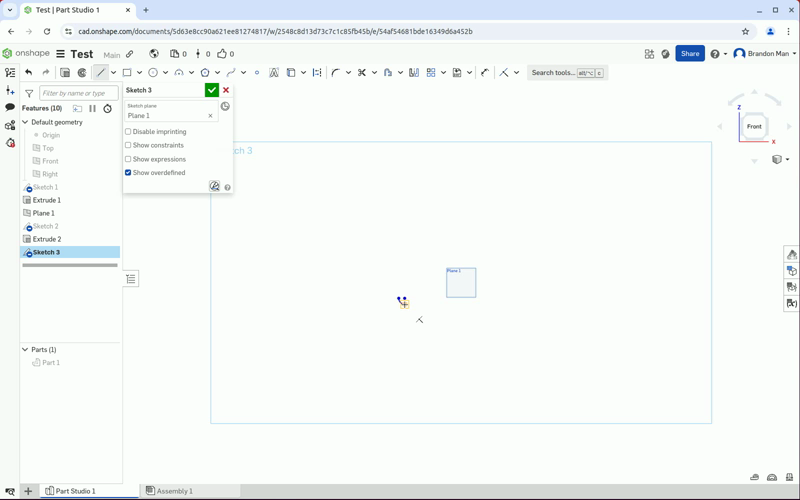
key_down(shift)
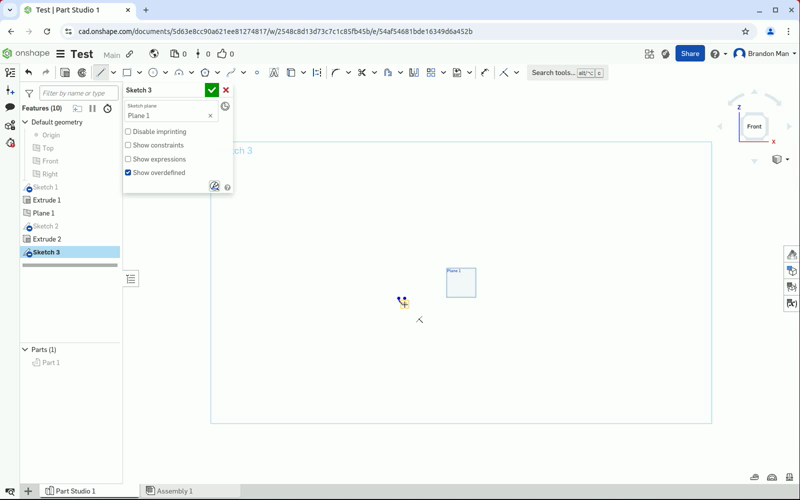
mouse_move(434, 304)
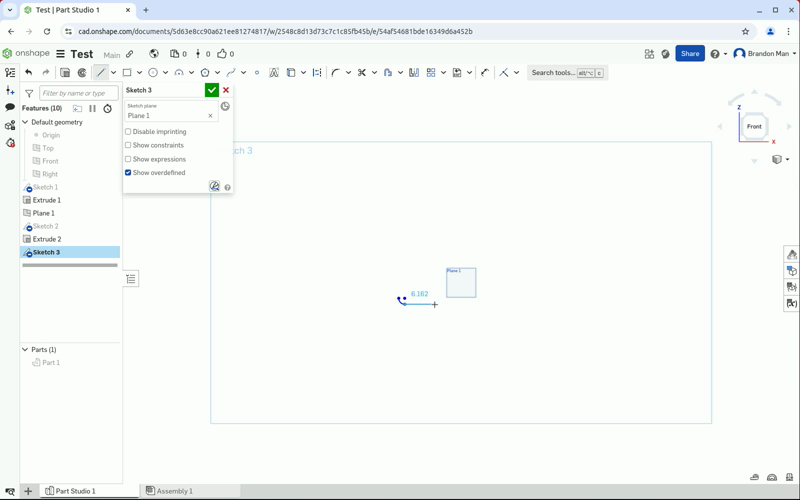
mouse_move(461, 304)
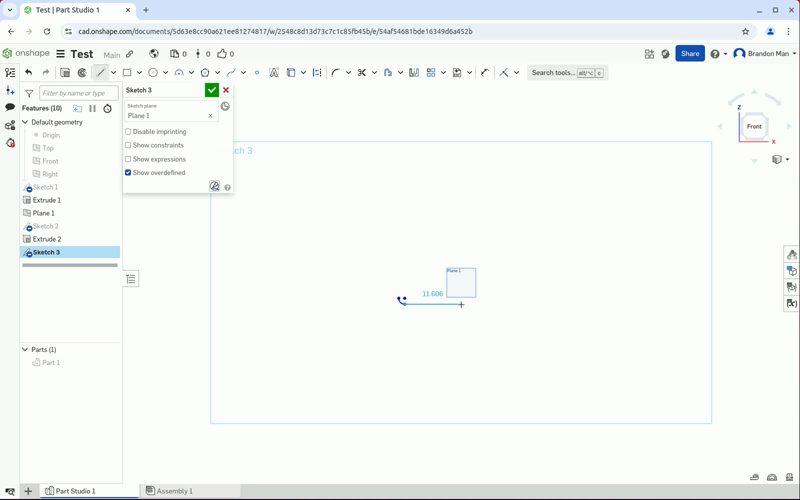
click(461, 304)
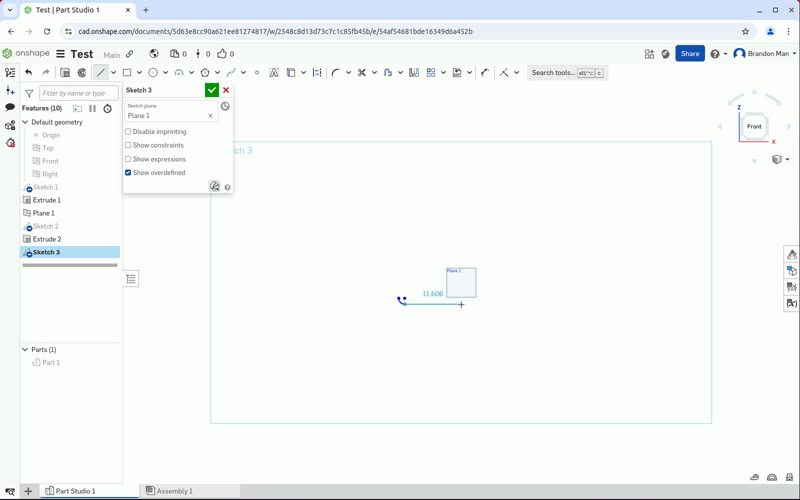
key_up(shift)
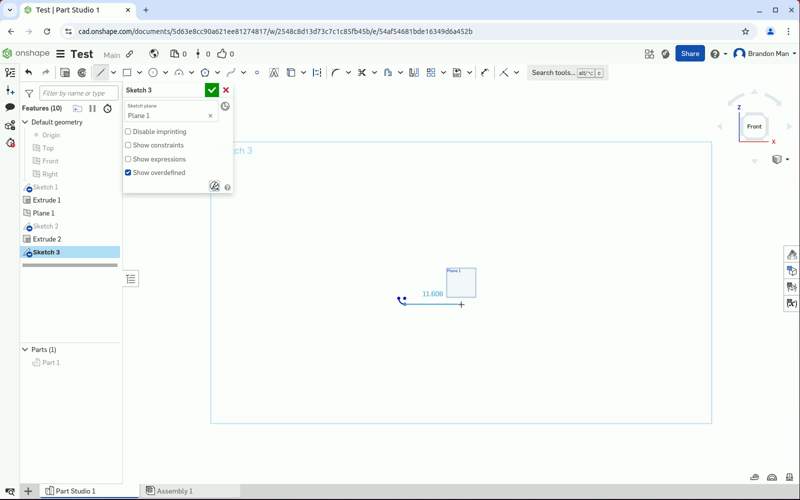
key(esc)
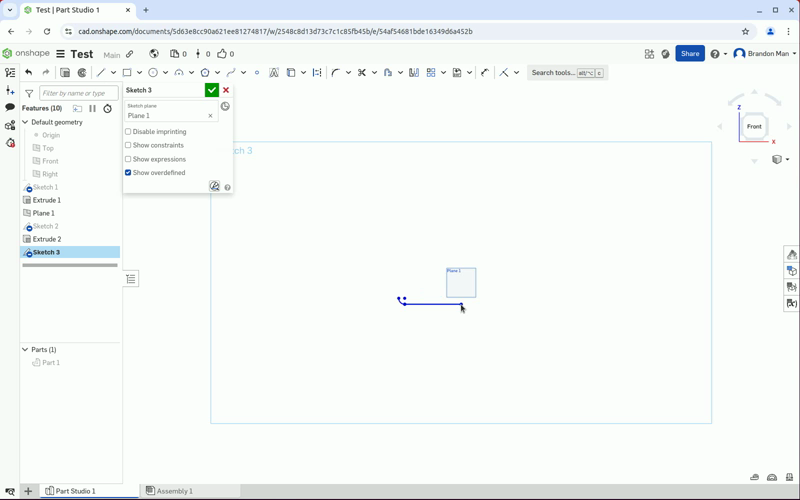
key(a)
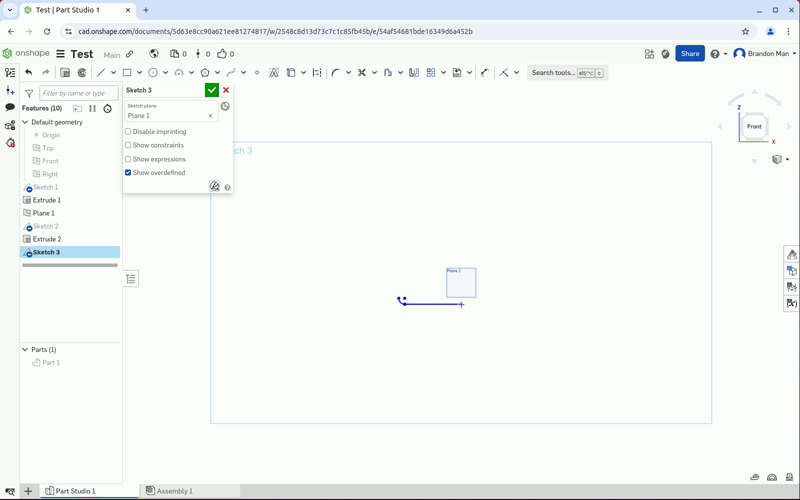
mouse_move(461, 304)
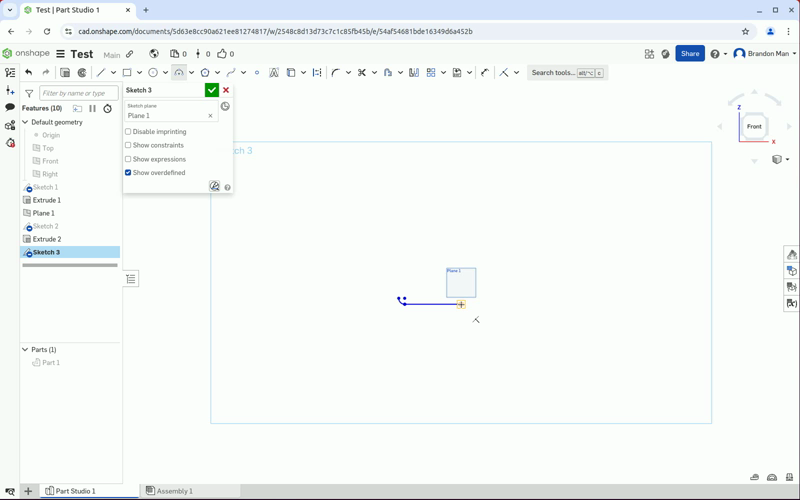
click(461, 304)
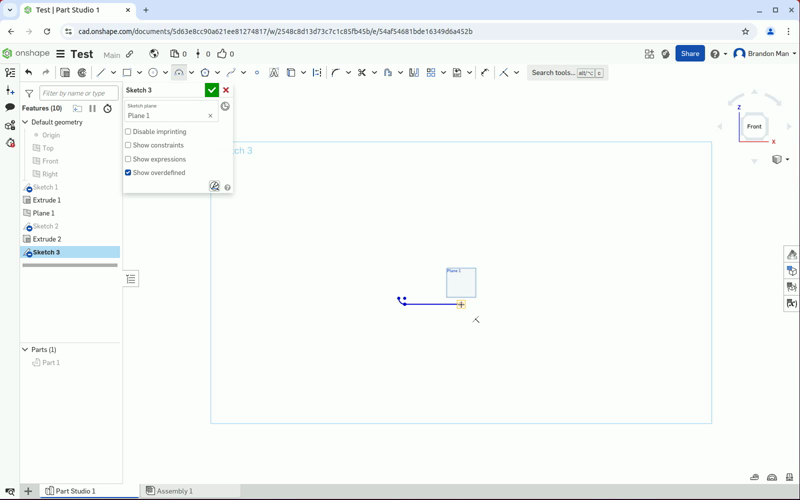
key_down(shift)
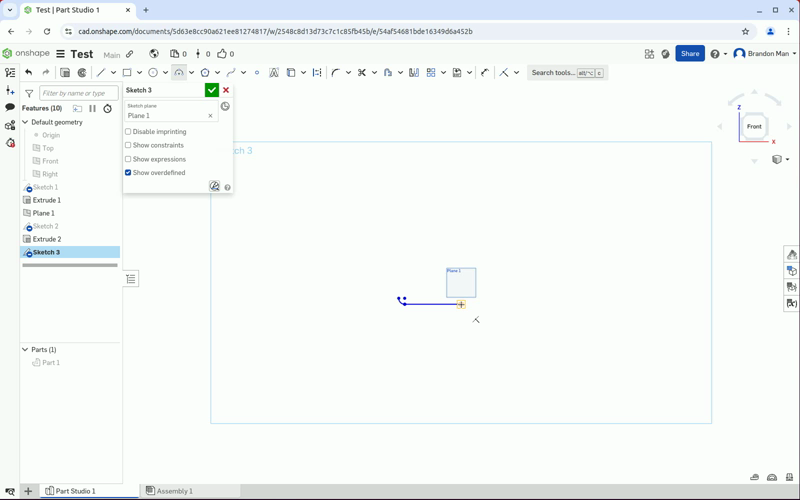
mouse_move(461, 261)
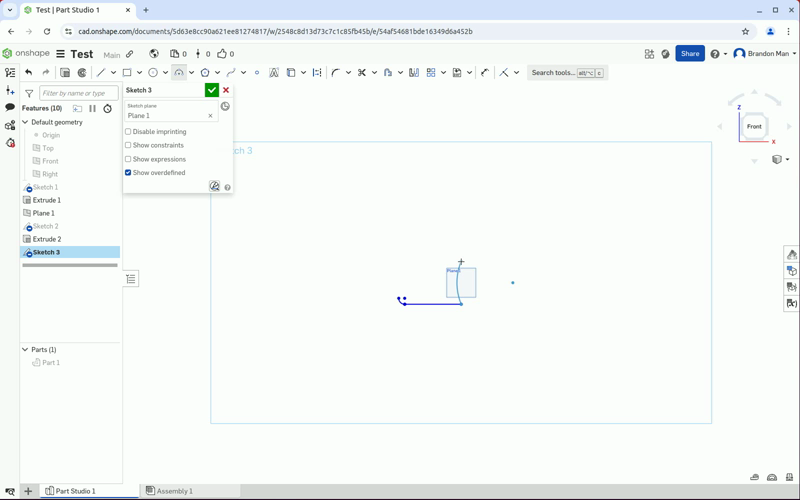
click(461, 261)
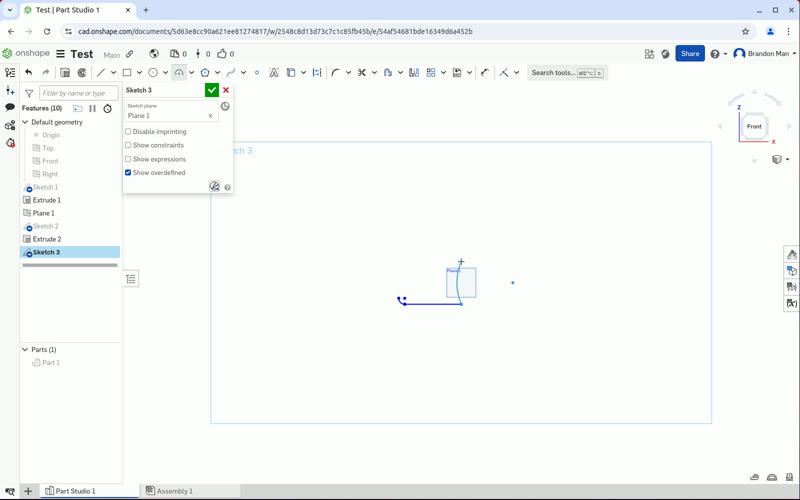
mouse_move(439, 282)
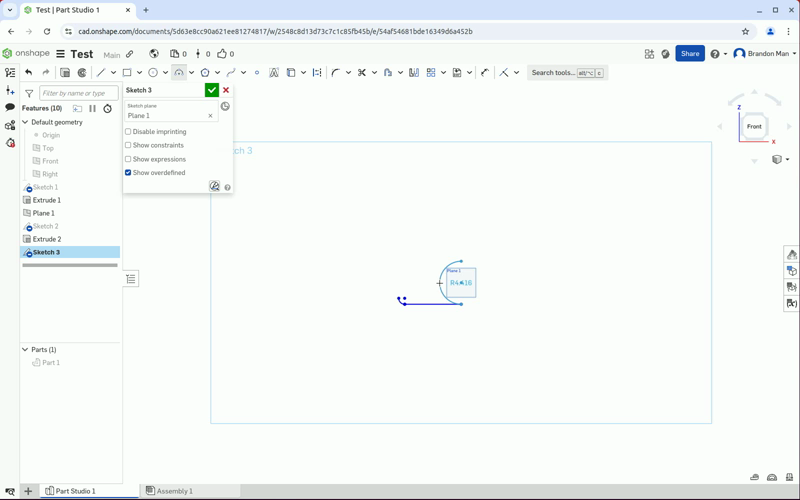
click(439, 282)
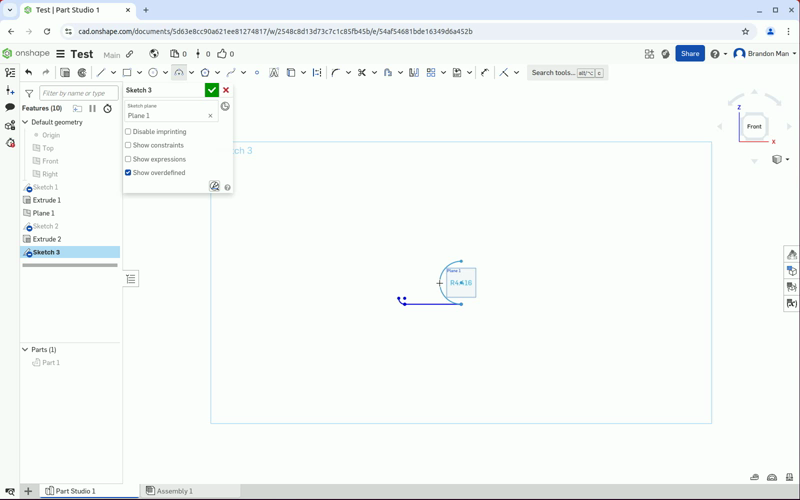
key_up(shift)
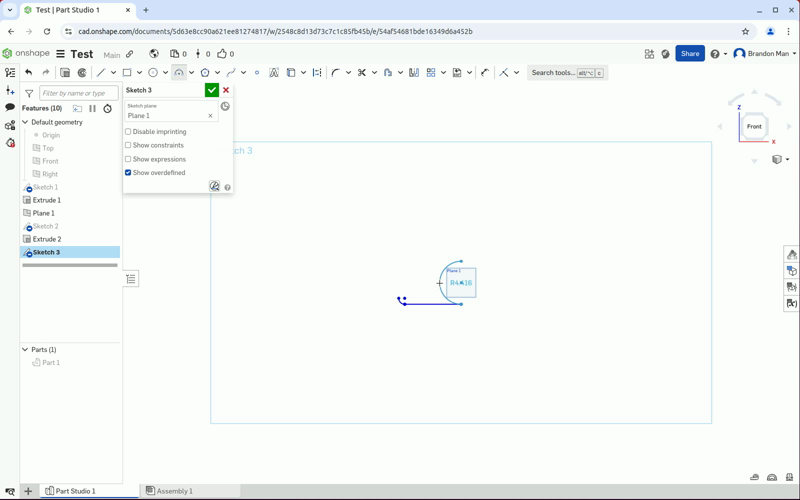
key(esc)
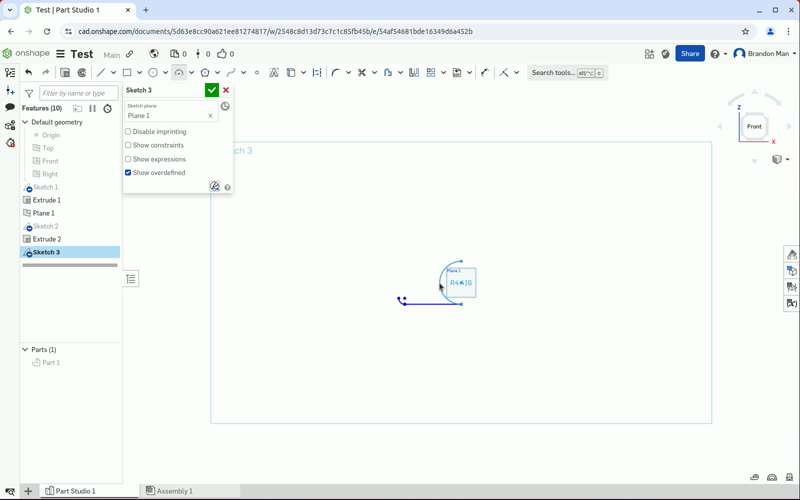
key(l)
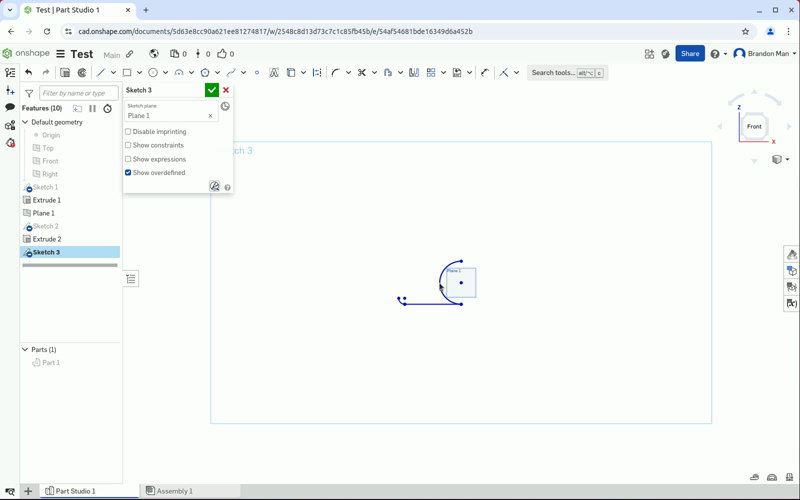
mouse_move(461, 261)
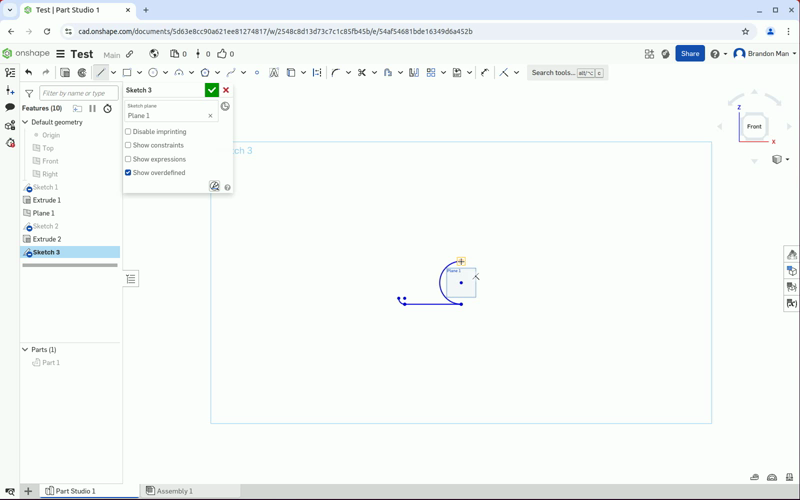
click(461, 261)
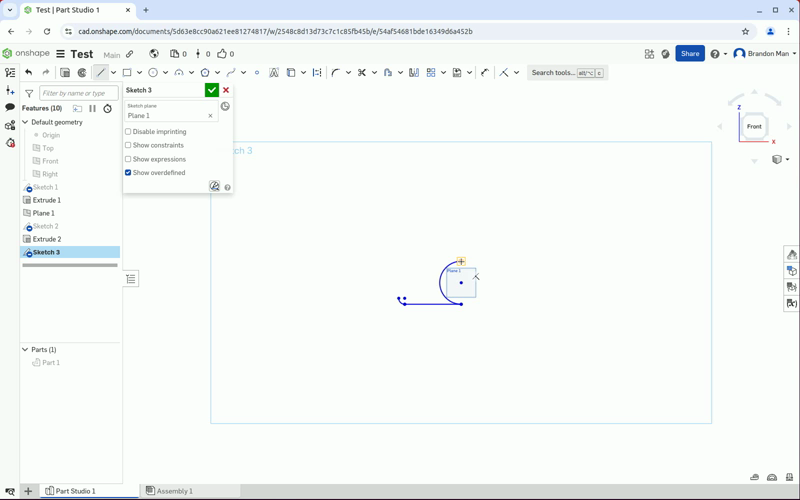
key_down(shift)
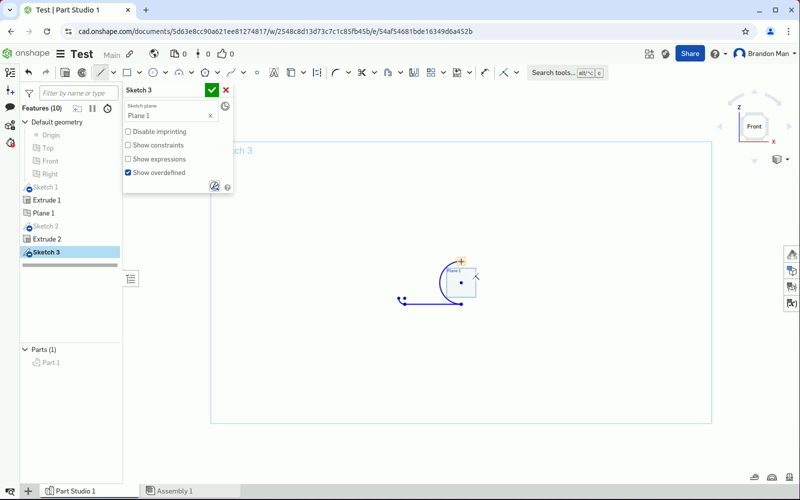
mouse_move(491, 261)
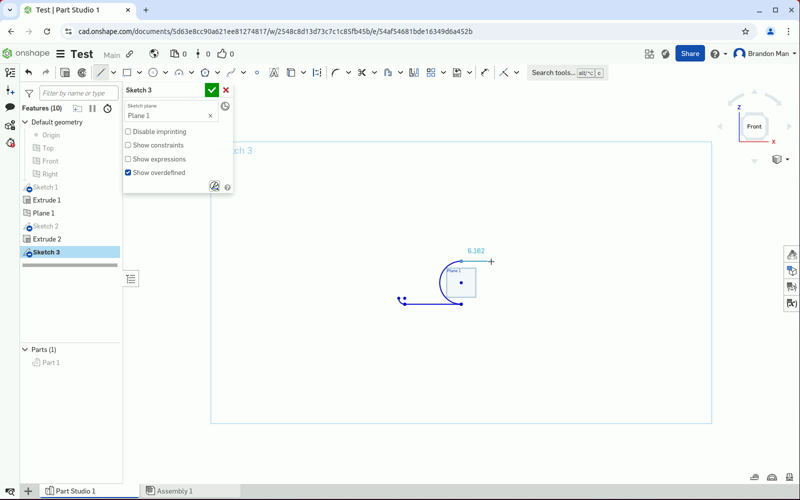
mouse_move(404, 261)
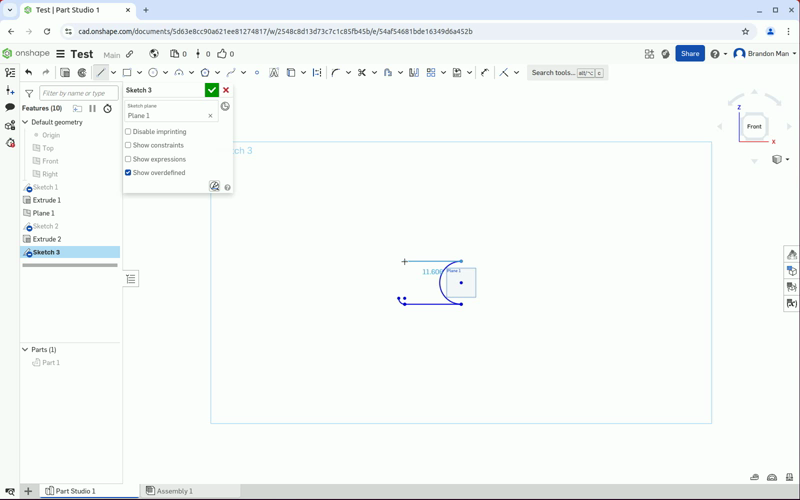
click(404, 261)
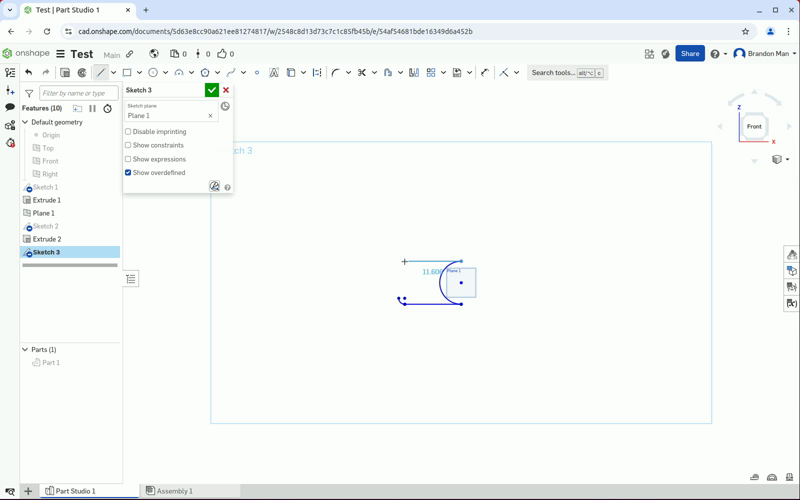
key_up(shift)
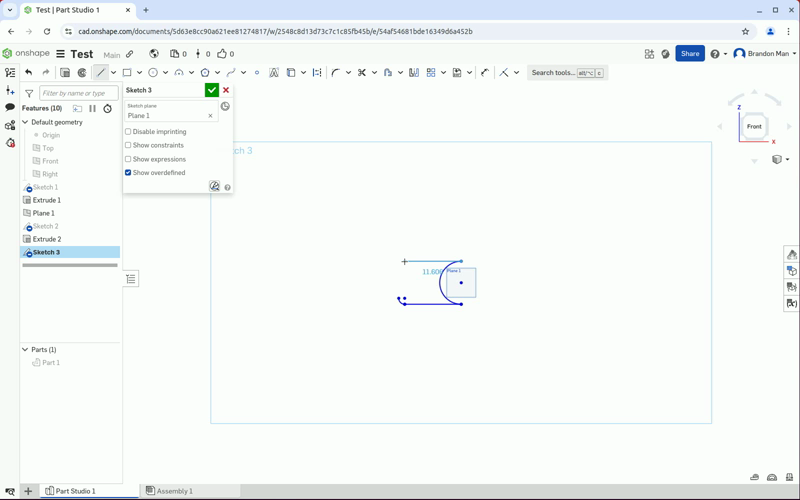
key(esc)
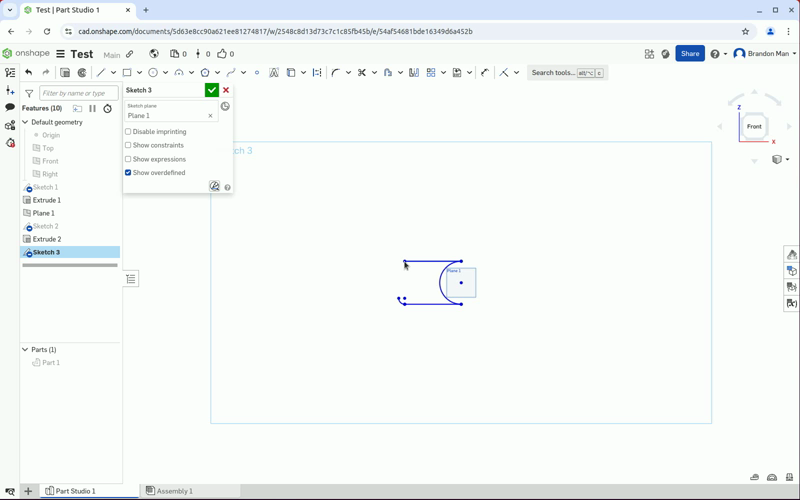
key(a)
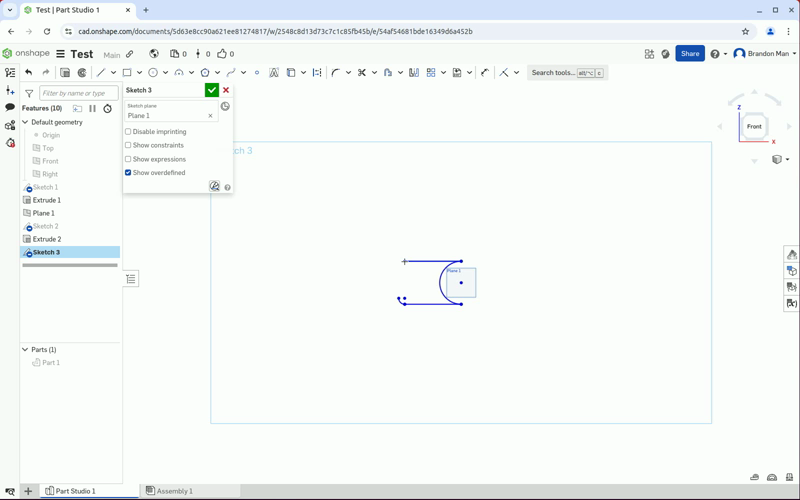
mouse_move(404, 261)
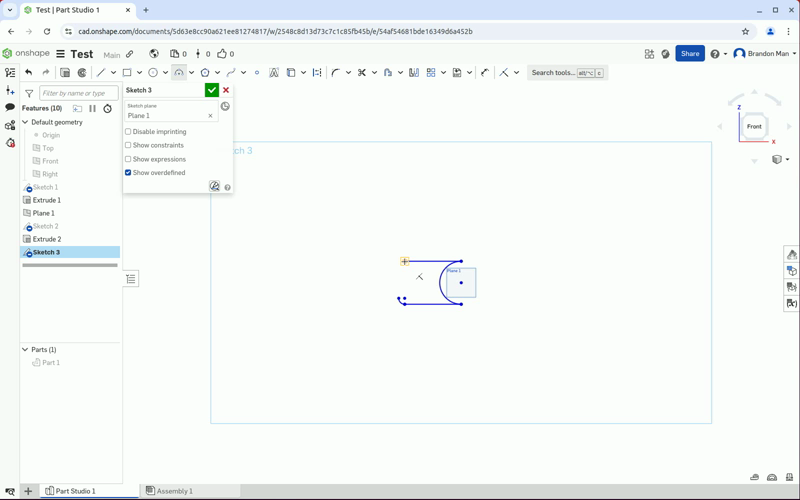
click(404, 261)
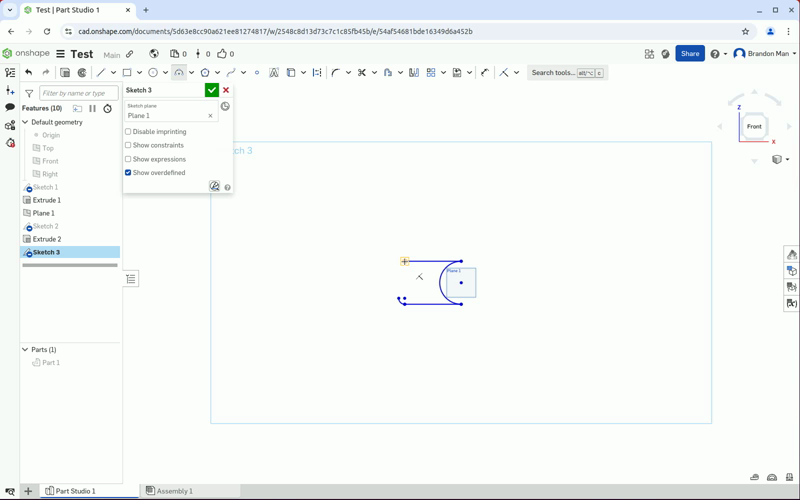
key_down(shift)
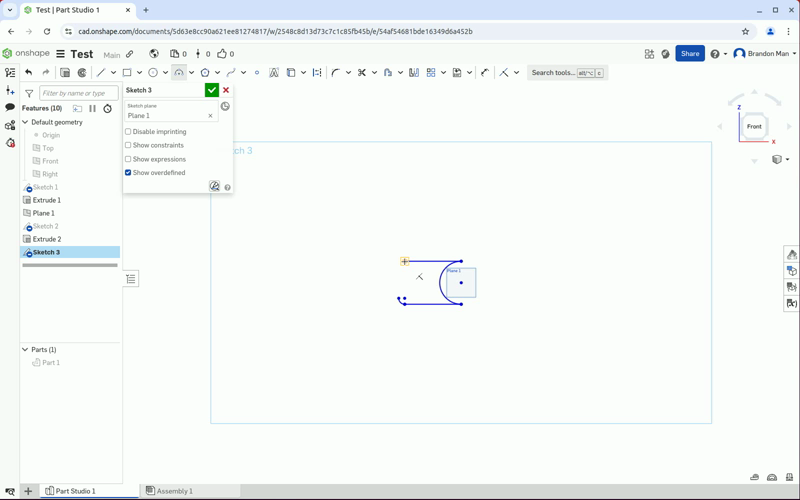
mouse_move(398, 266)
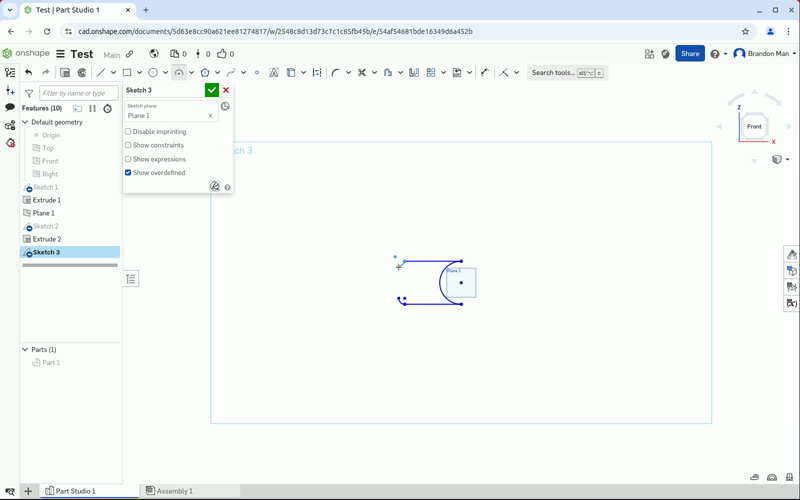
click(398, 266)
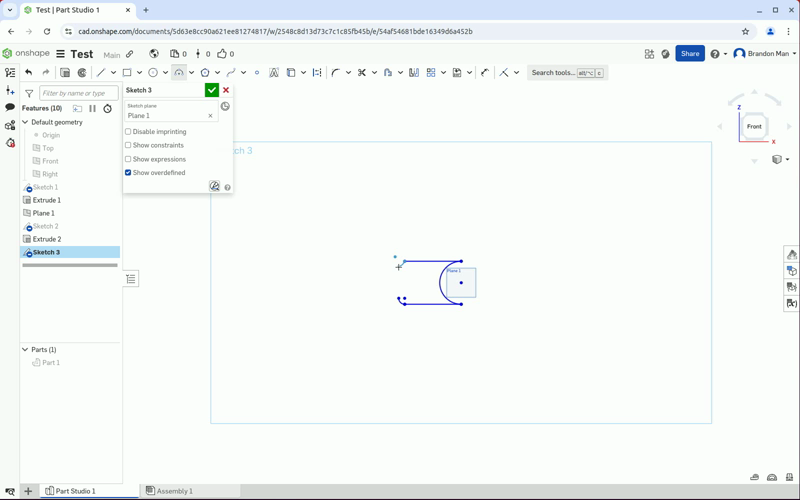
mouse_move(400, 262)
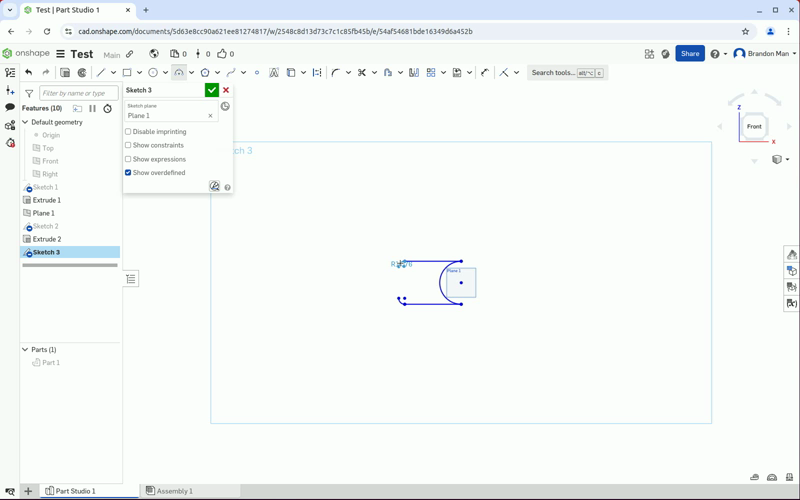
scroll(6)
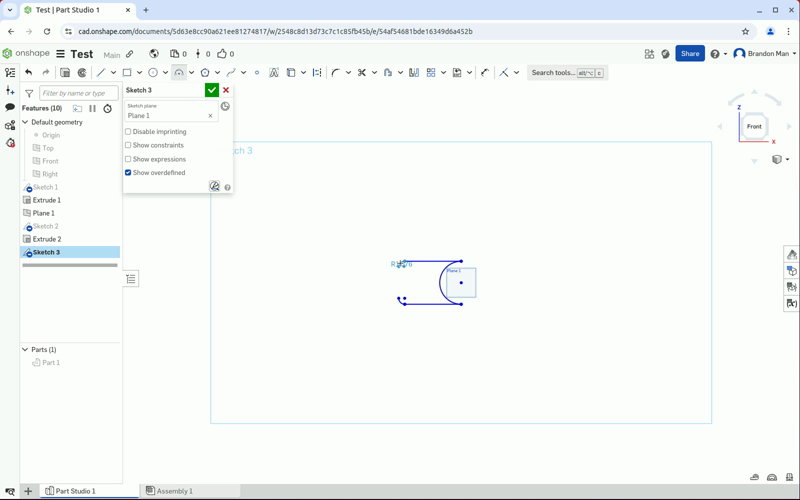
scroll(6)
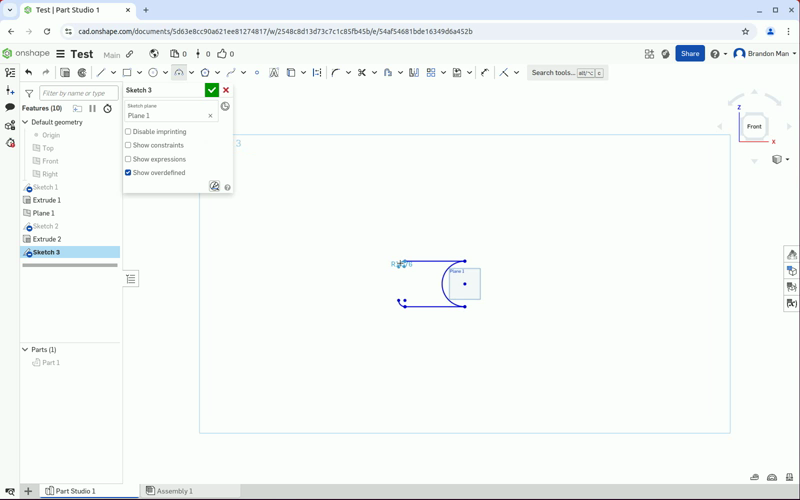
scroll(6)
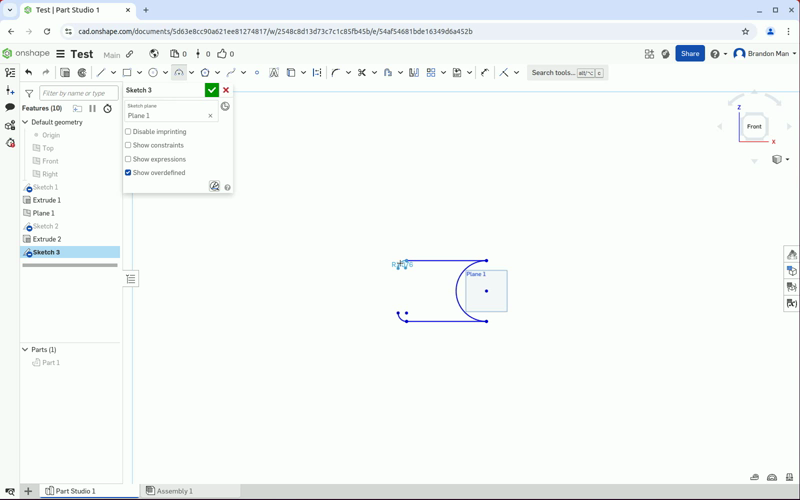
scroll(6)
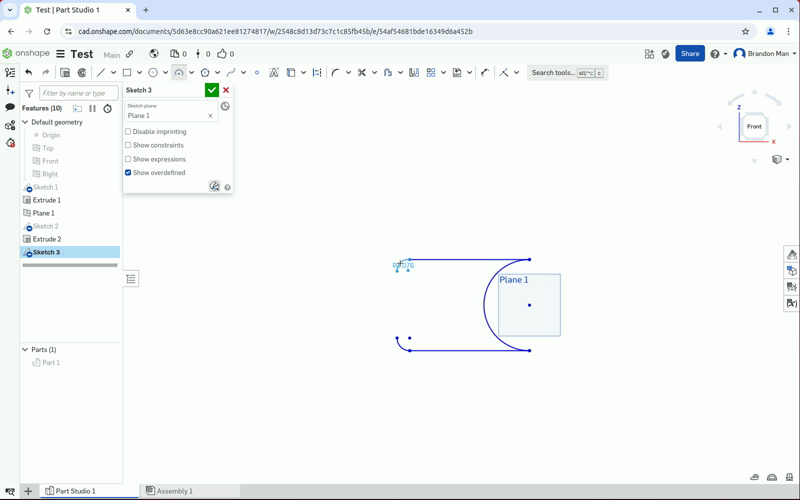
scroll(6)
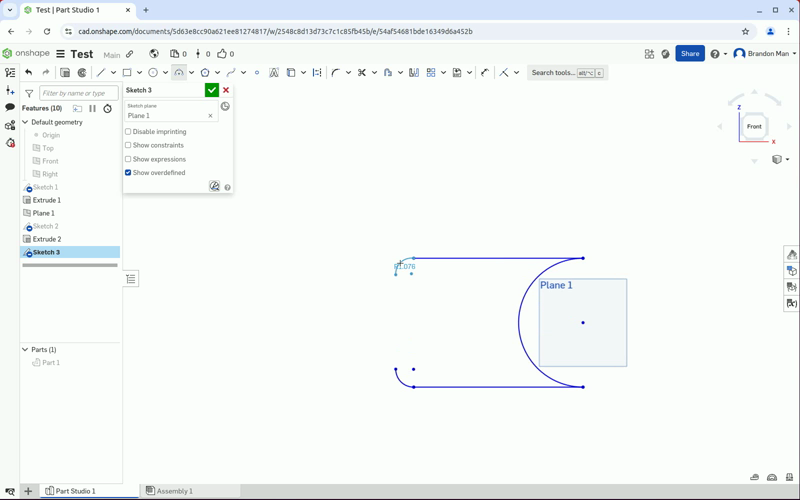
scroll(6)
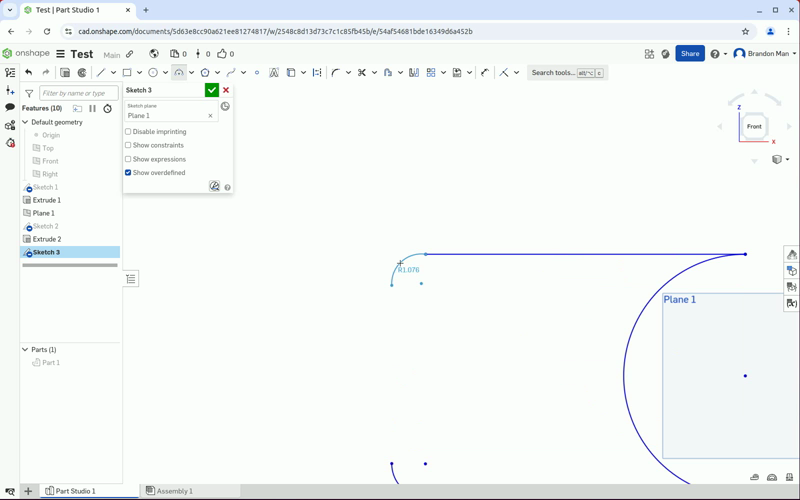
scroll(6)
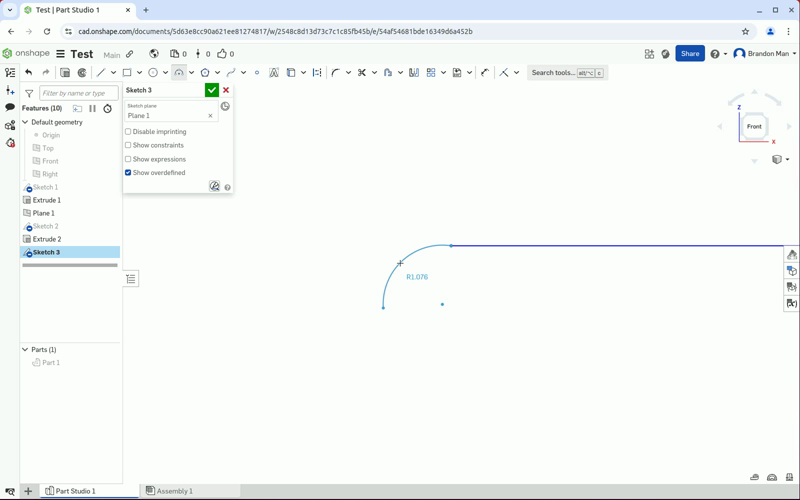
click(400, 262)
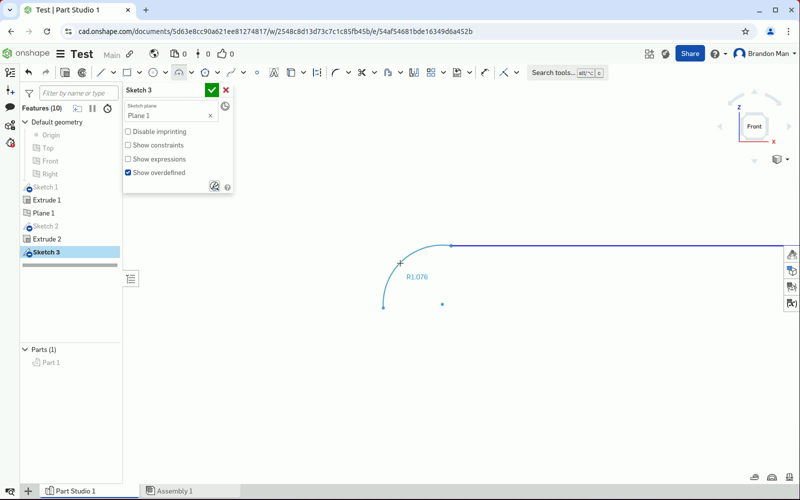
scroll(-6)
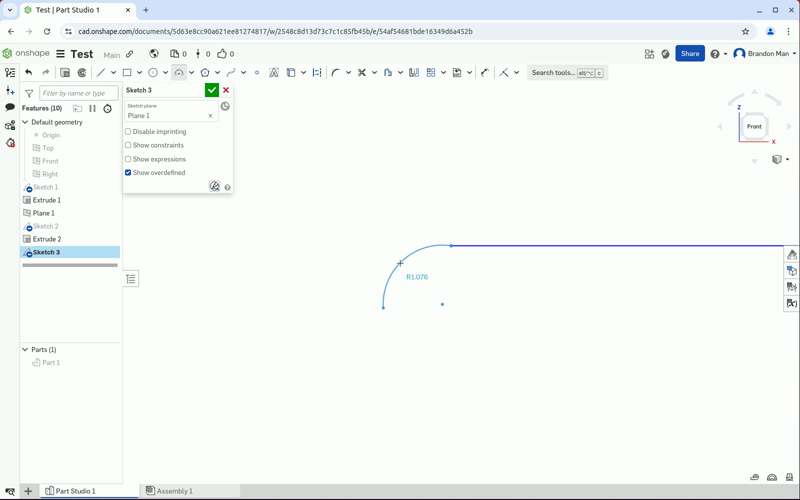
scroll(-6)
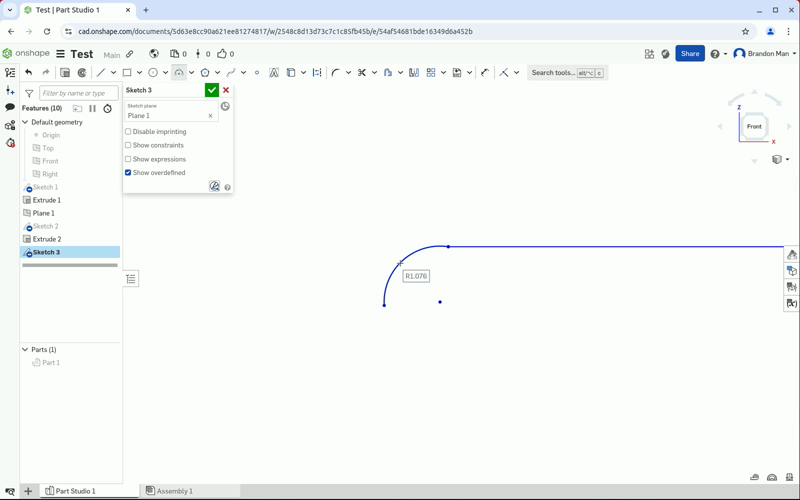
scroll(-6)
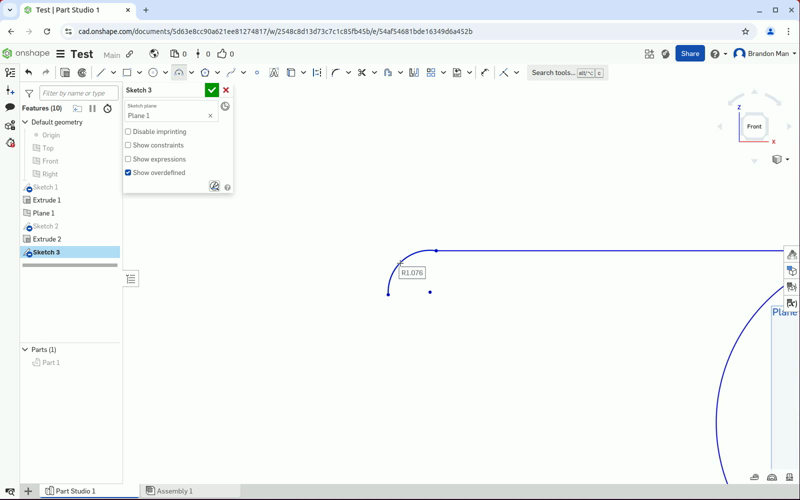
scroll(-6)
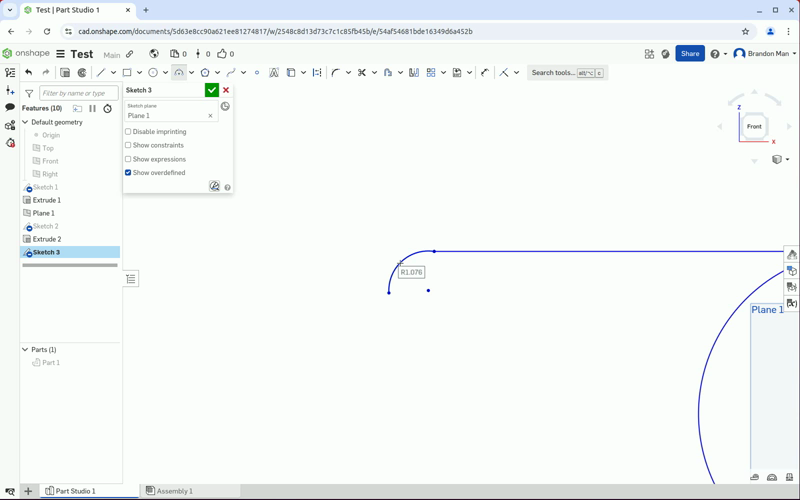
scroll(-6)
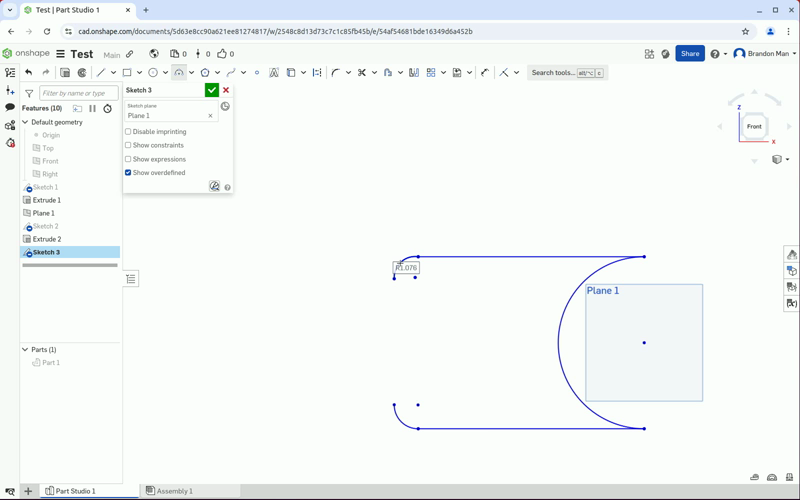
scroll(-6)
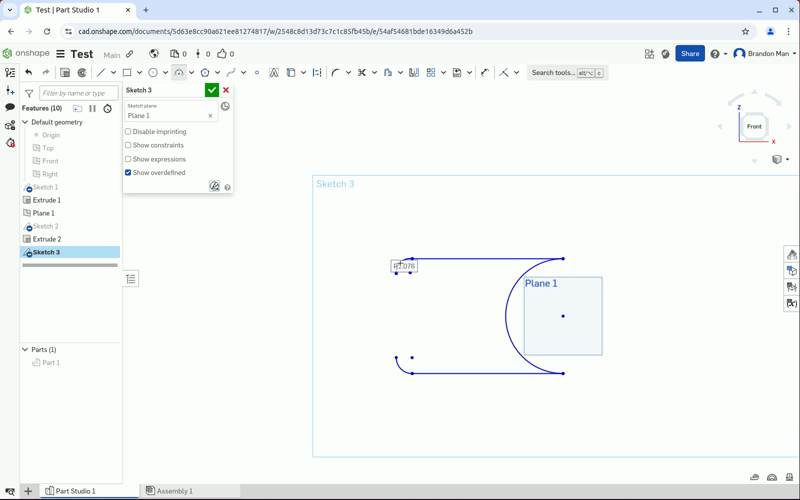
scroll(-6)
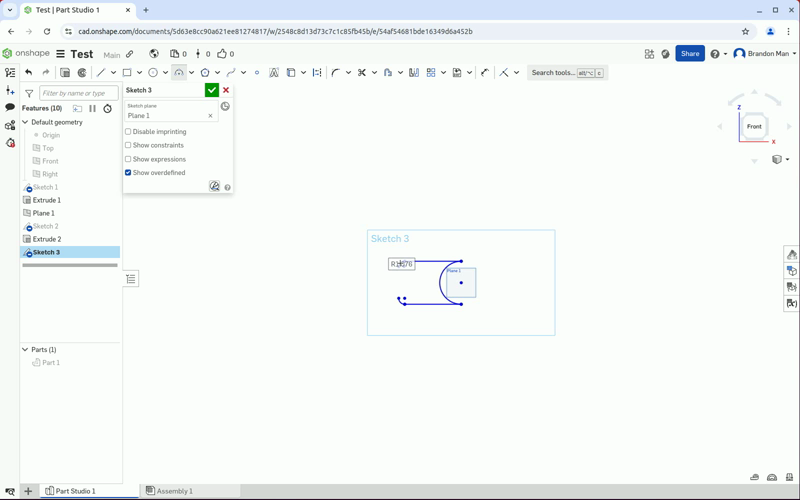
key_up(shift)
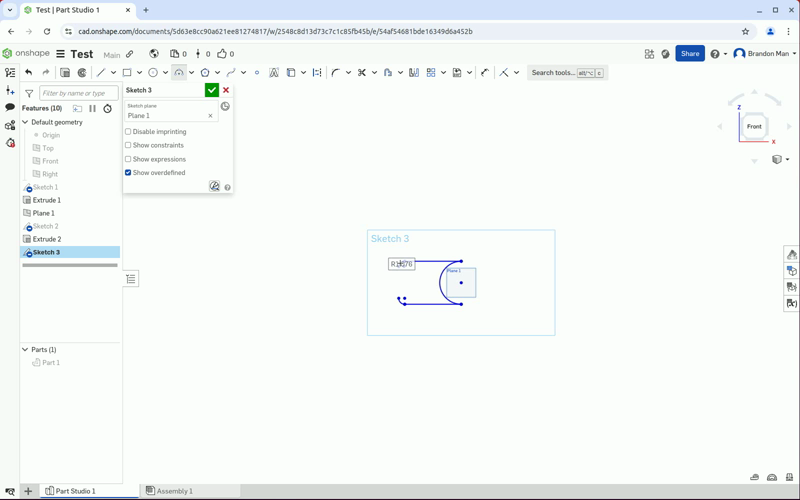
key(esc)
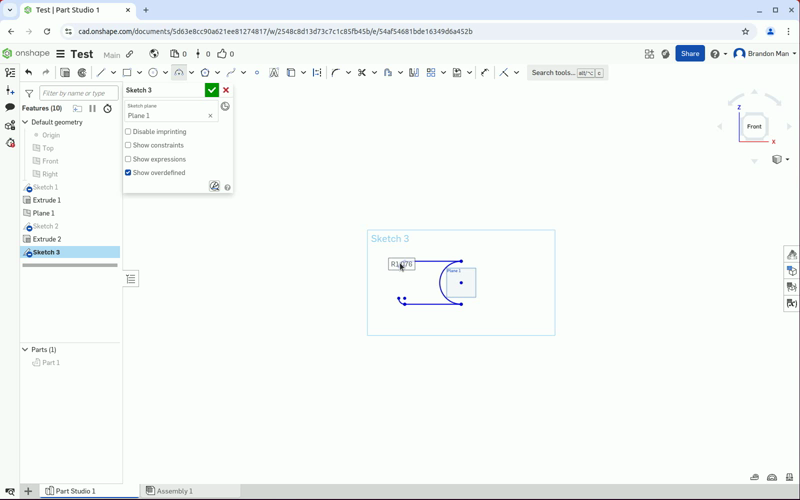
key(l)
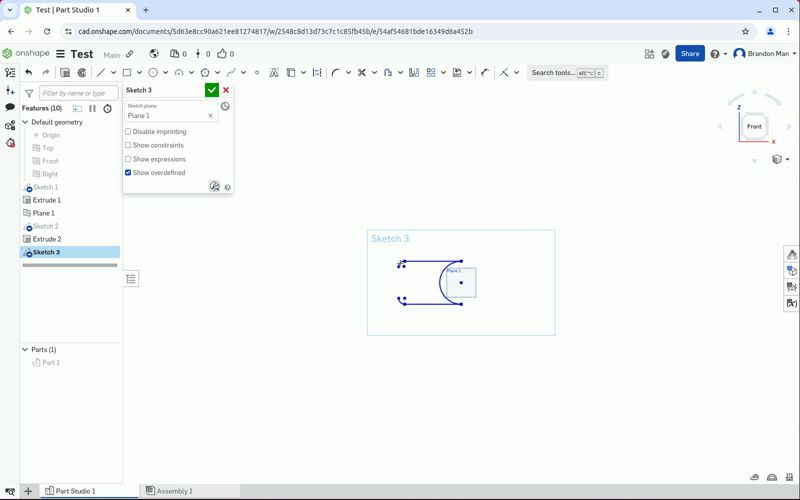
mouse_move(398, 266)
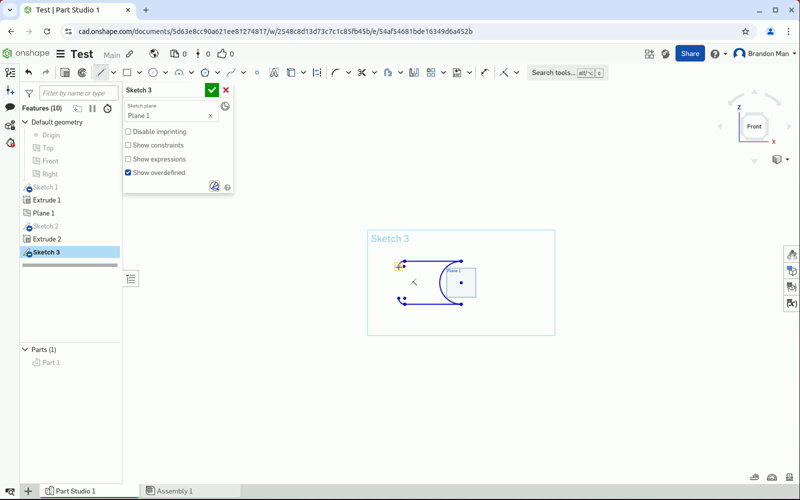
scroll(6)
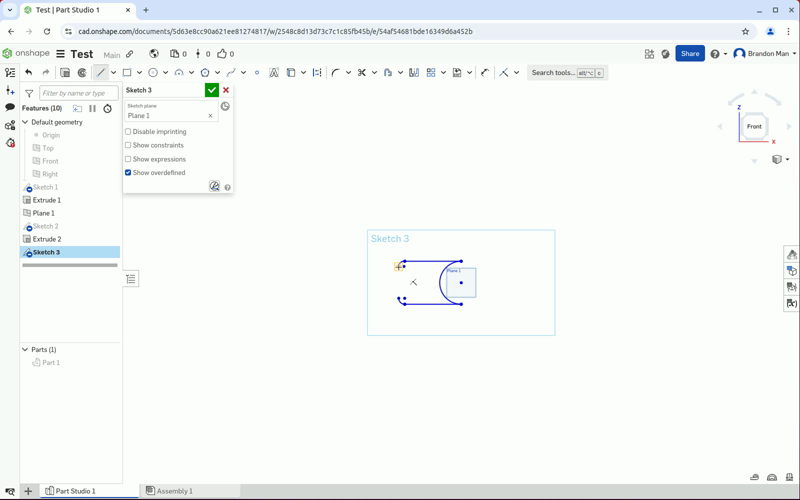
scroll(6)
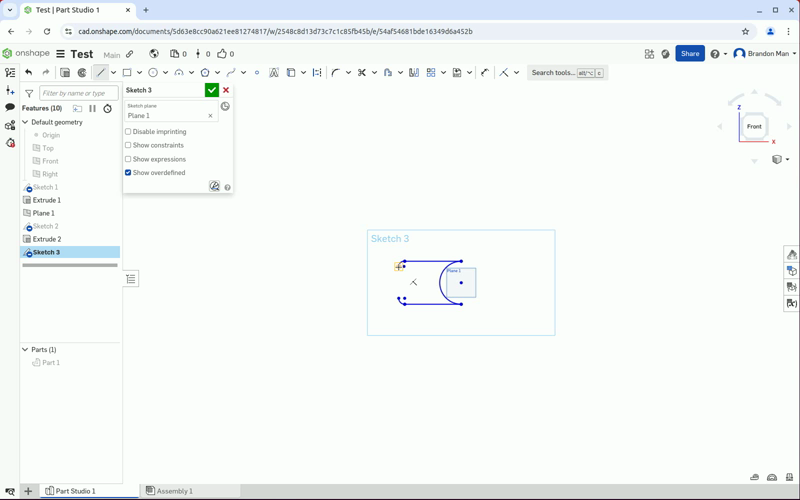
scroll(6)
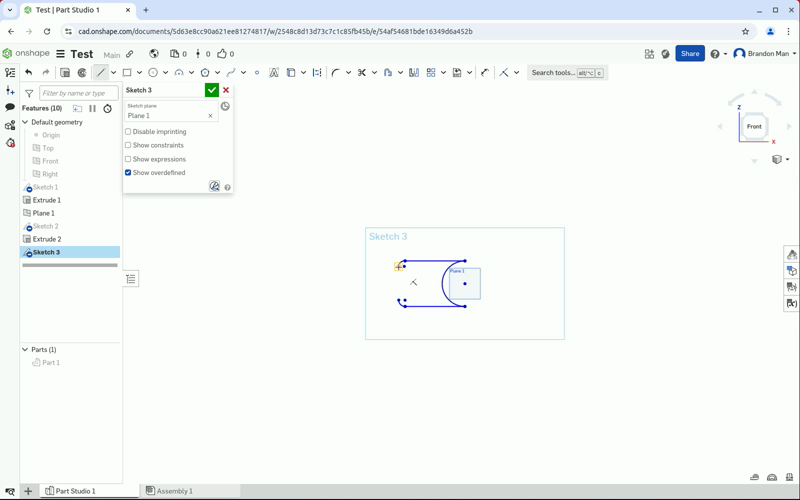
scroll(6)
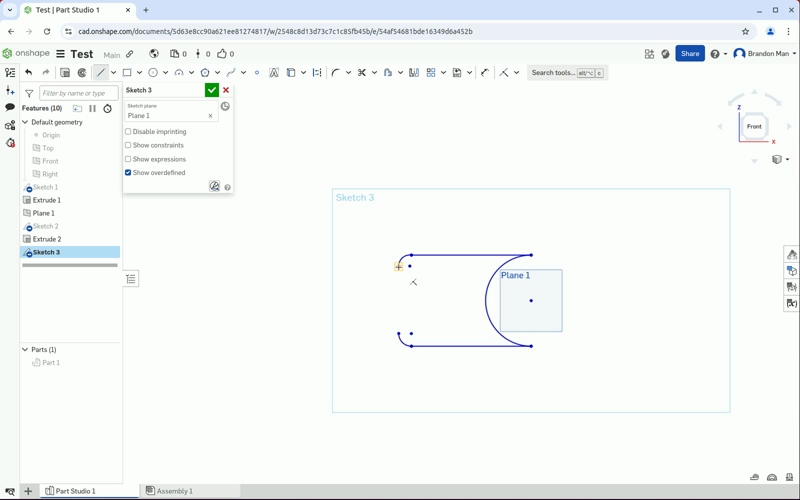
scroll(6)
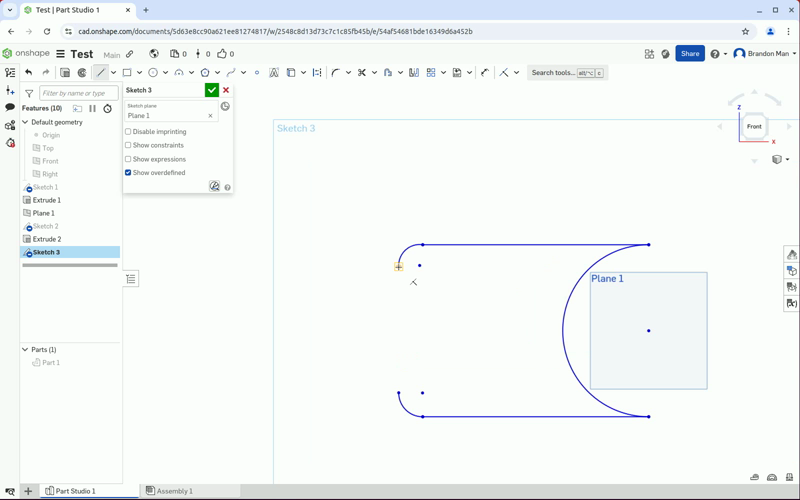
scroll(6)
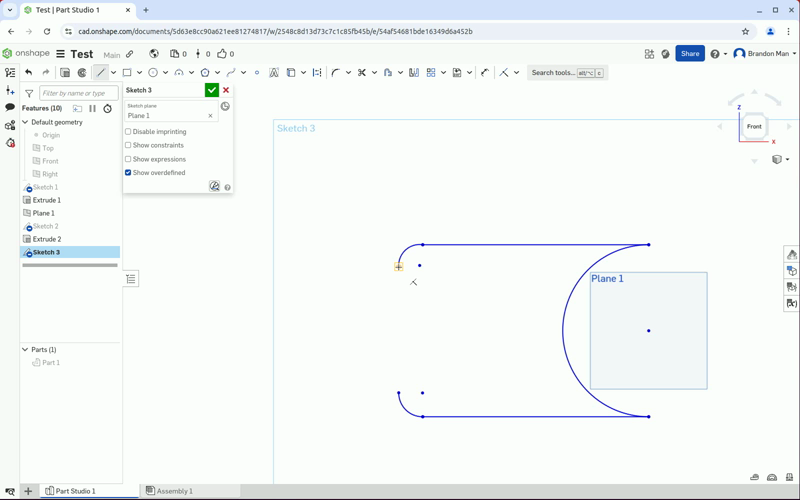
scroll(6)
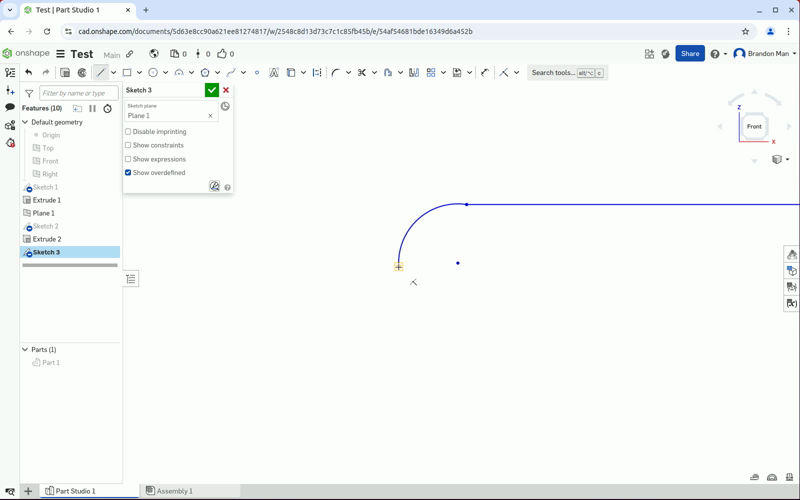
click(398, 266)
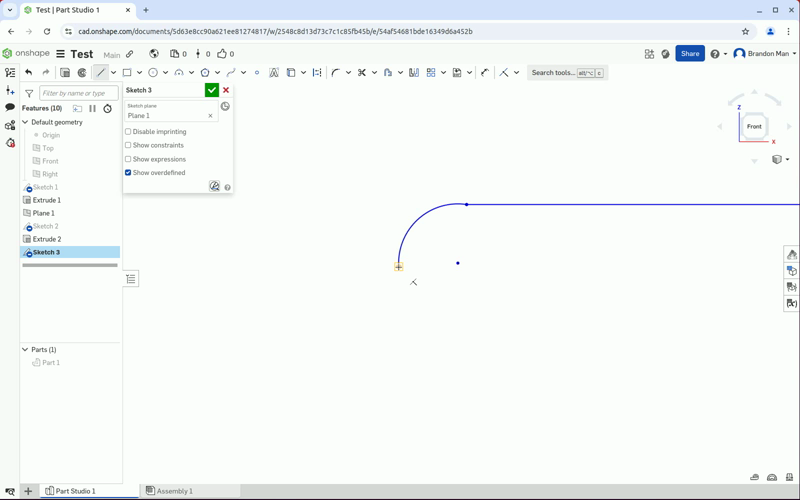
scroll(-6)
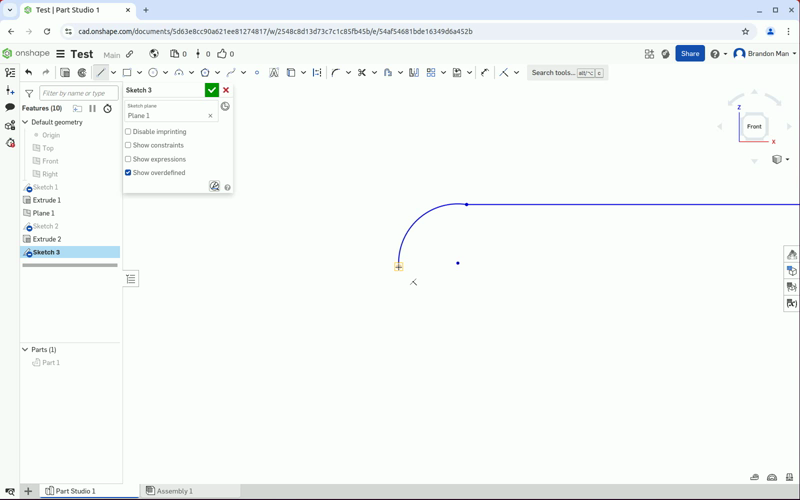
scroll(-6)
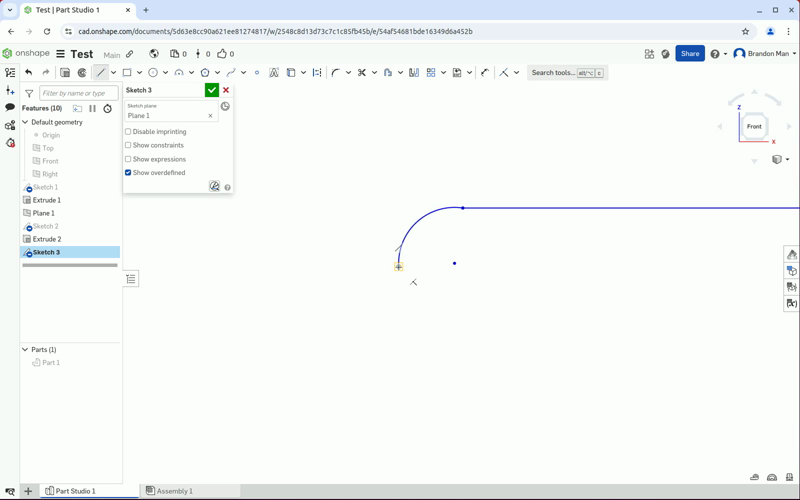
scroll(-6)
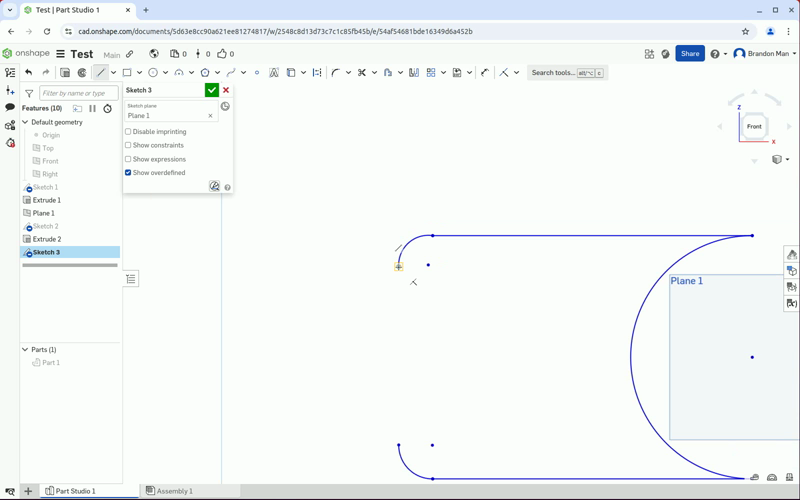
scroll(-6)
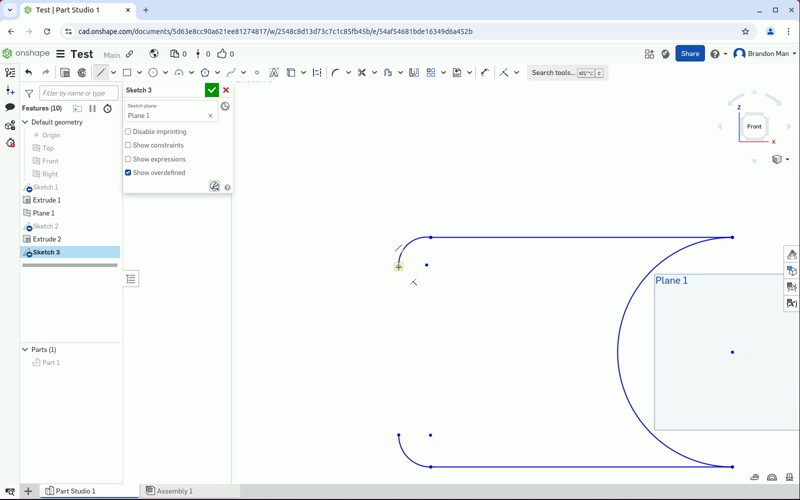
scroll(-6)
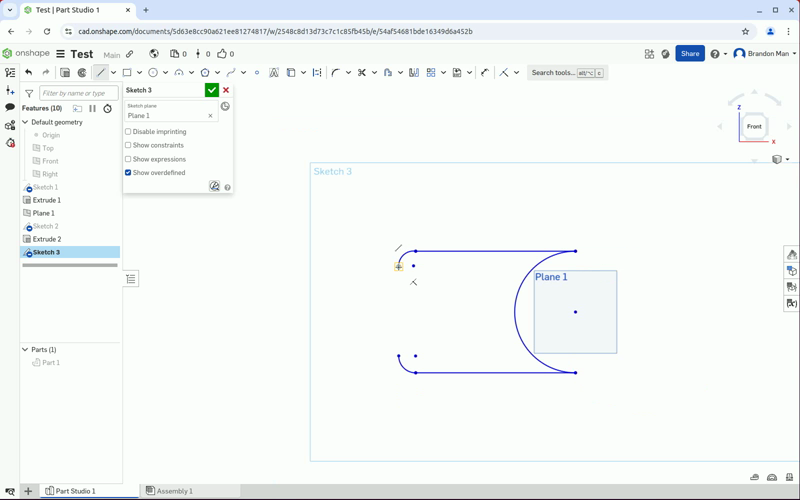
scroll(-6)
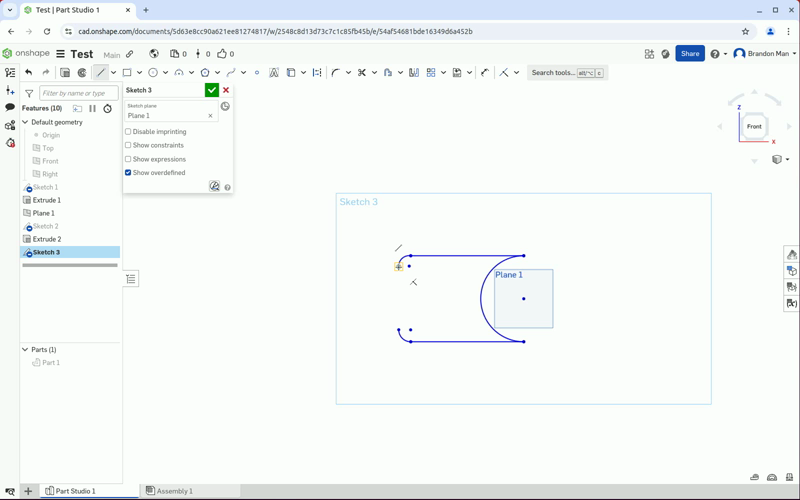
scroll(-6)
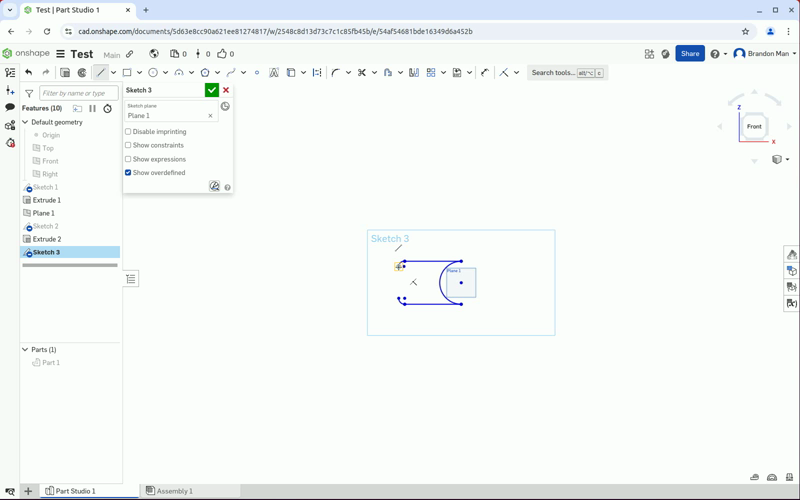
mouse_move(428, 266)
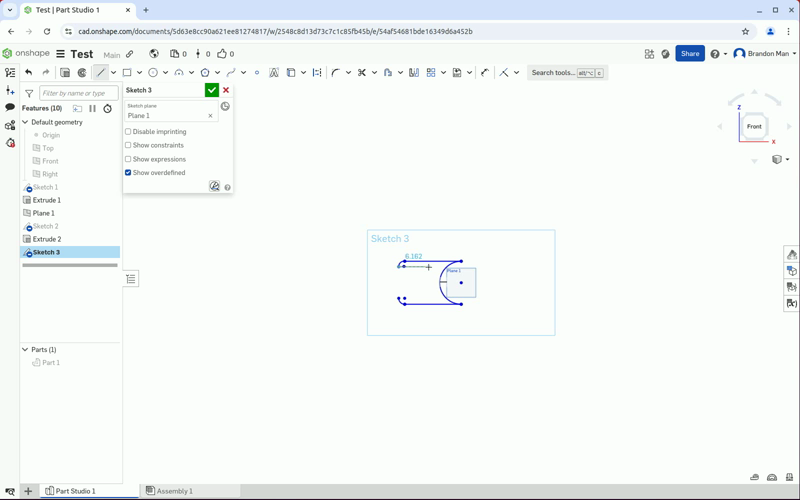
key_down(shift)
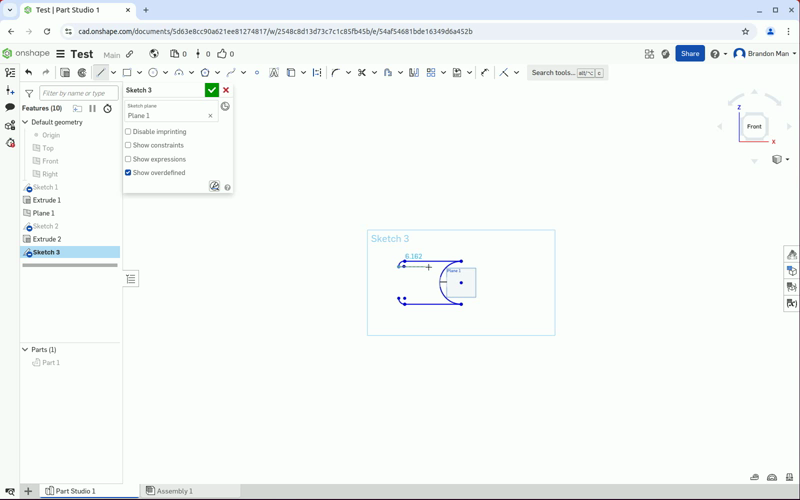
mouse_move(398, 298)
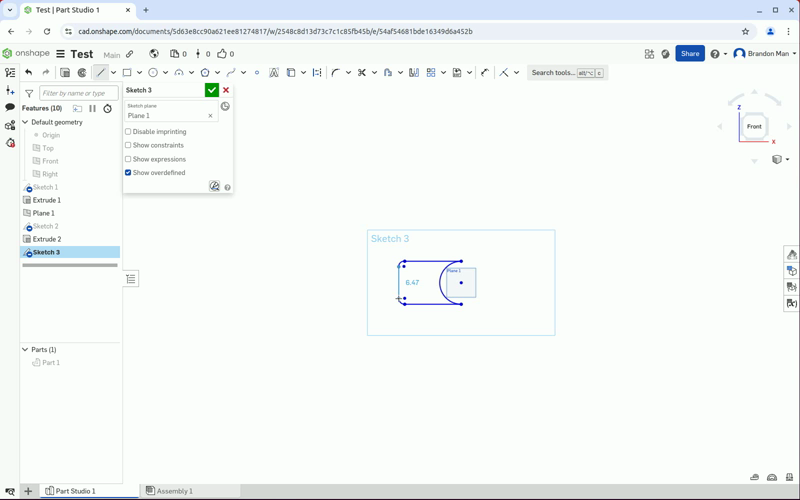
key_up(shift)
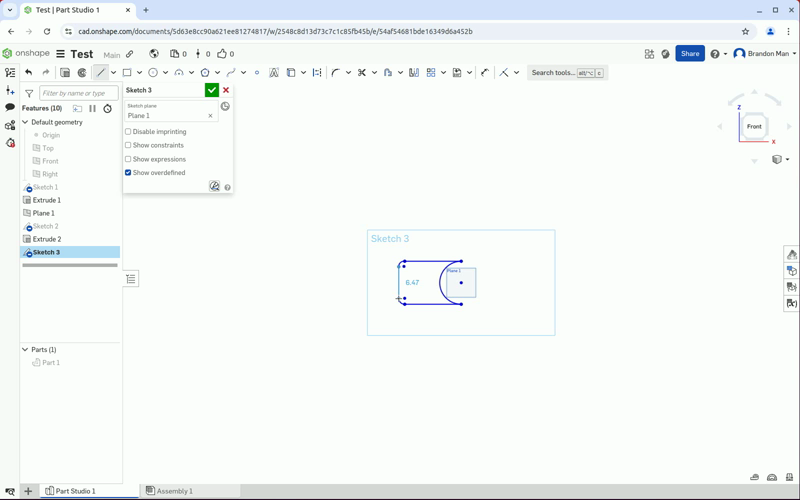
click(398, 298)
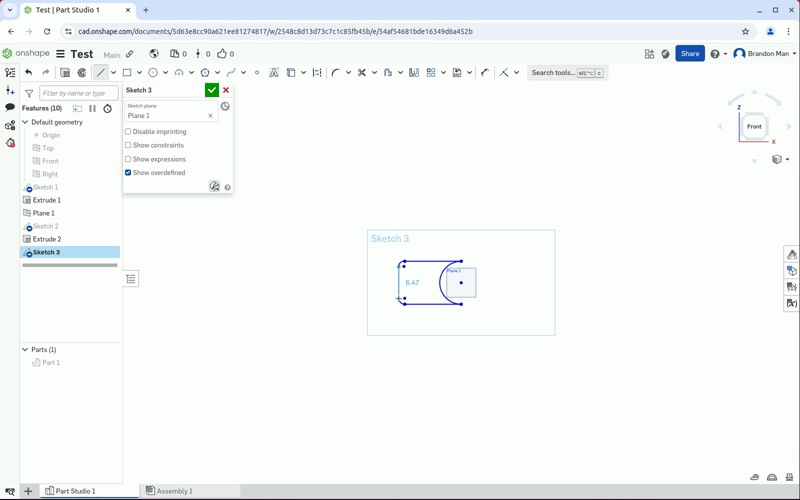
key(esc)
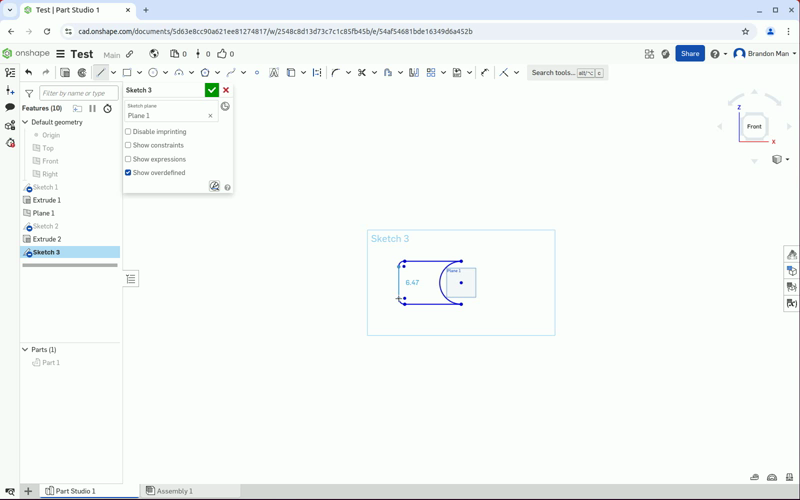
mouse_move(447, 293)
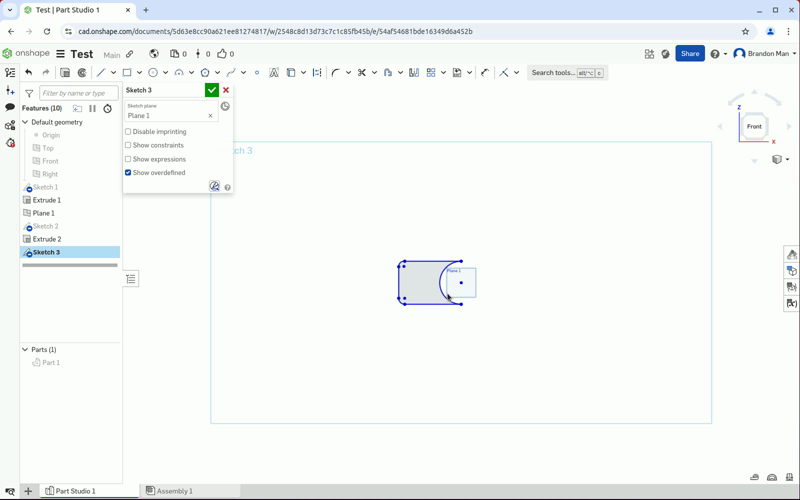
scroll(6)
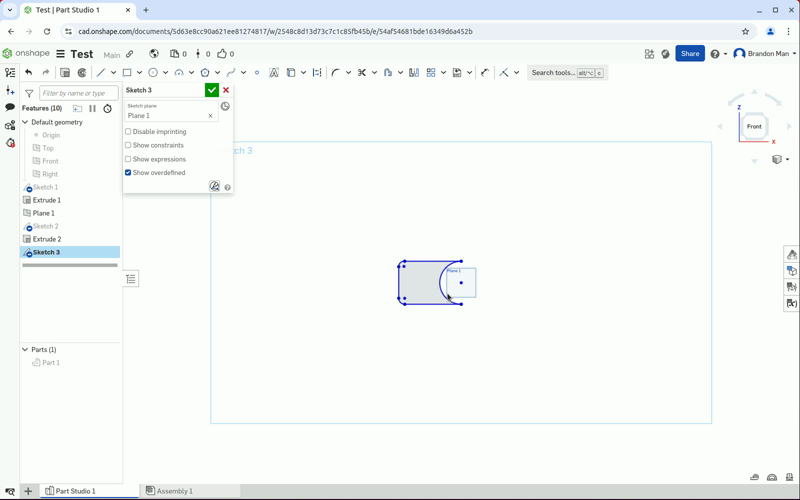
scroll(6)
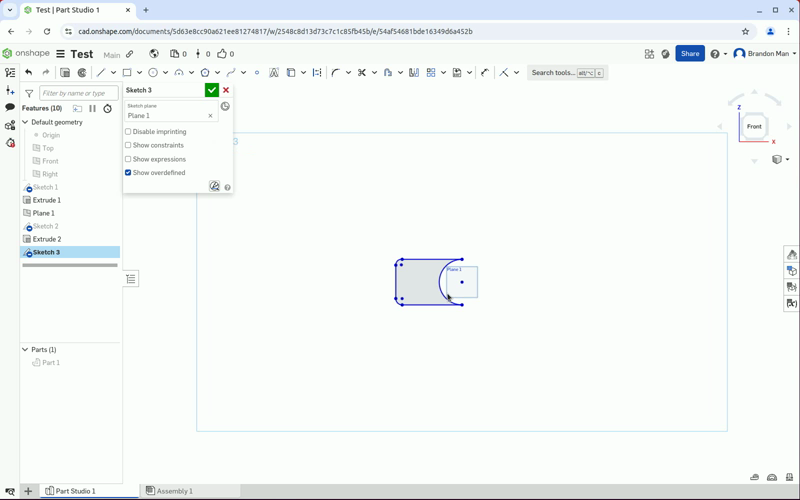
scroll(6)
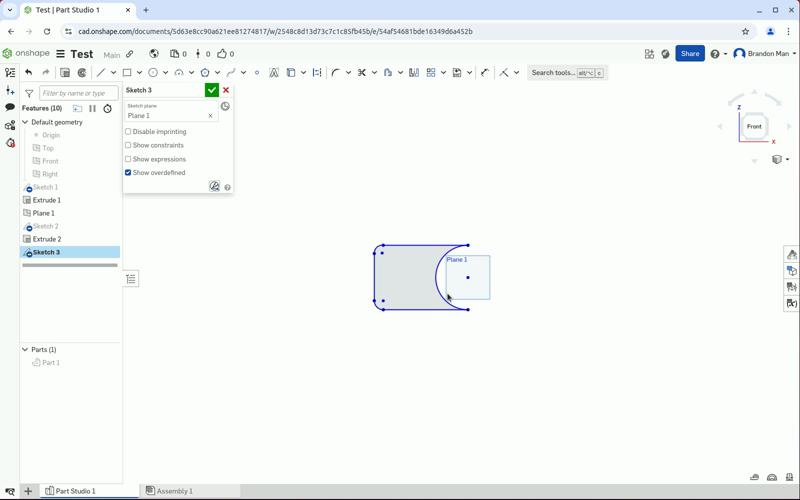
scroll(6)
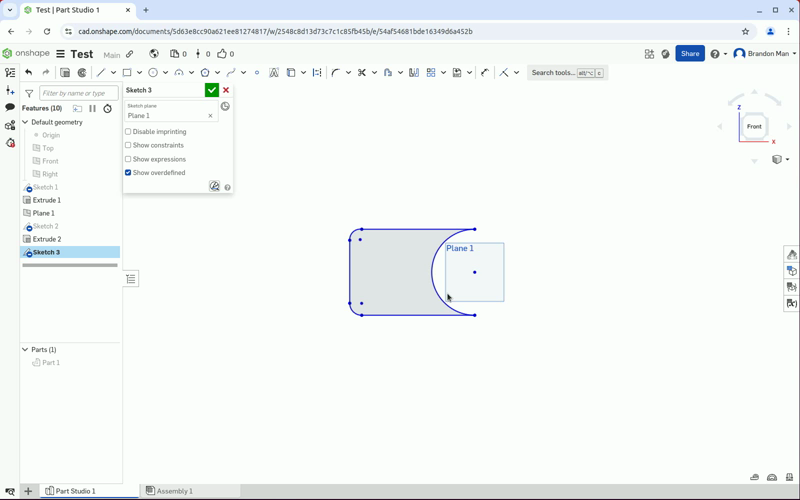
scroll(6)
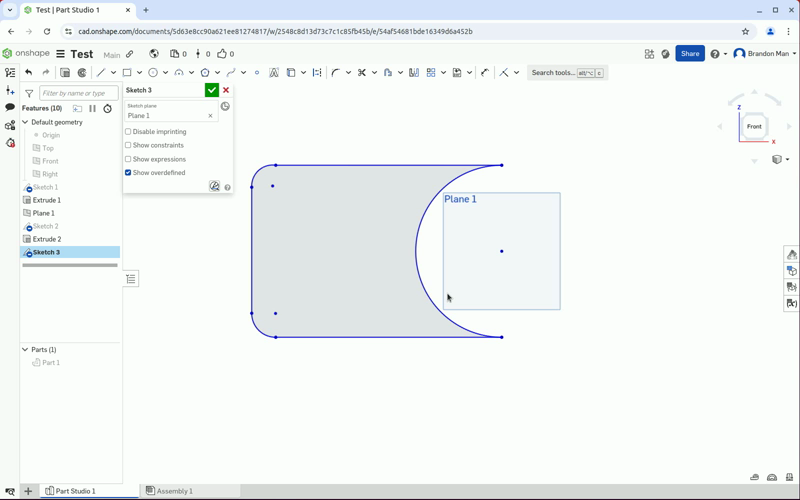
scroll(6)
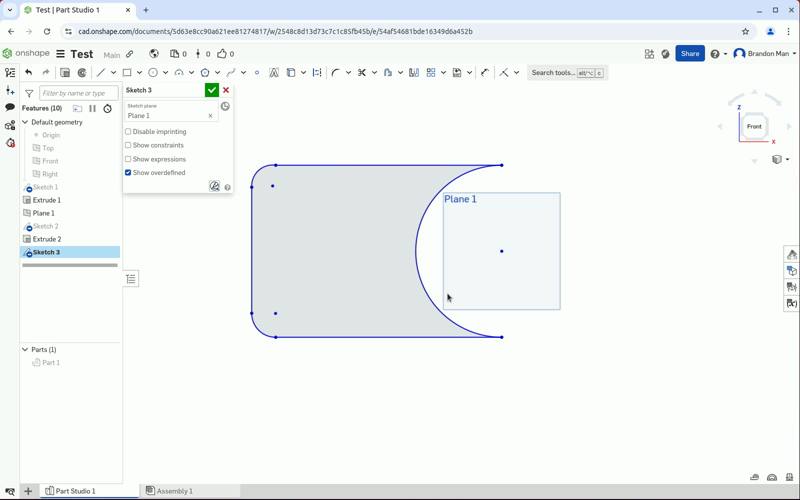
scroll(6)
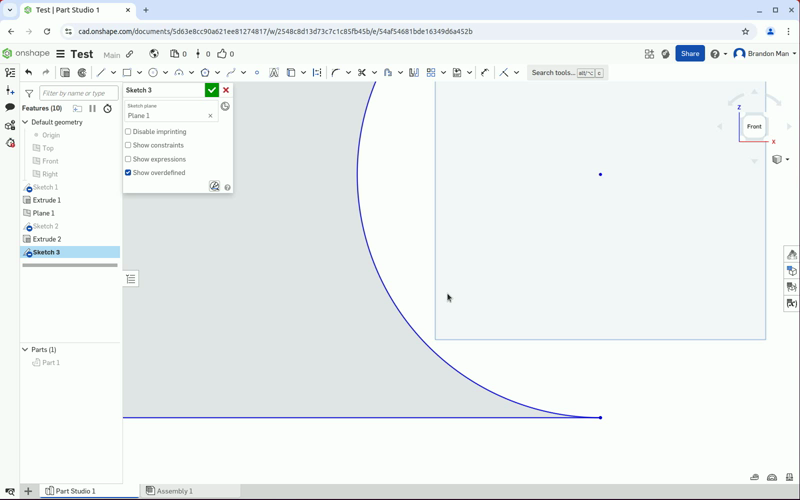
click(447, 293)
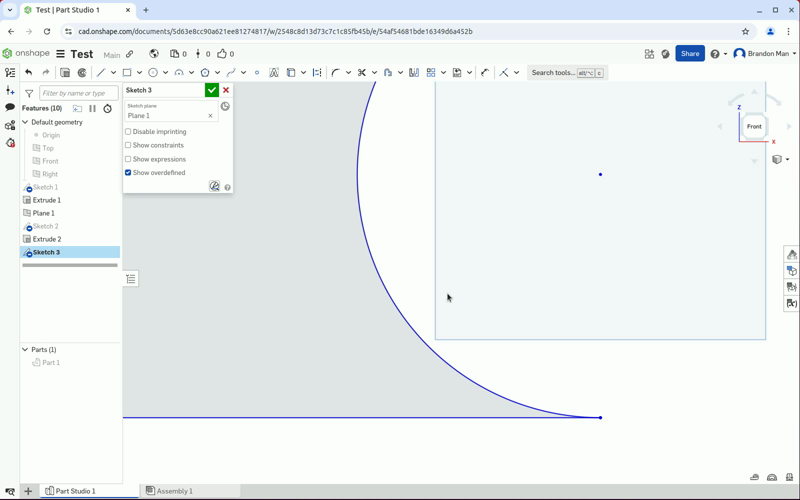
scroll(-6)
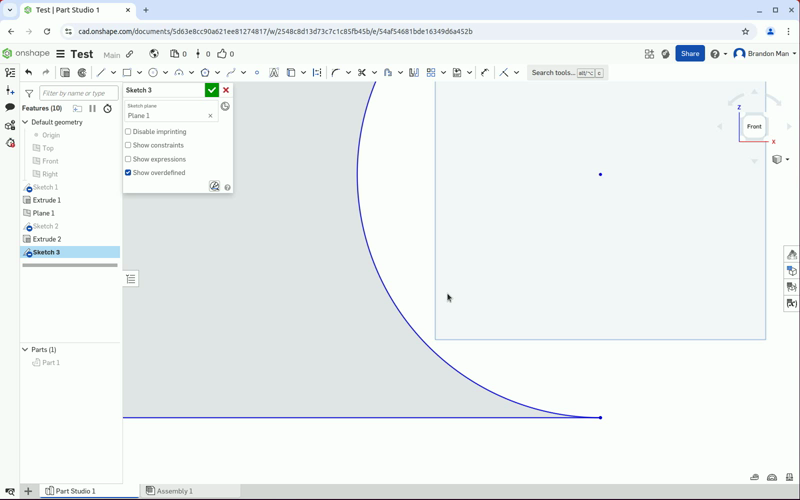
scroll(-6)
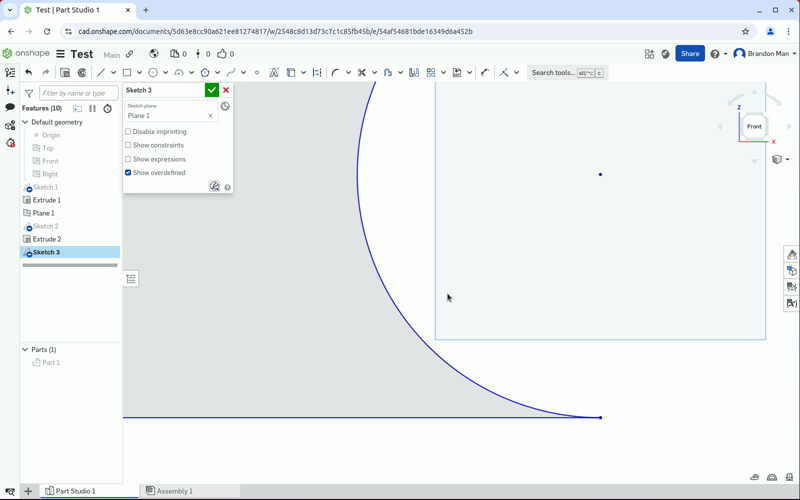
scroll(-6)
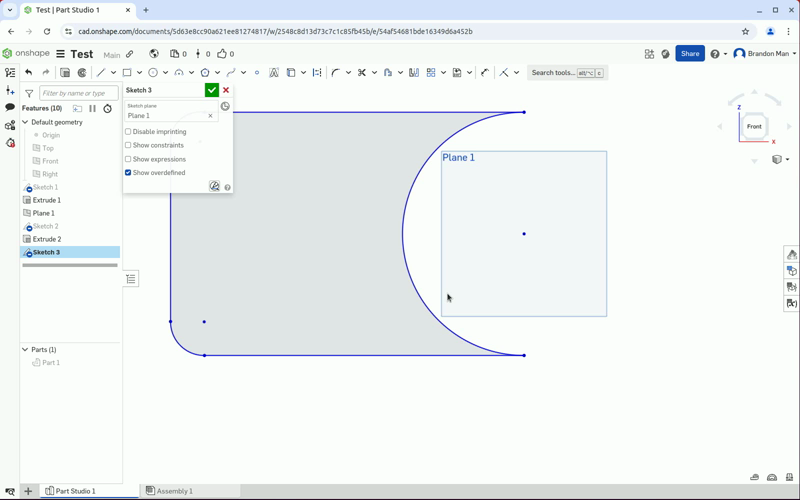
scroll(-6)
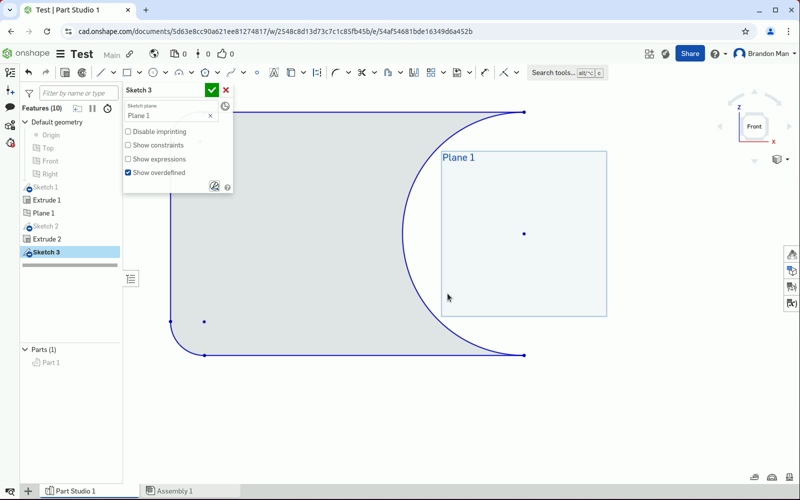
scroll(-6)
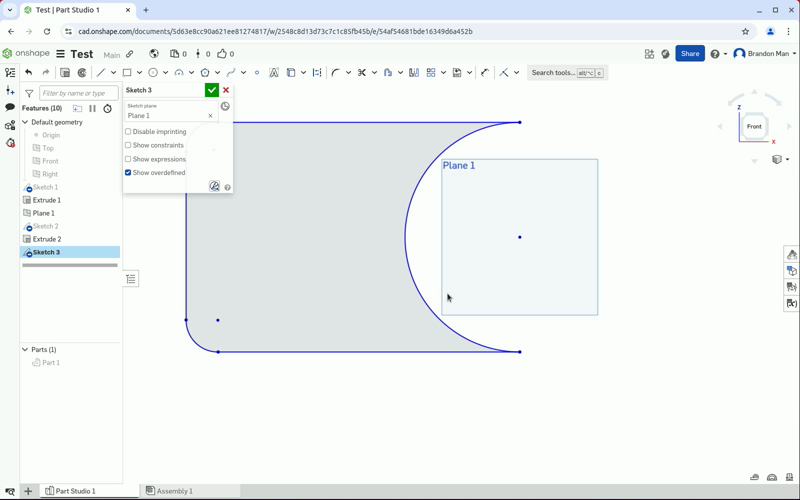
scroll(-6)
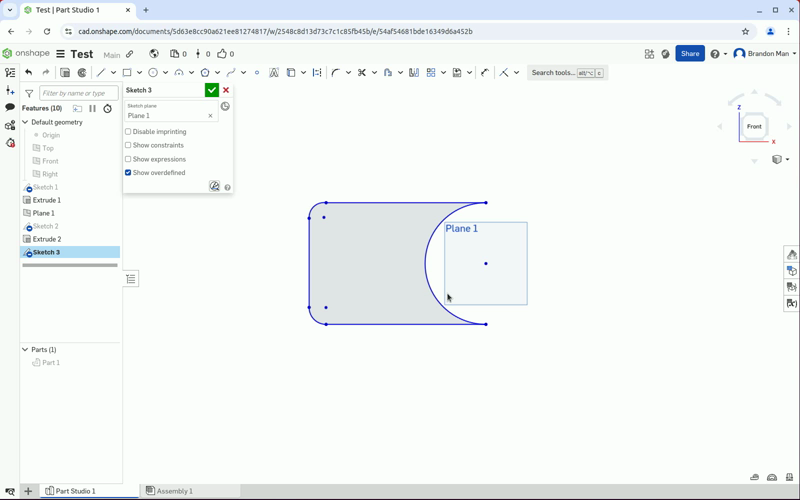
scroll(-6)
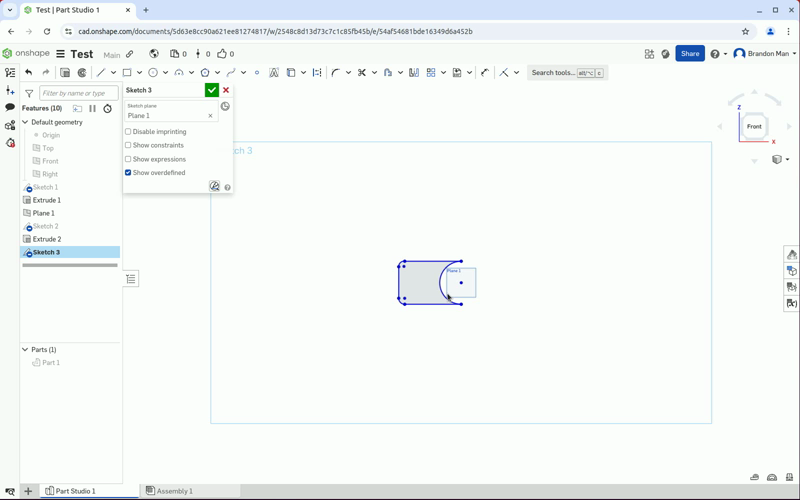
mouse_move(73, 352)
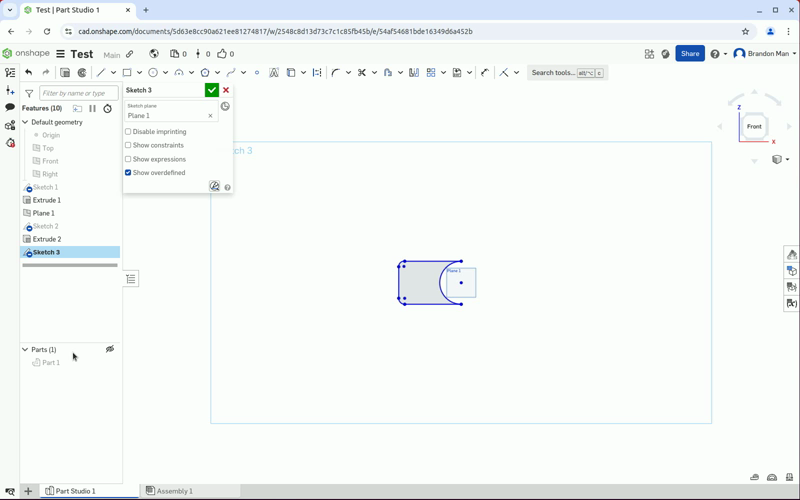
key(shift+y)
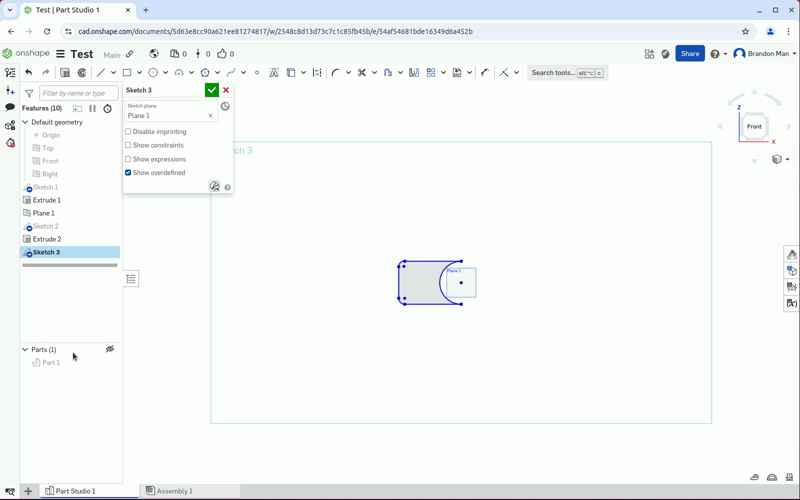
key(shift+e)
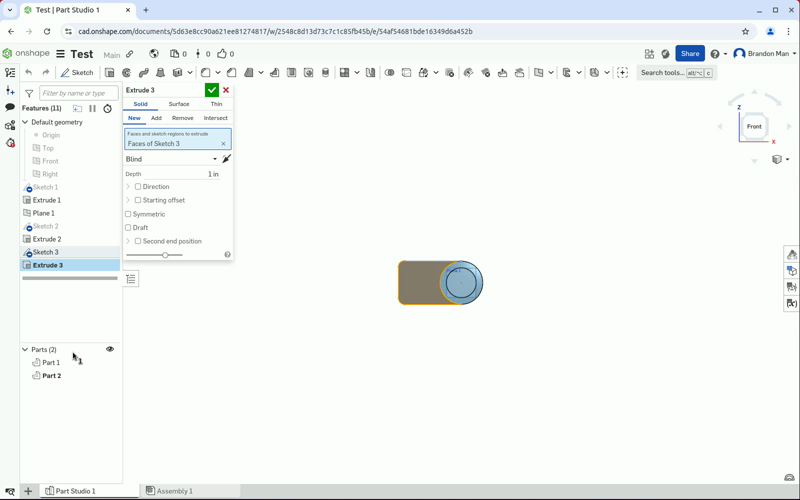
mouse_move(143, 106)
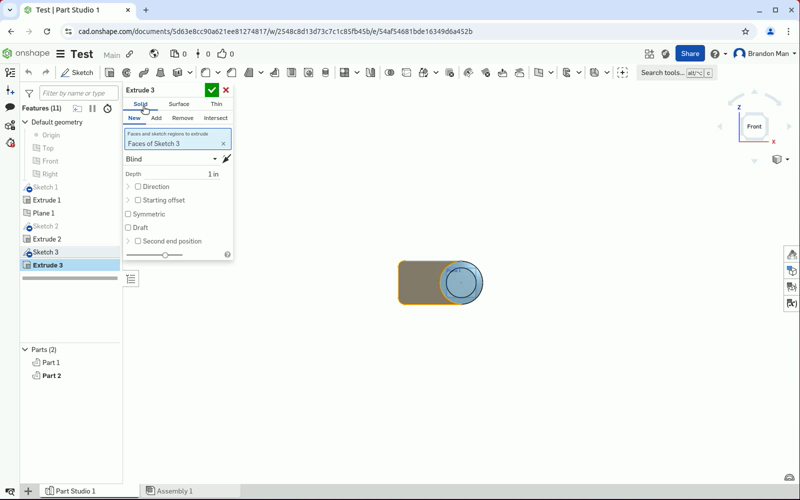
click(143, 106)
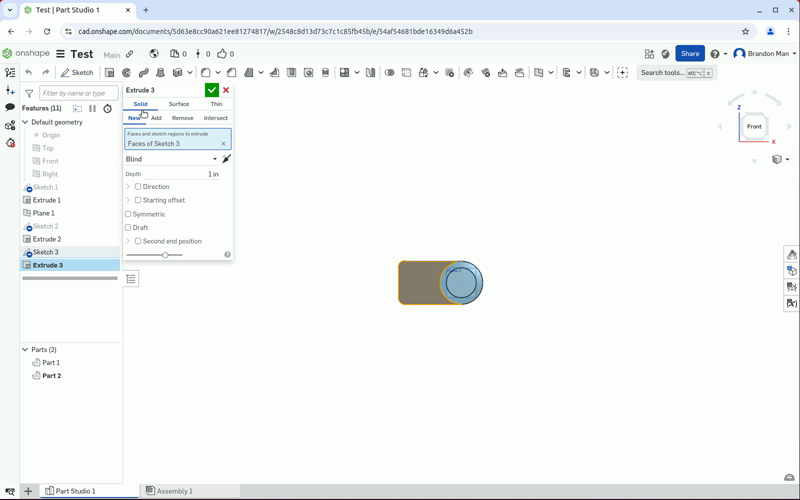
mouse_move(137, 120)
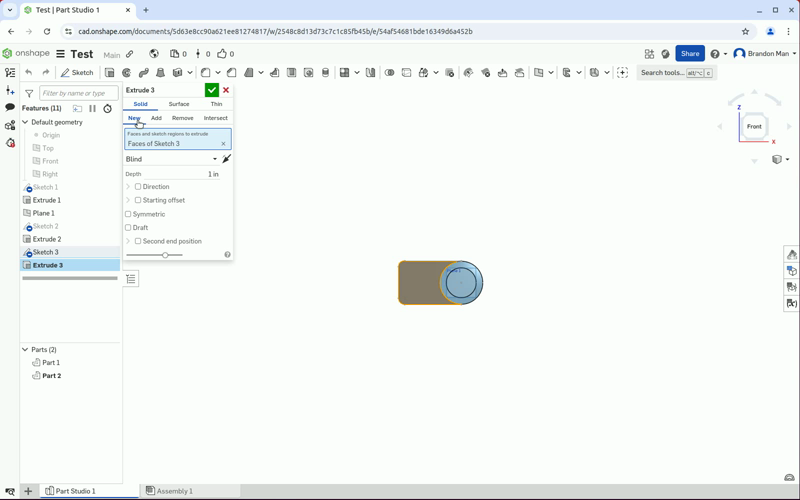
click(137, 120)
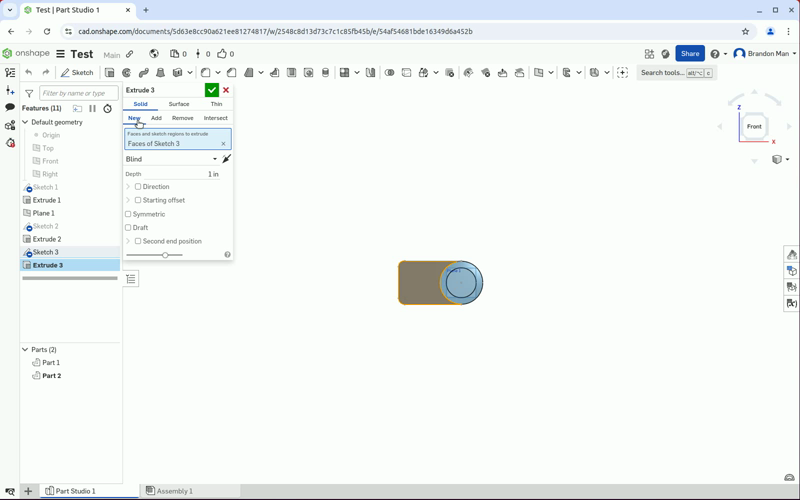
key(tab, 4)
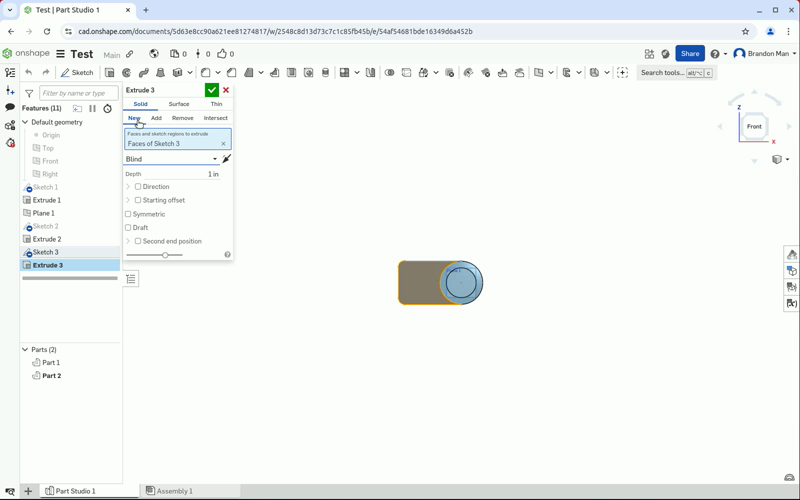
text(-2.889)
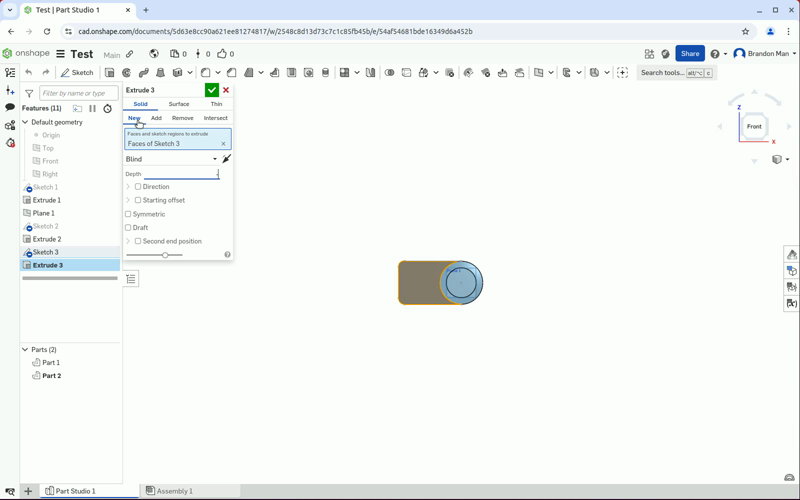
key(enter)
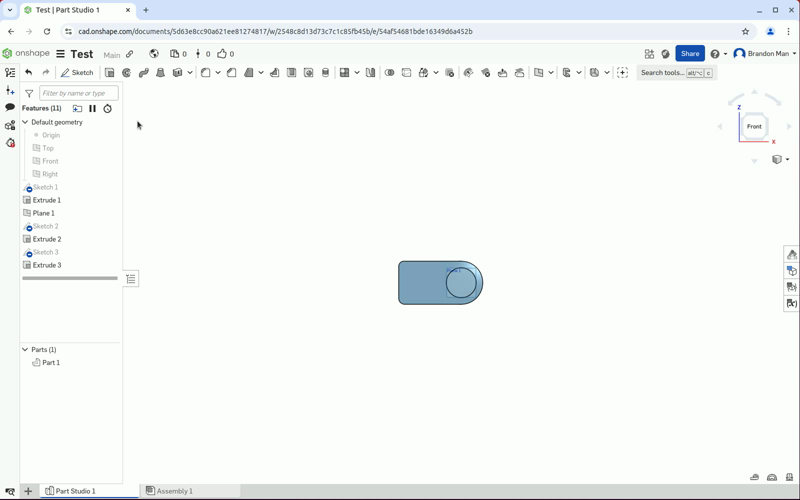
key(shift+h)
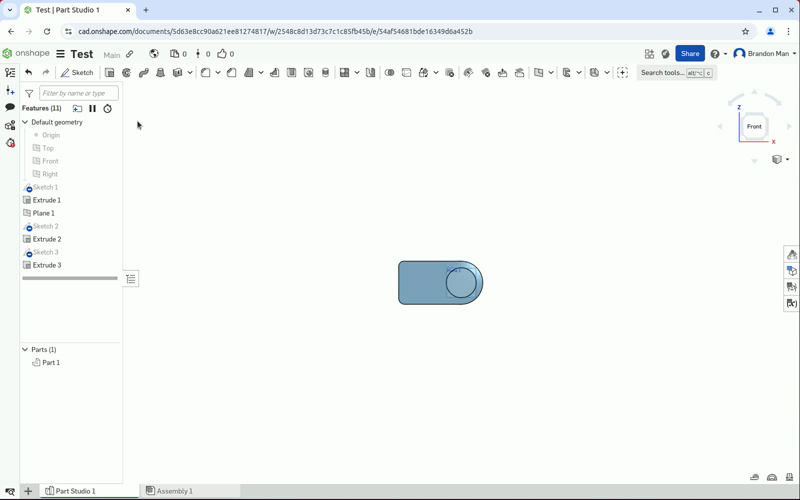
key(shift+h)
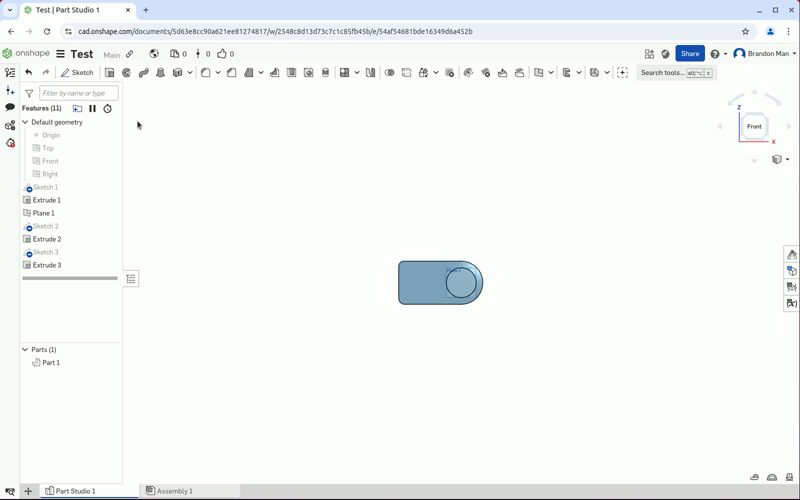
mouse_move(73, 189)
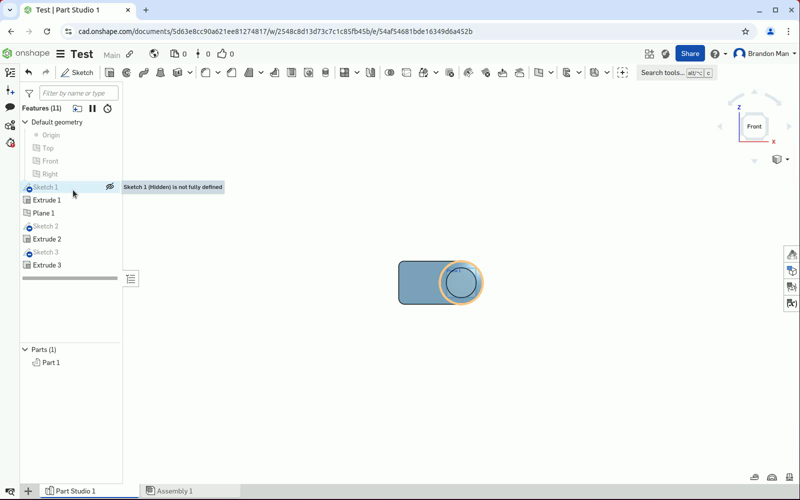
click(73, 189)
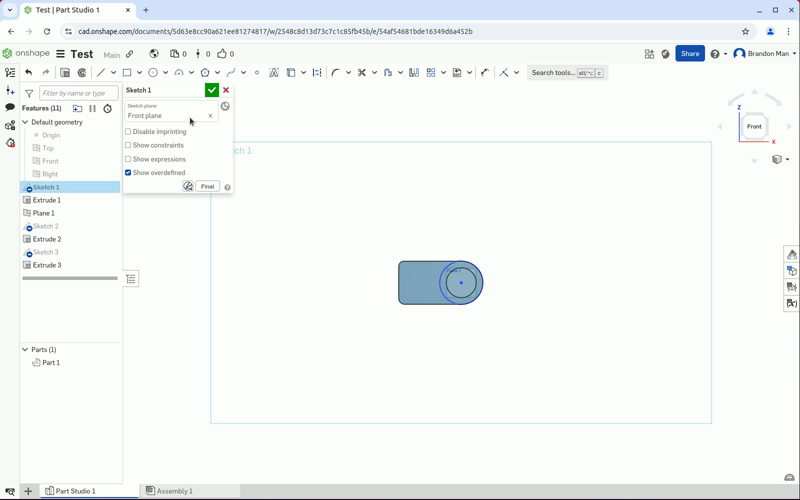
mouse_move(229, 92)
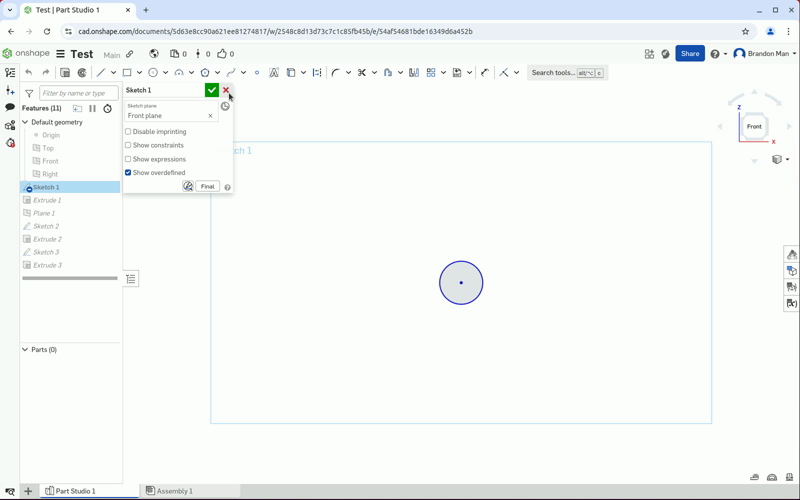
click(229, 92)
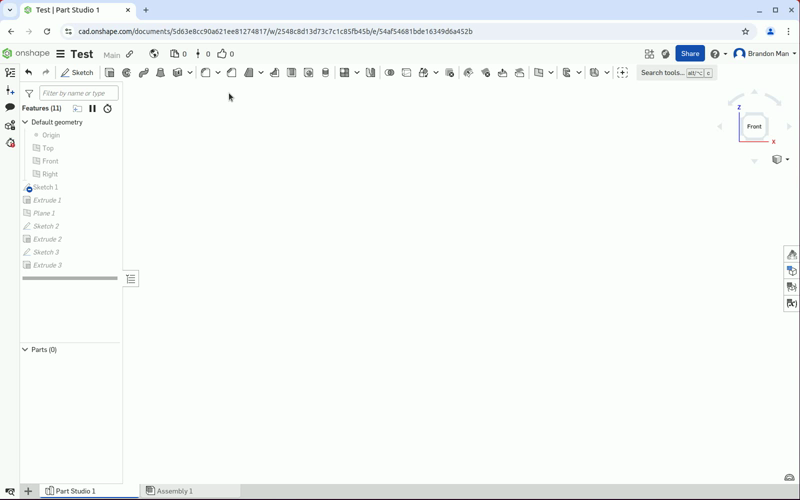
key(shift+s)
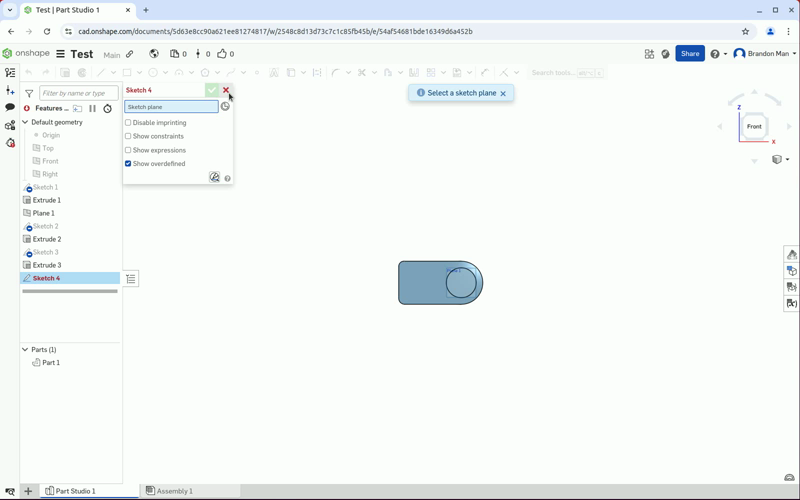
mouse_move(73, 215)
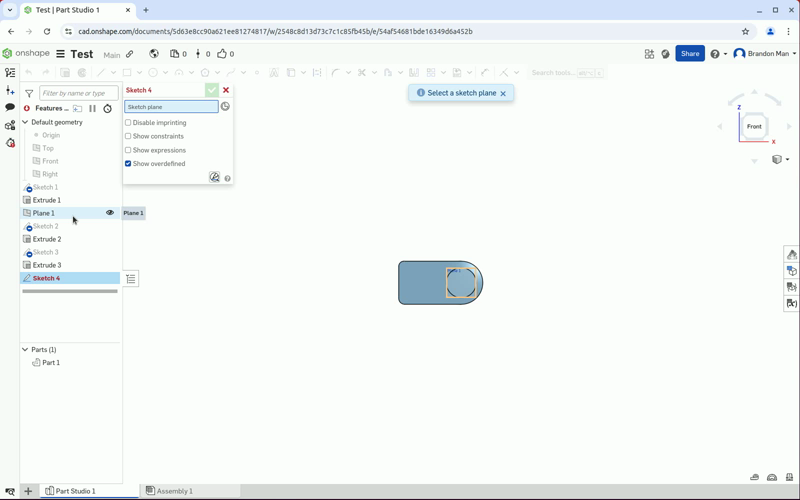
click(73, 215)
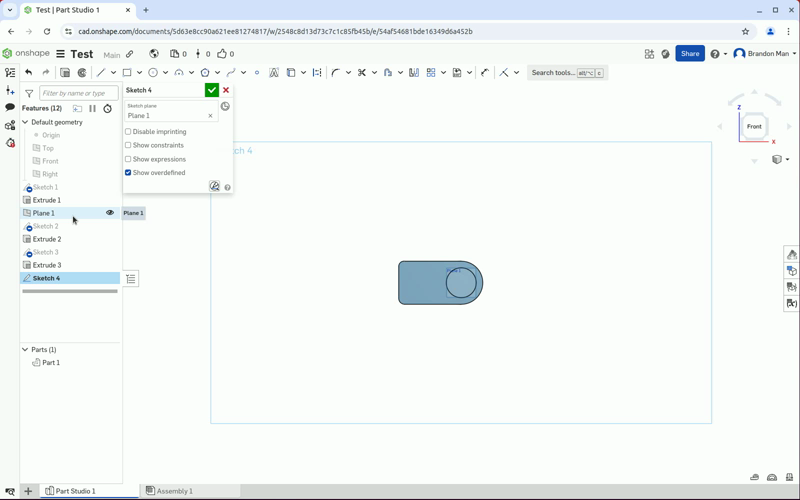
mouse_move(73, 352)
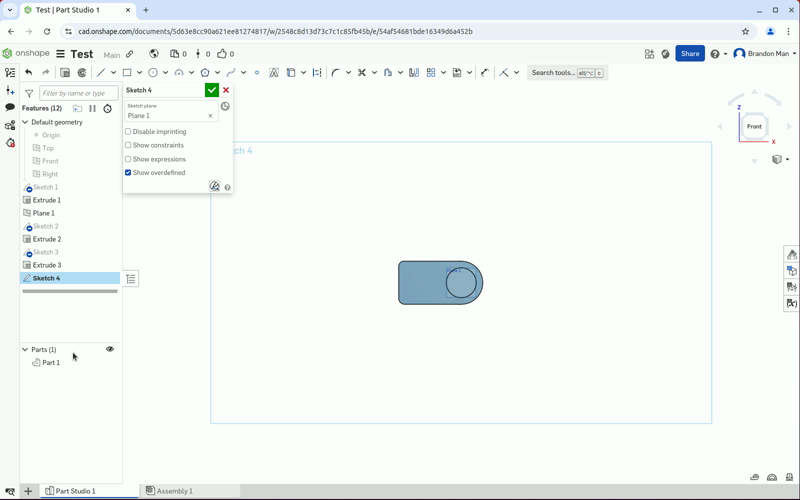
key(y)
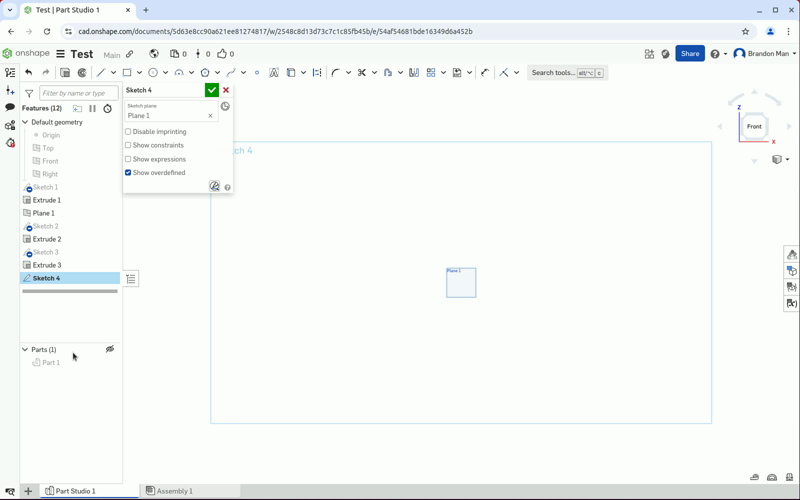
key(l)
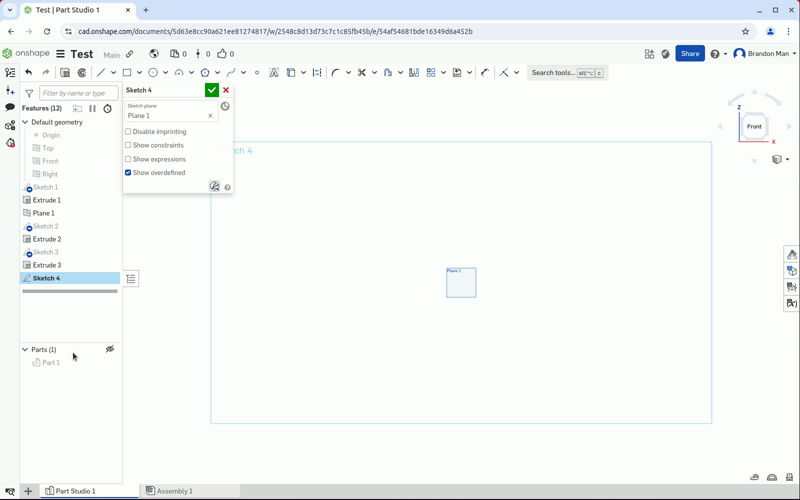
key_down(shift)
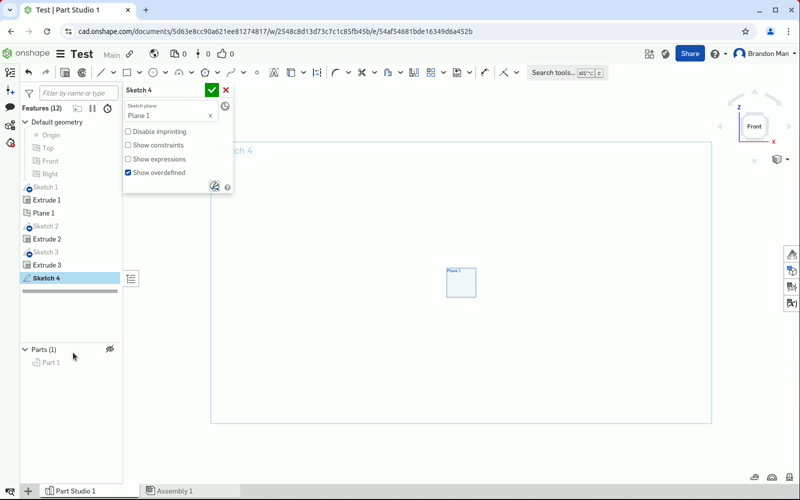
mouse_move(460, 304)
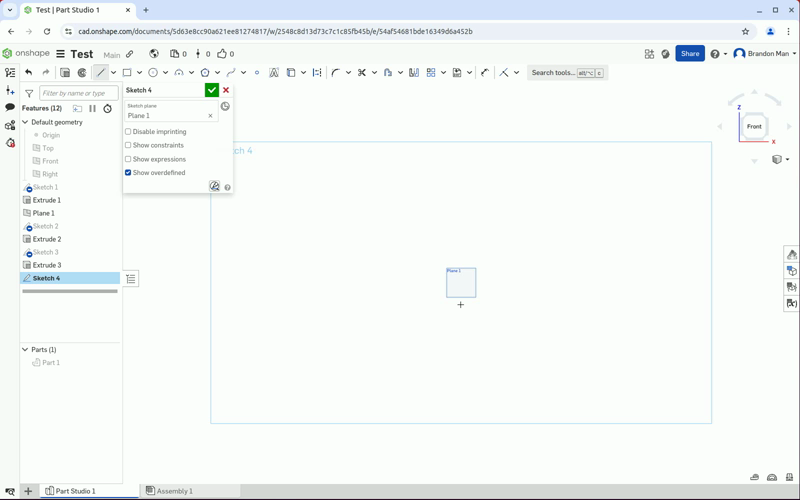
click(460, 304)
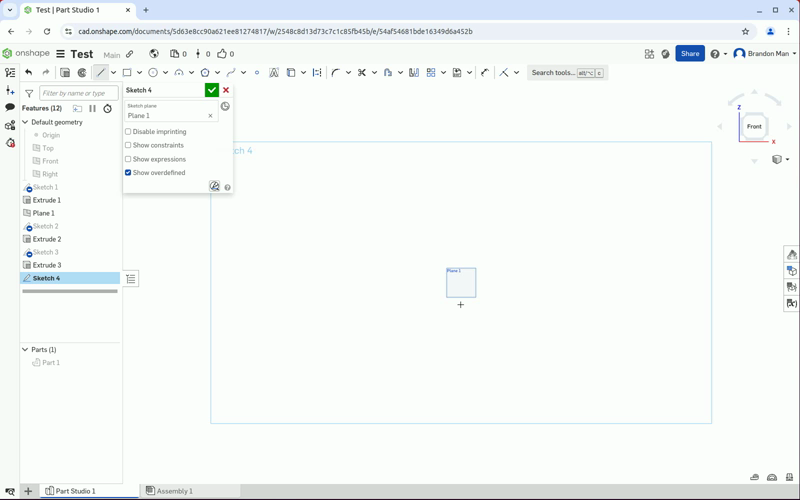
key_up(shift)
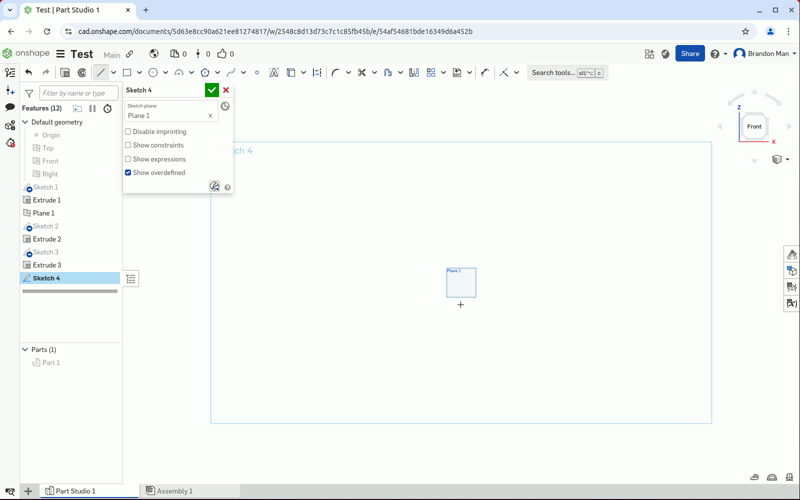
key_down(shift)
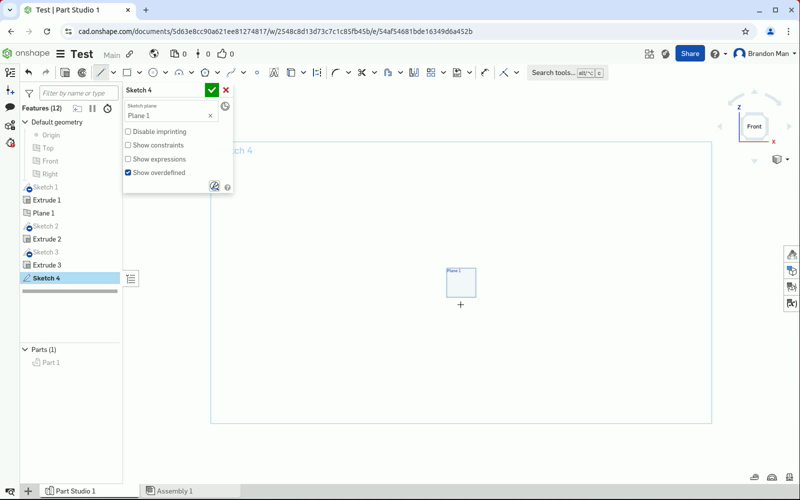
mouse_move(490, 304)
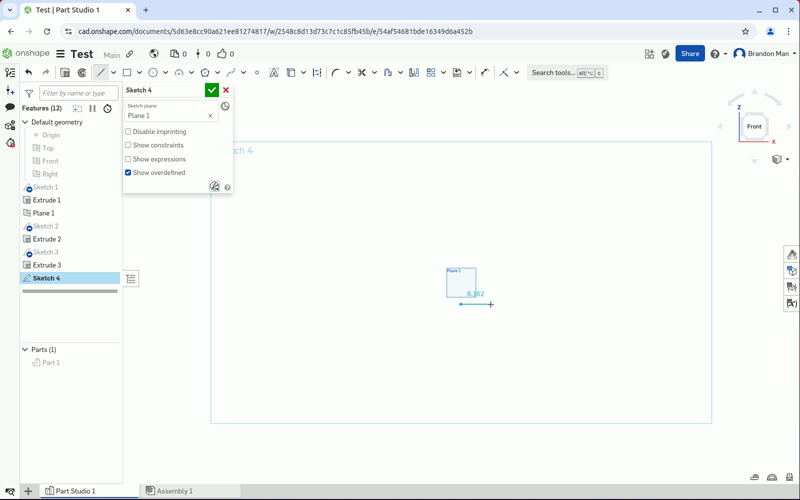
mouse_move(517, 304)
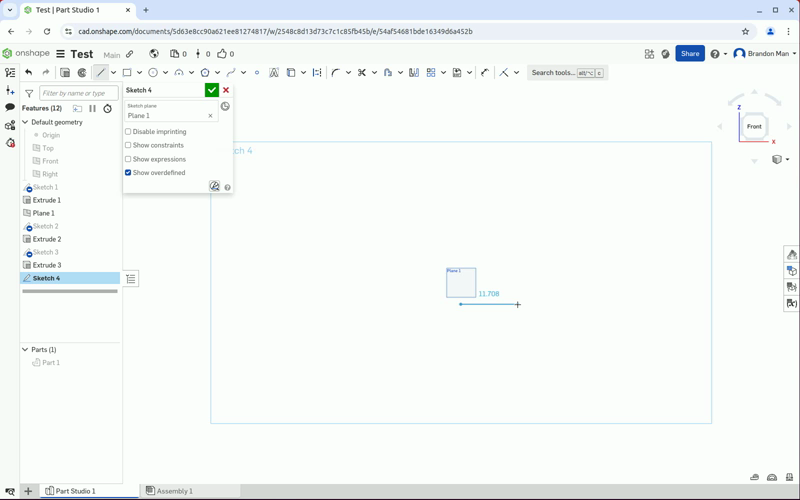
click(517, 304)
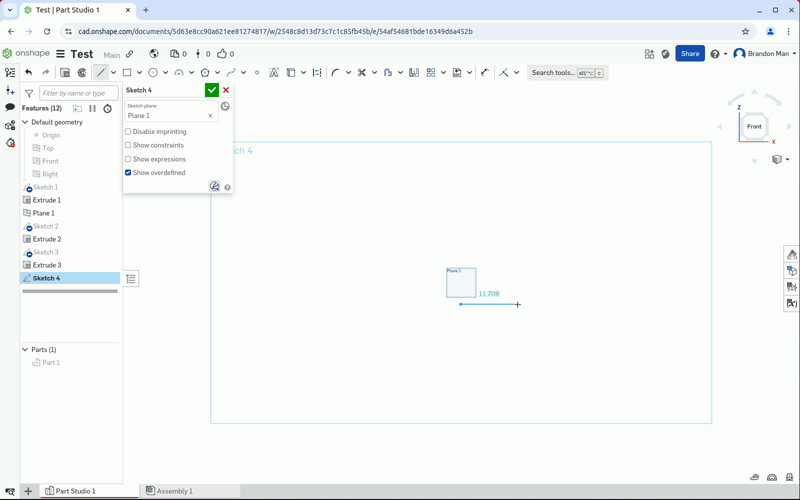
key_up(shift)
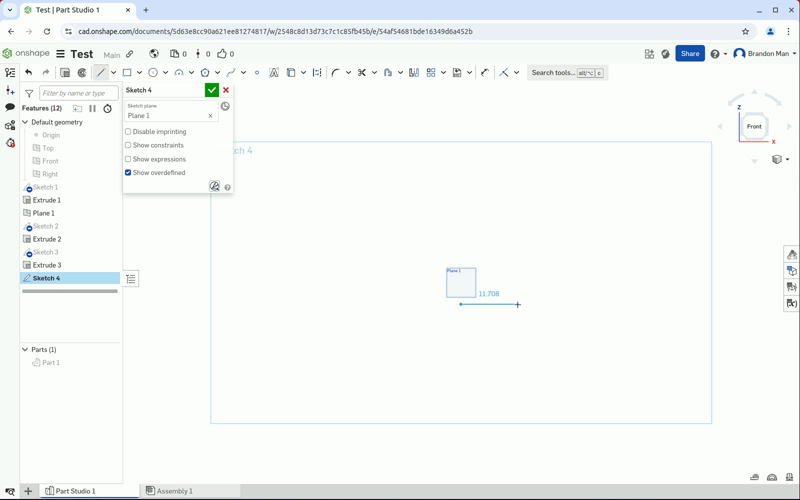
key(esc)
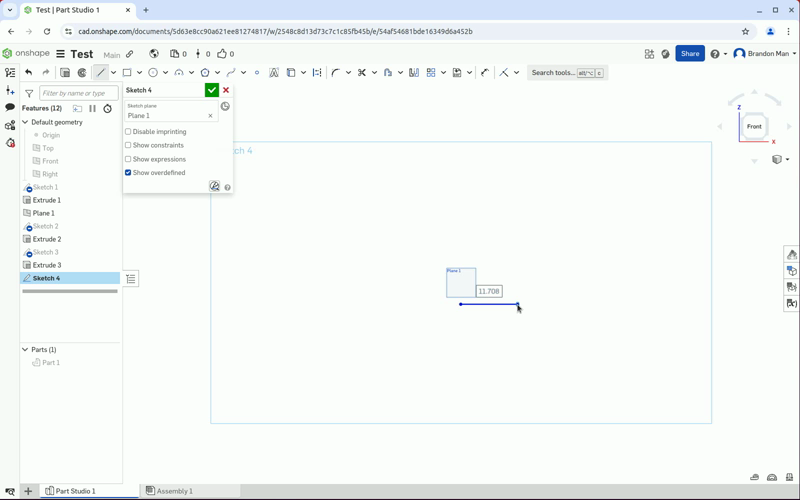
key(a)
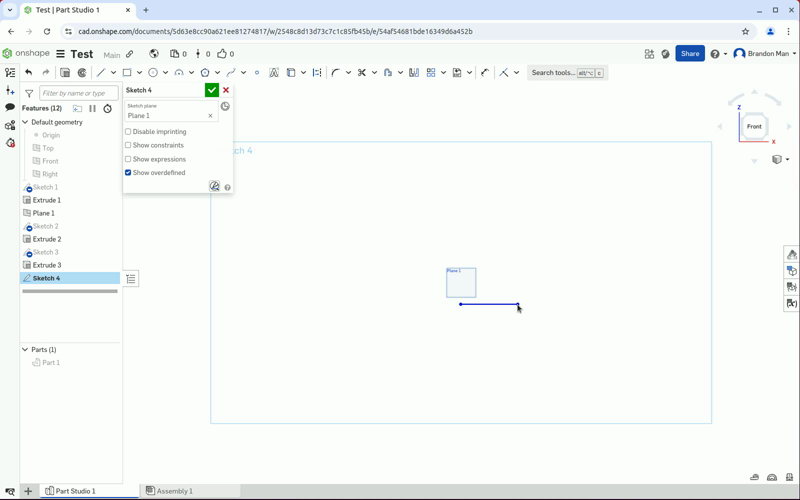
mouse_move(517, 304)
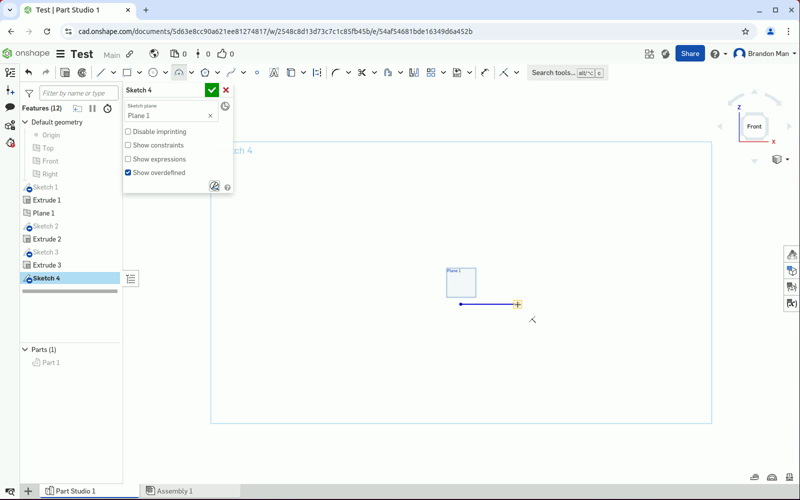
click(517, 304)
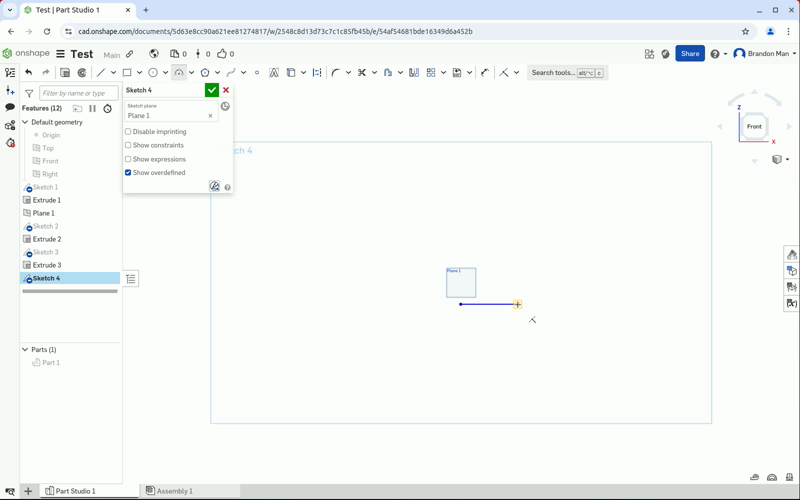
key_down(shift)
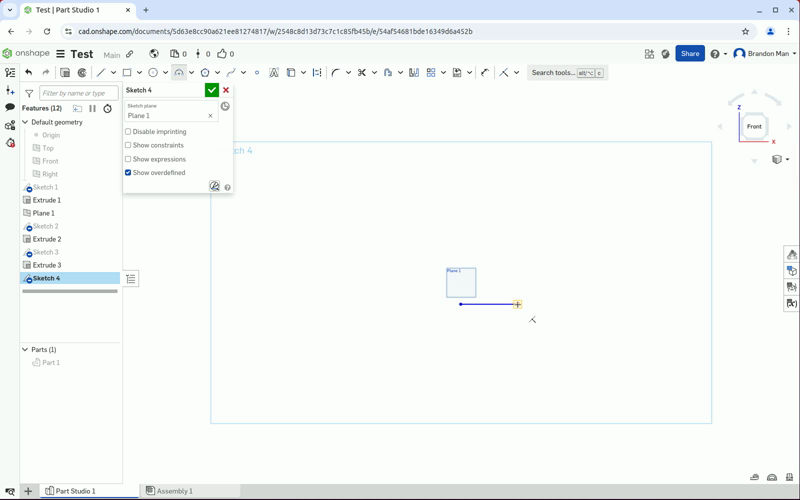
mouse_move(523, 298)
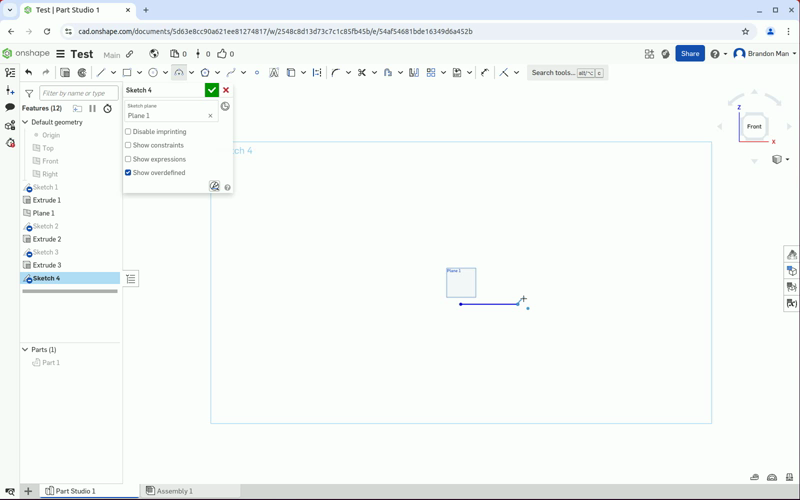
click(523, 298)
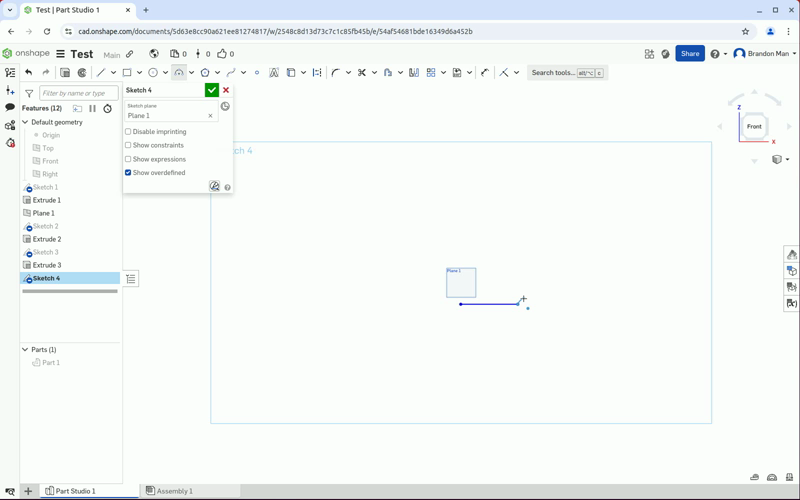
mouse_move(521, 302)
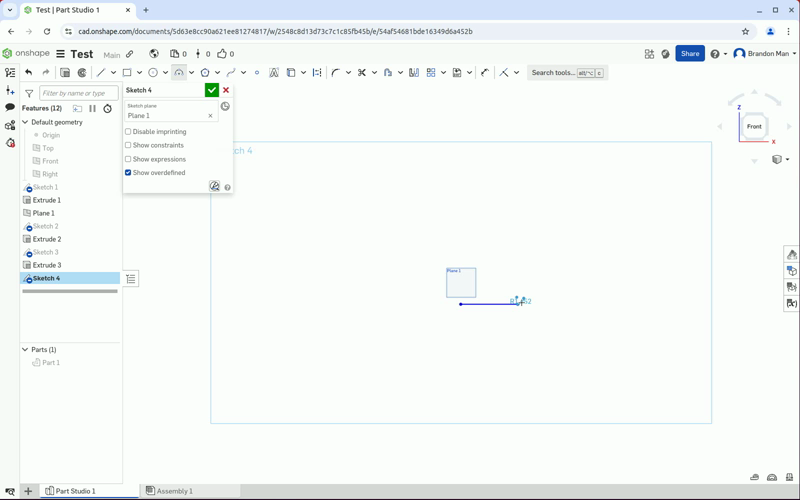
click(521, 302)
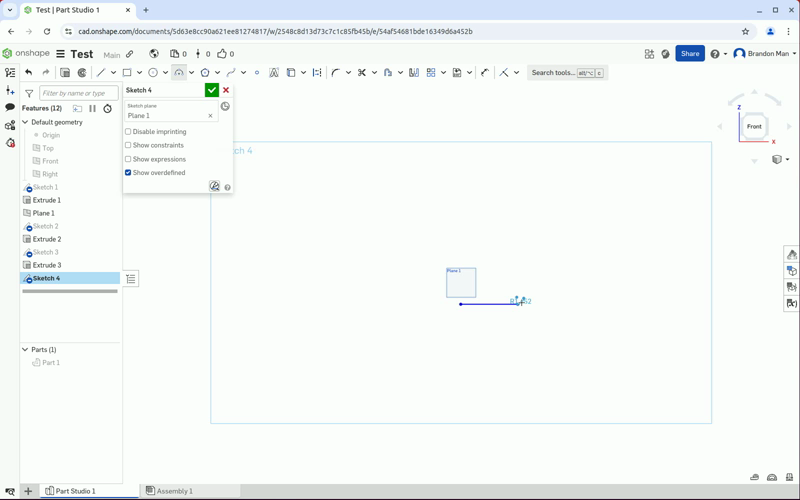
key_up(shift)
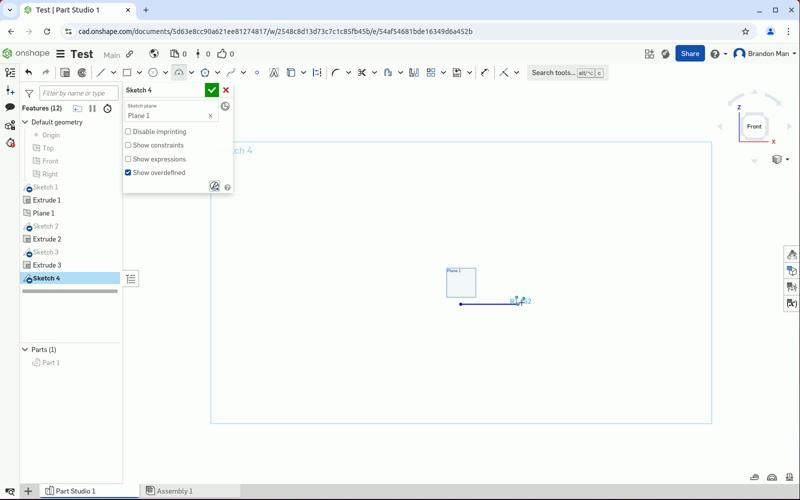
key(esc)
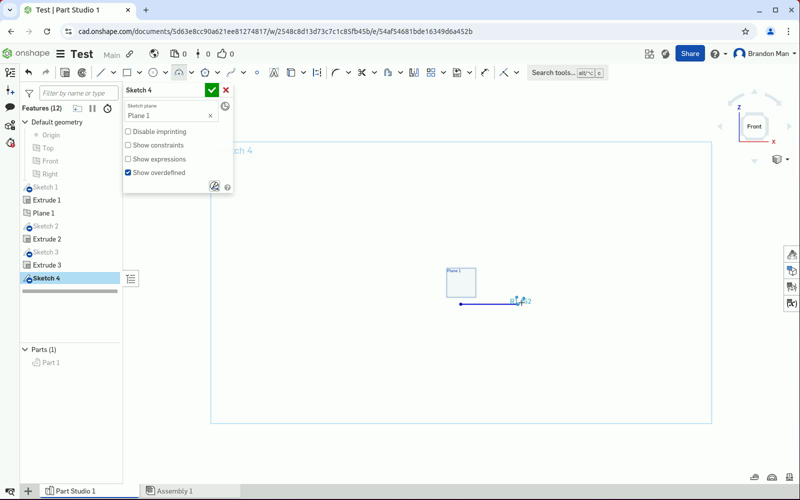
key(l)
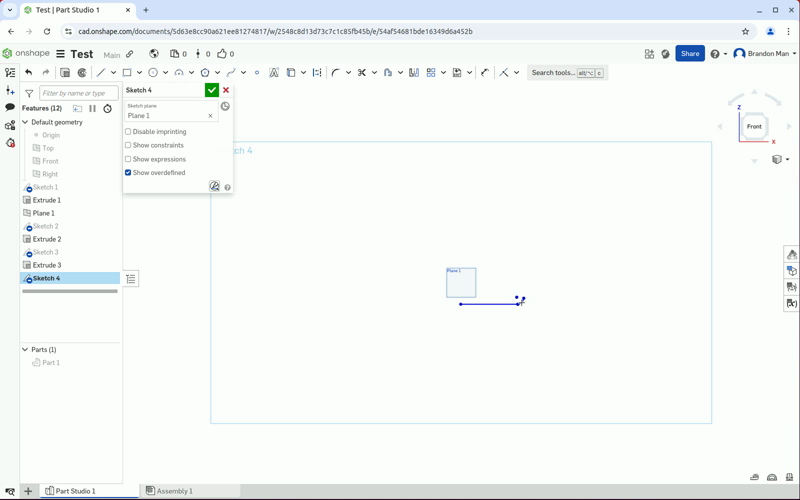
mouse_move(523, 298)
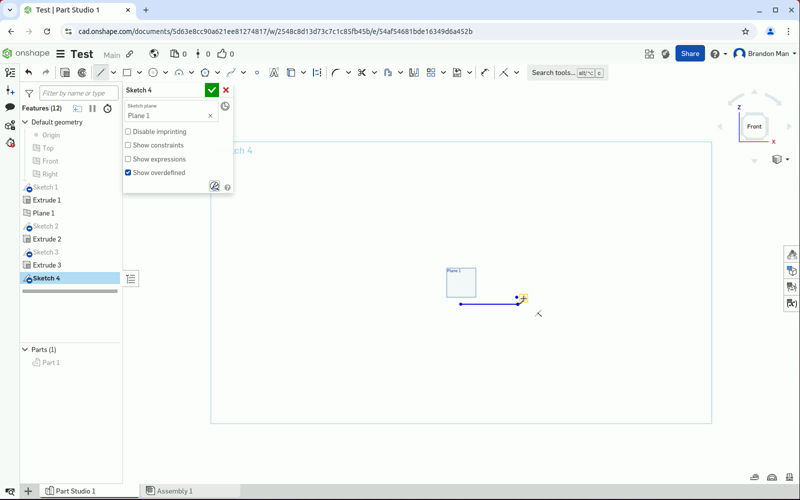
click(523, 298)
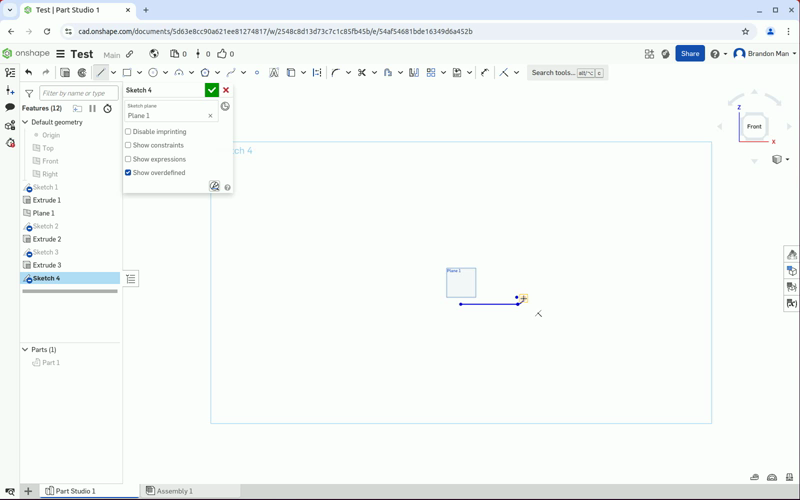
key_down(shift)
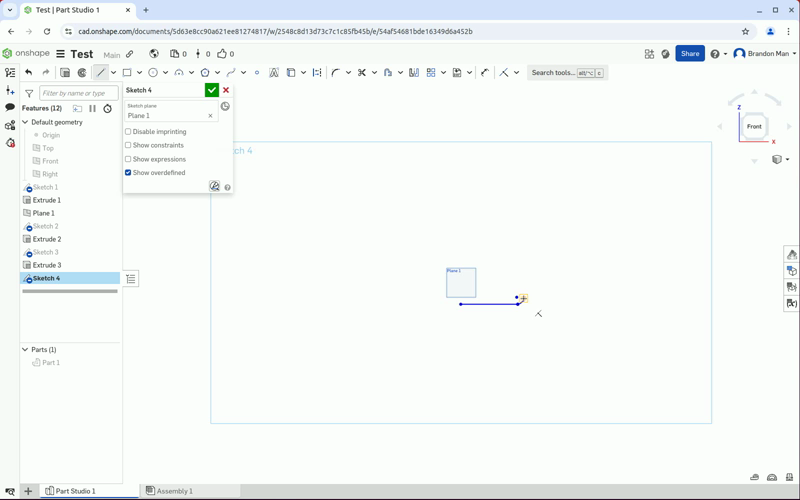
mouse_move(553, 298)
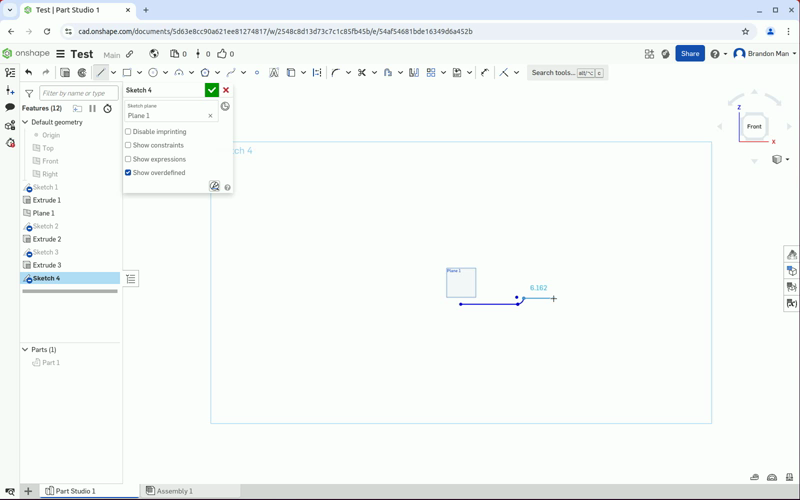
mouse_move(523, 267)
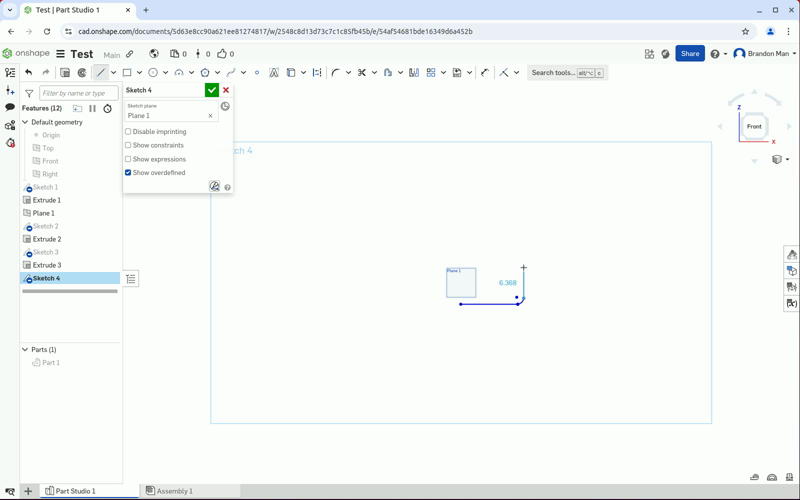
click(523, 267)
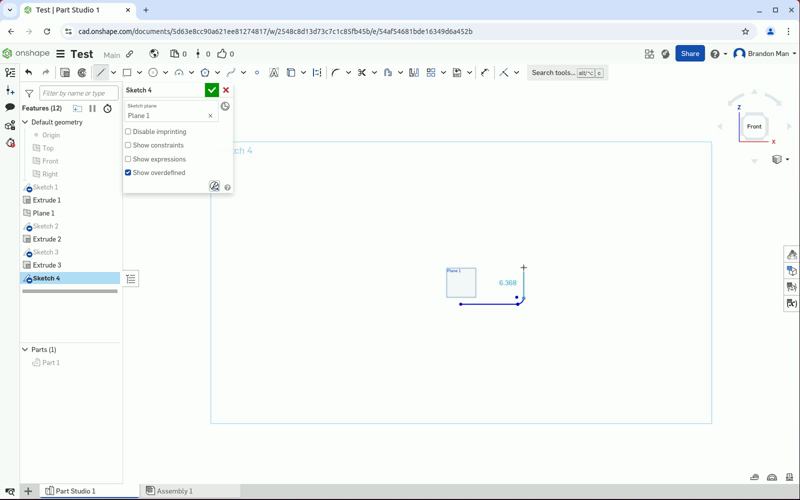
key_up(shift)
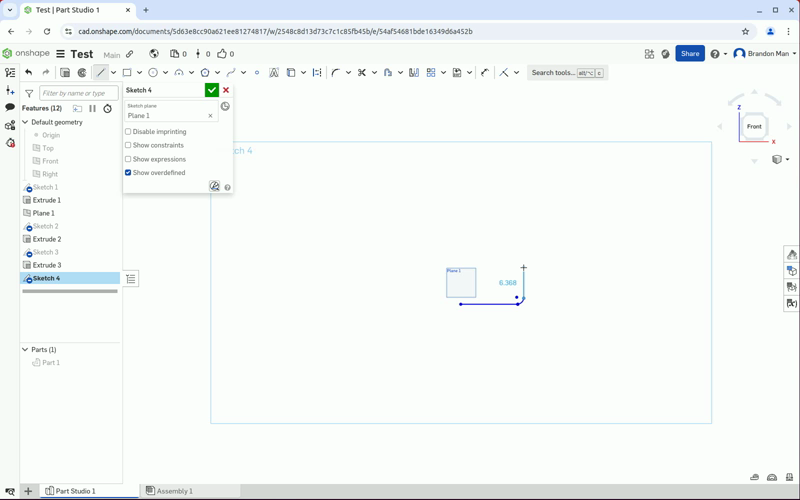
key(esc)
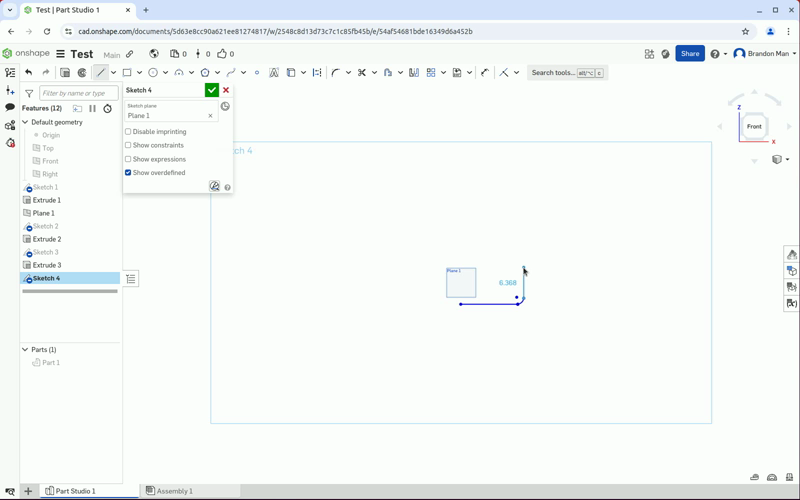
key(a)
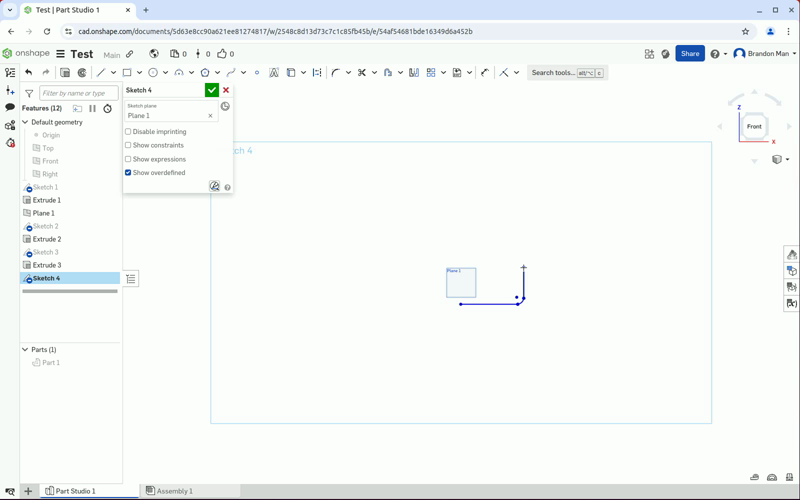
mouse_move(523, 267)
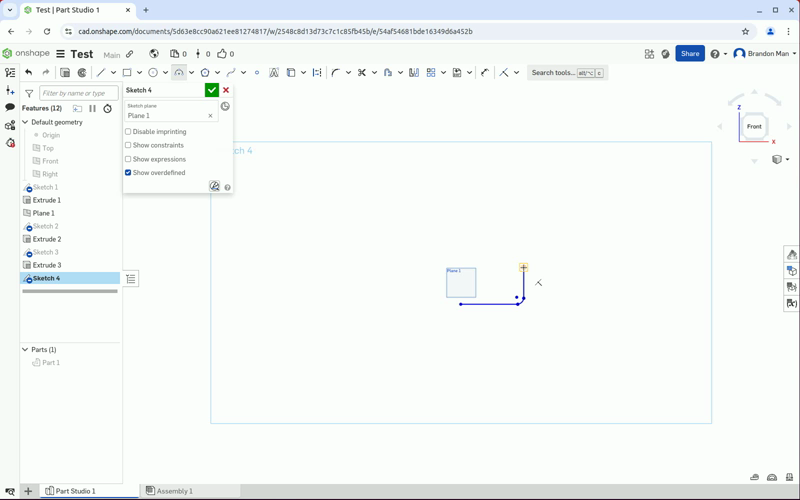
click(523, 267)
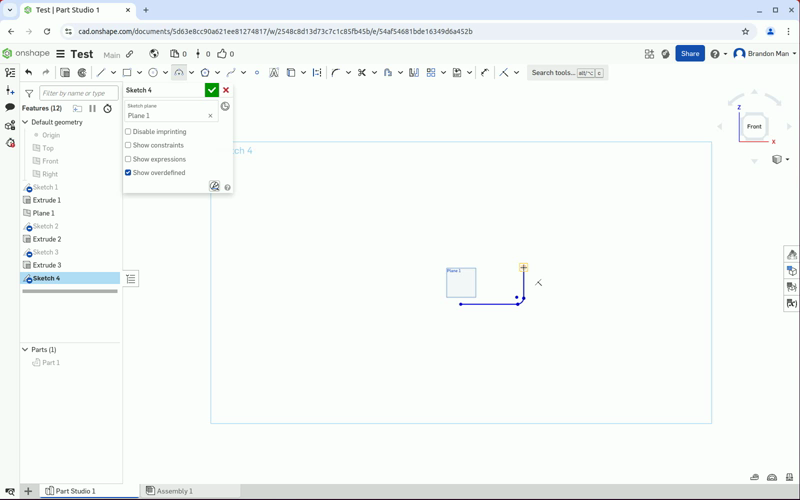
key_down(shift)
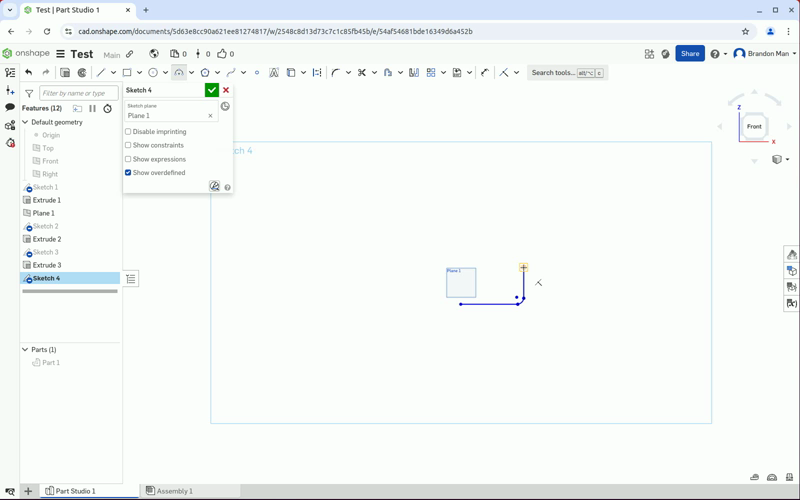
mouse_move(517, 261)
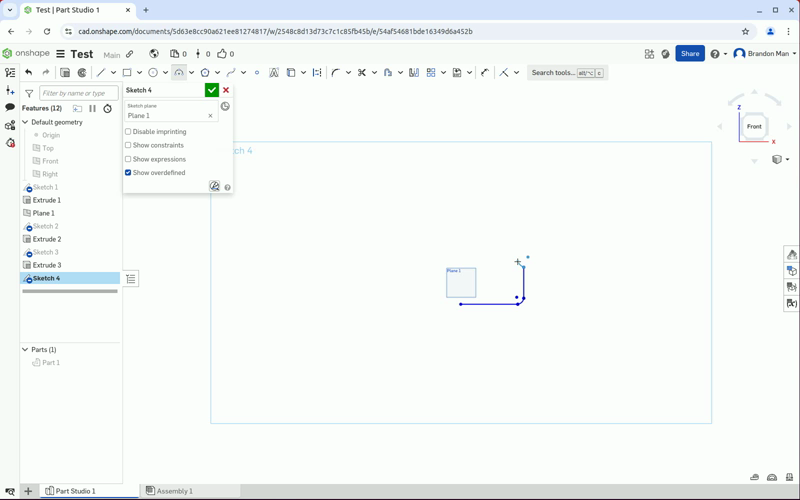
click(517, 261)
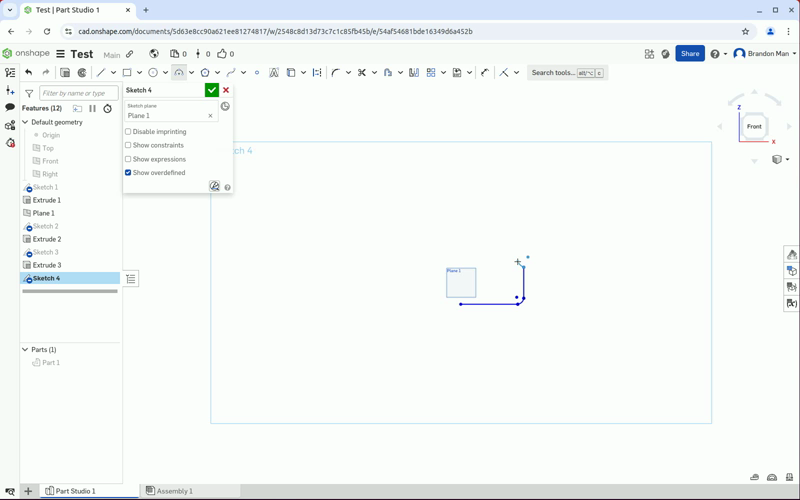
mouse_move(521, 262)
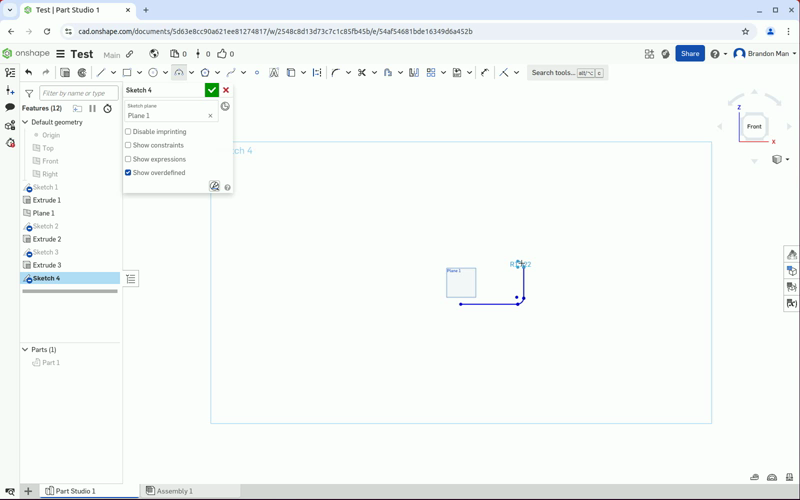
click(521, 262)
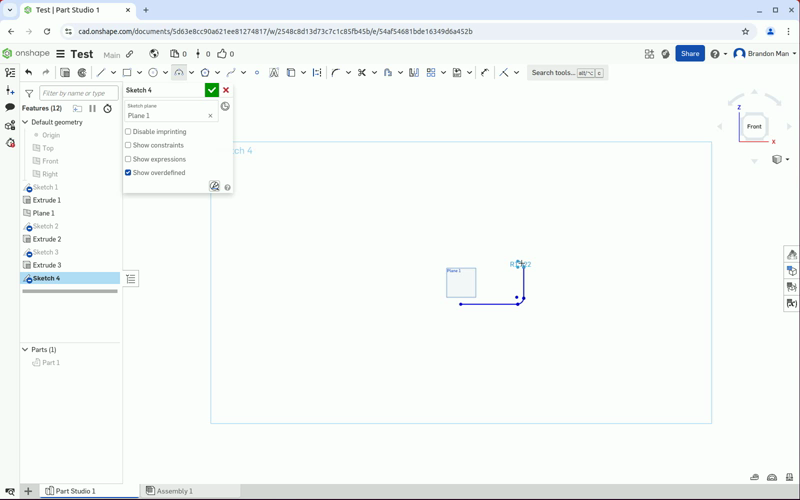
key_up(shift)
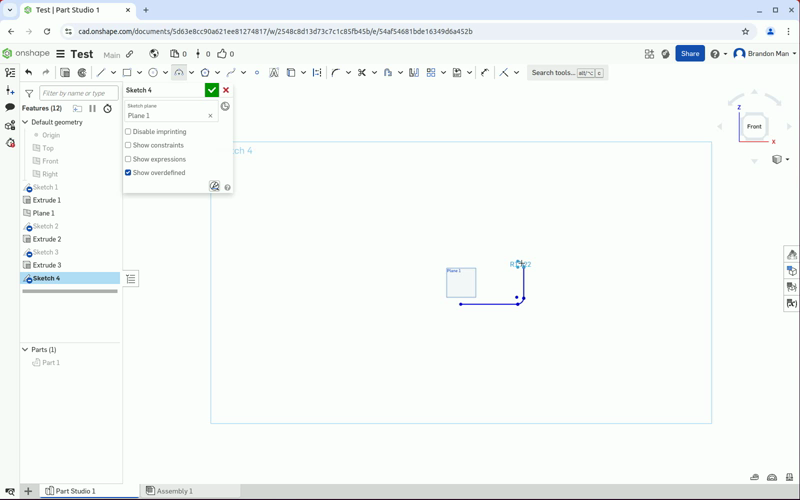
key(esc)
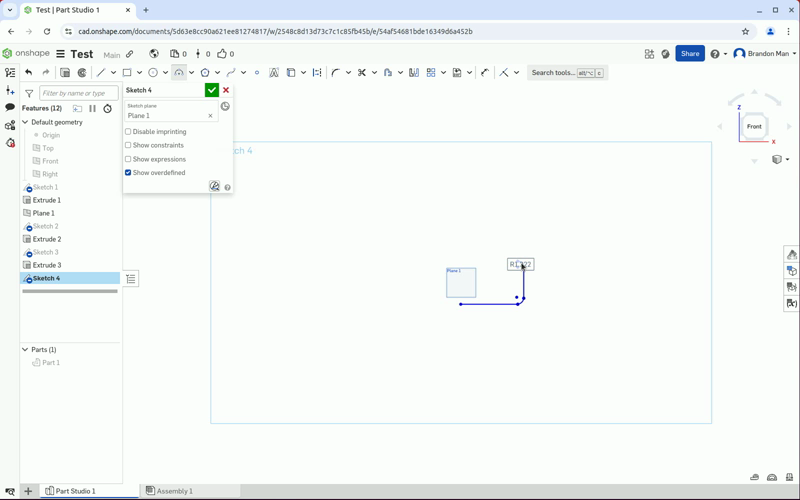
key(l)
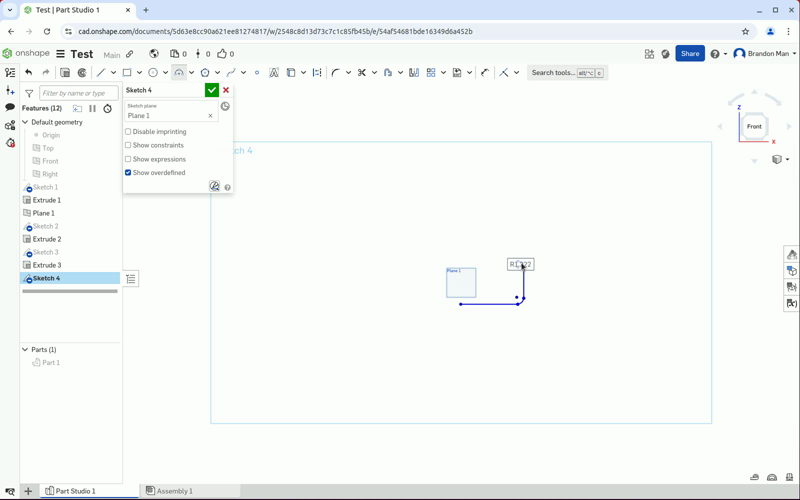
mouse_move(517, 261)
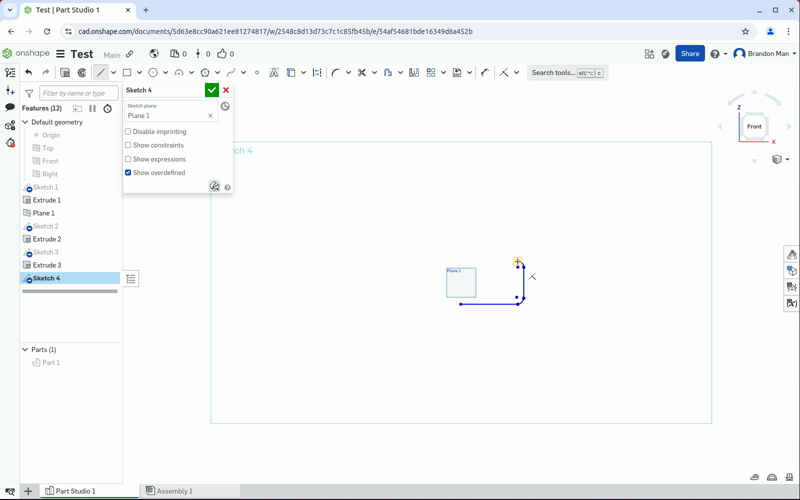
scroll(6)
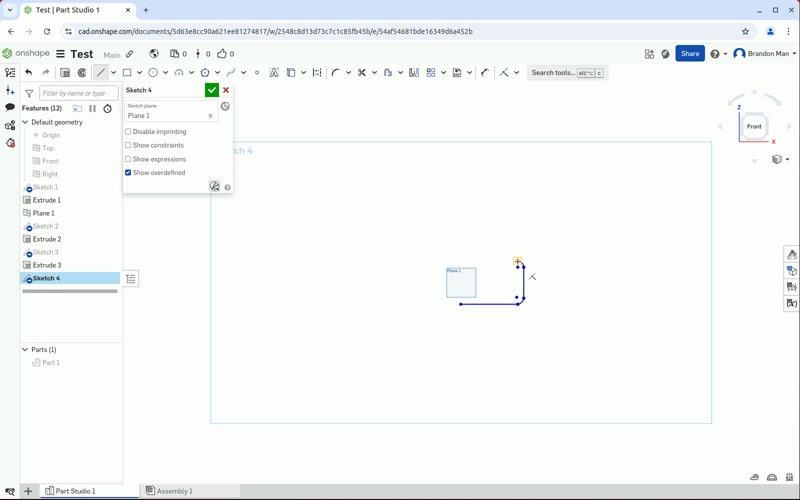
scroll(6)
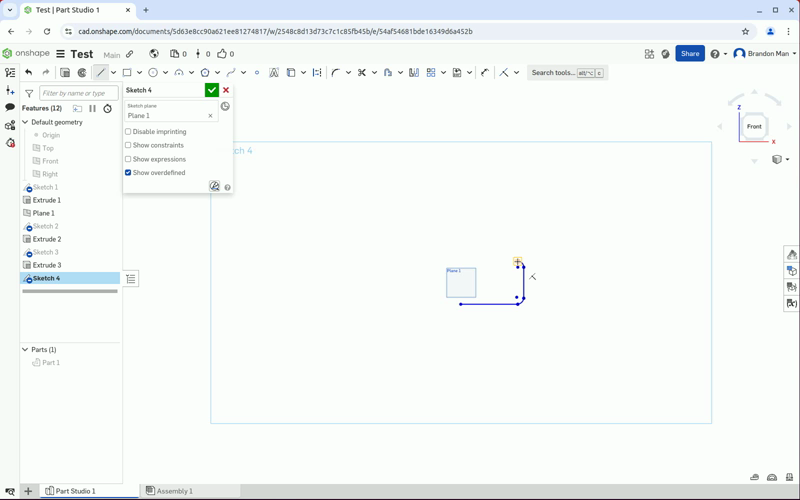
scroll(6)
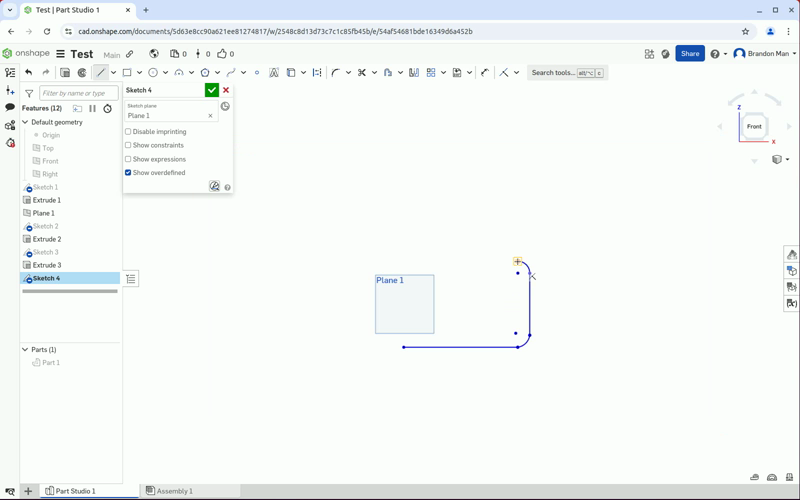
scroll(6)
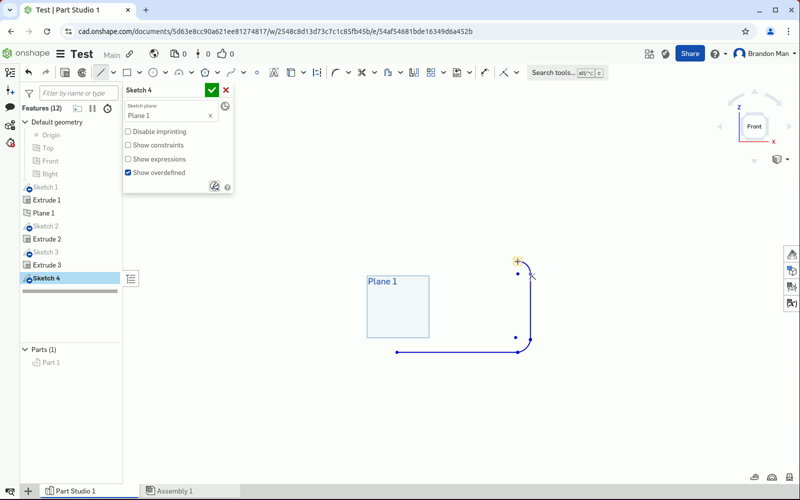
scroll(6)
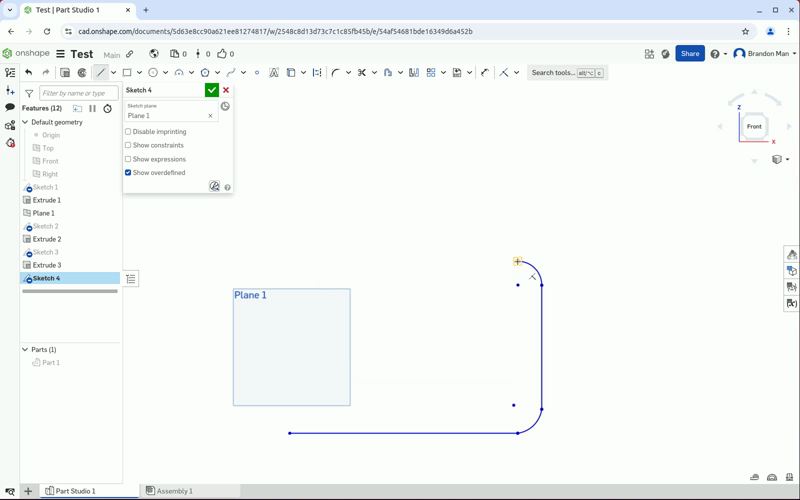
scroll(6)
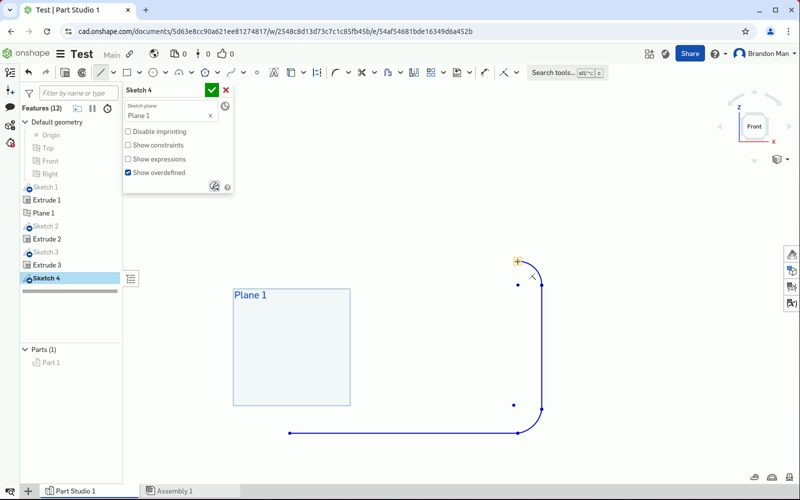
scroll(6)
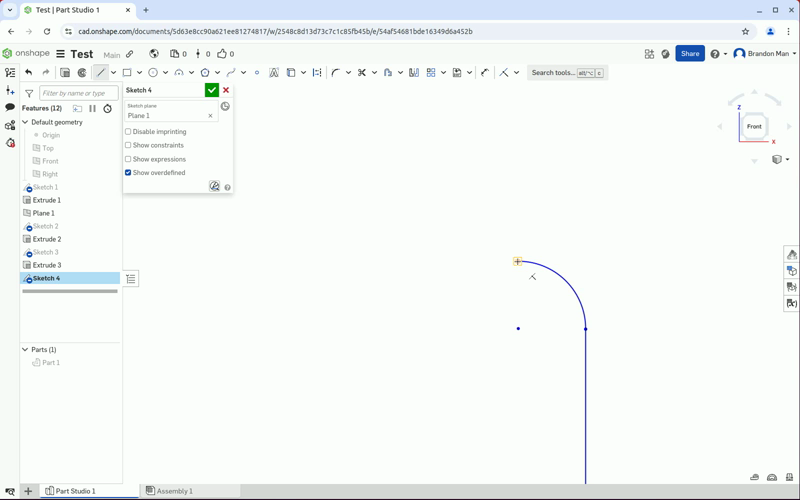
click(517, 261)
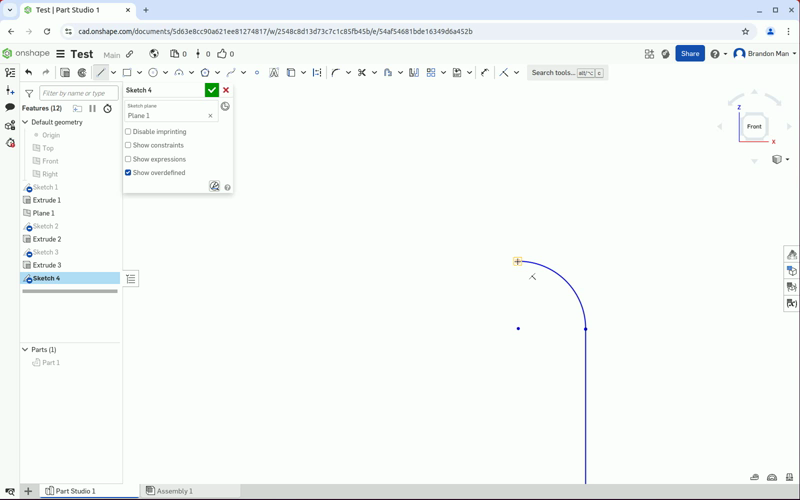
scroll(-6)
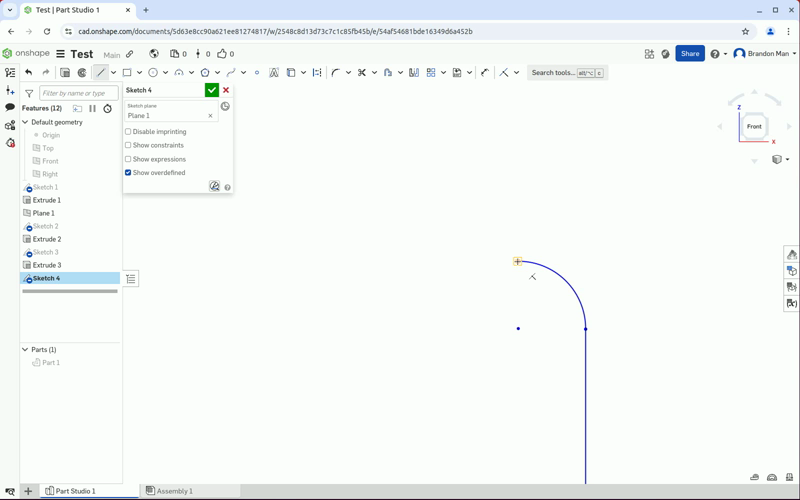
scroll(-6)
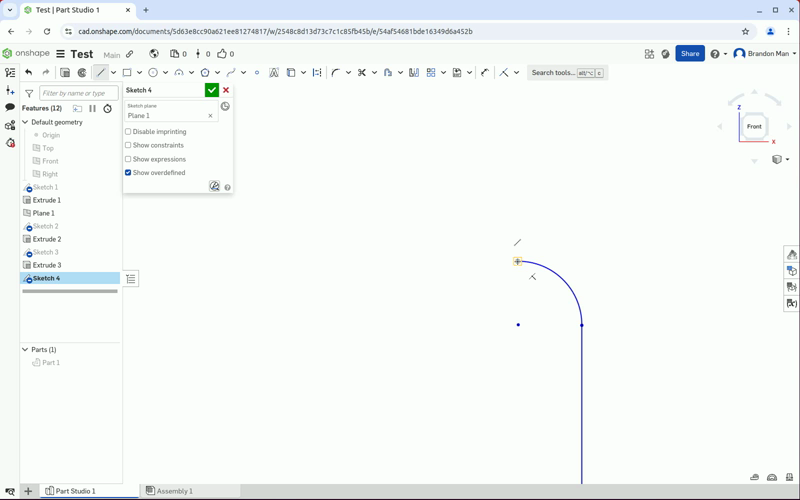
scroll(-6)
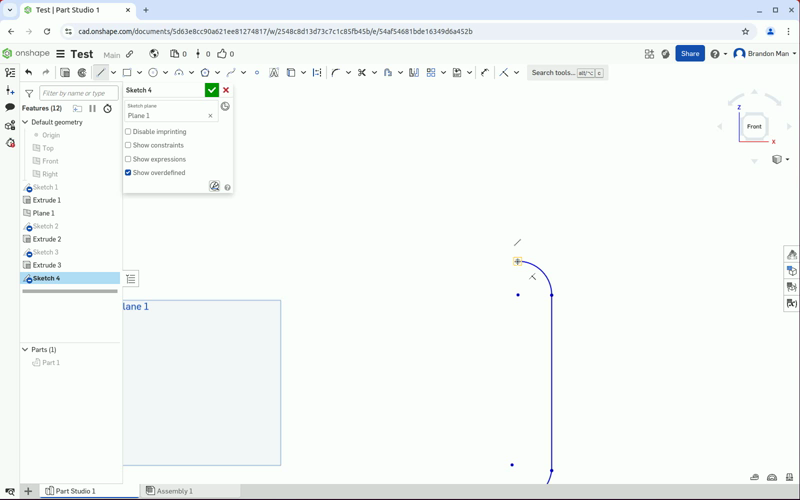
scroll(-6)
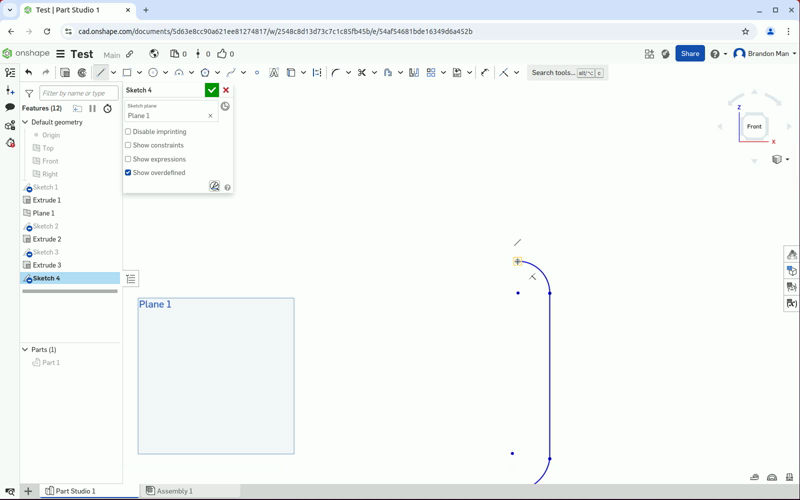
scroll(-6)
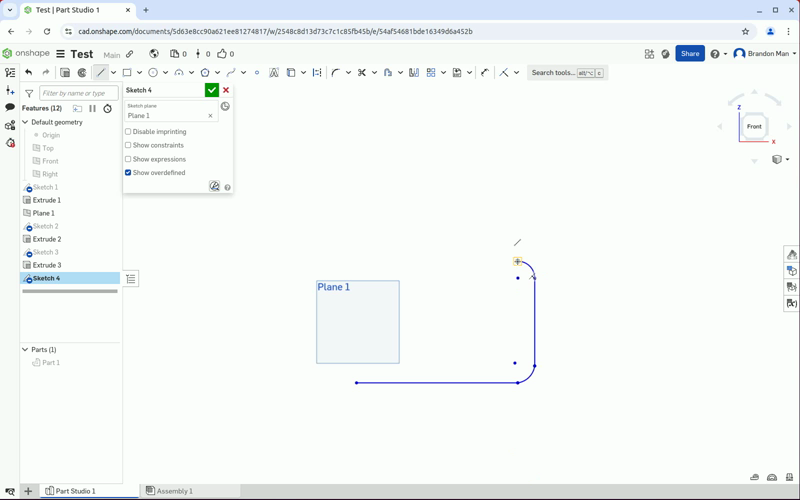
scroll(-6)
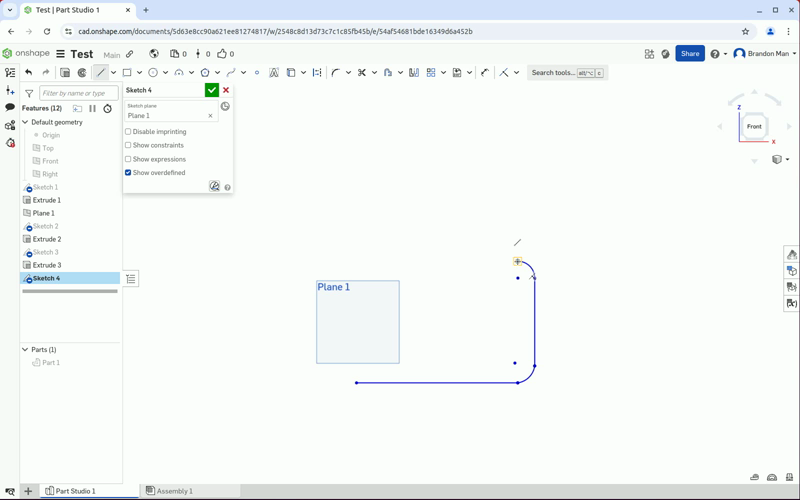
scroll(-6)
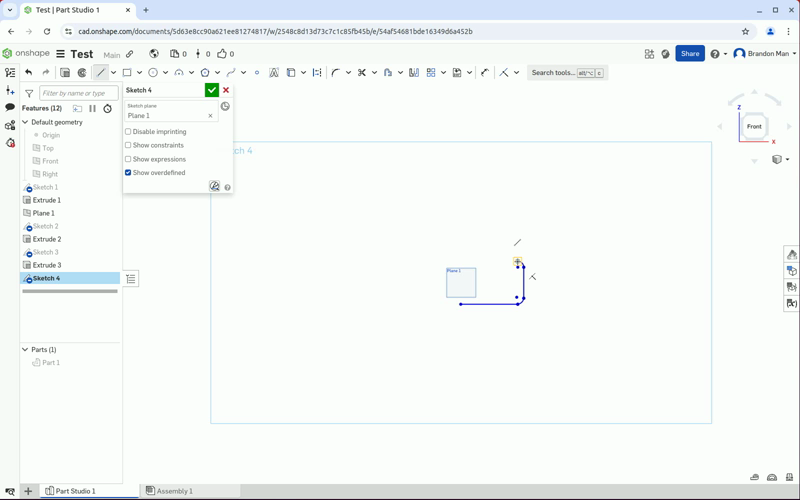
key_down(shift)
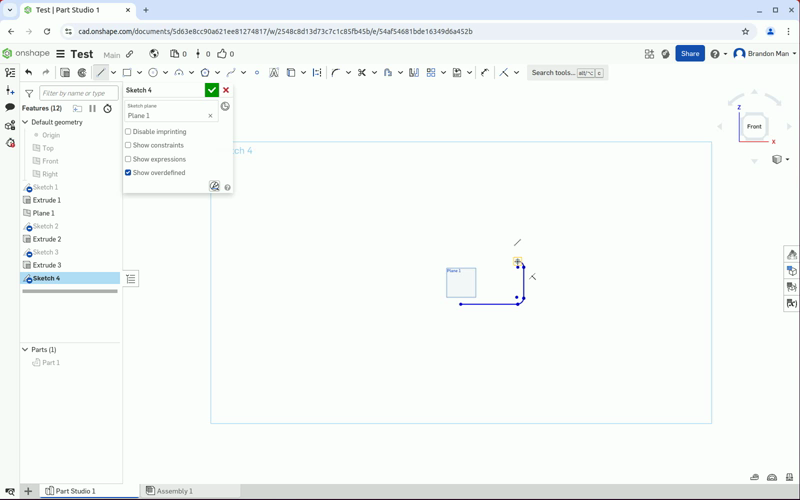
mouse_move(547, 261)
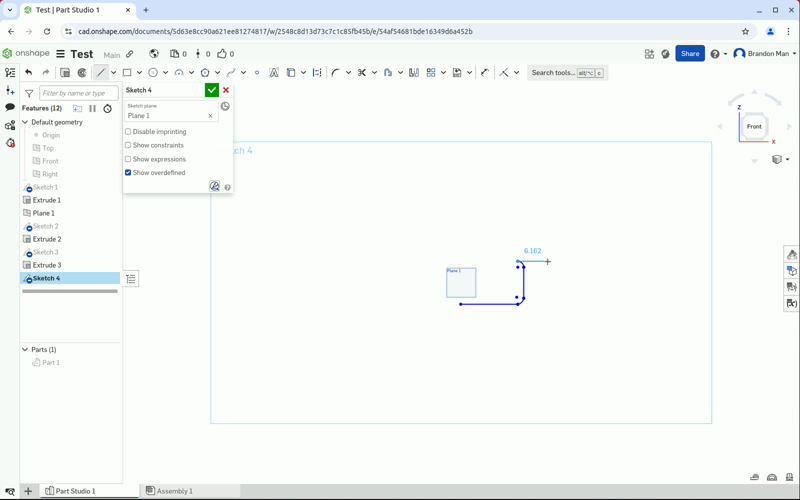
mouse_move(460, 261)
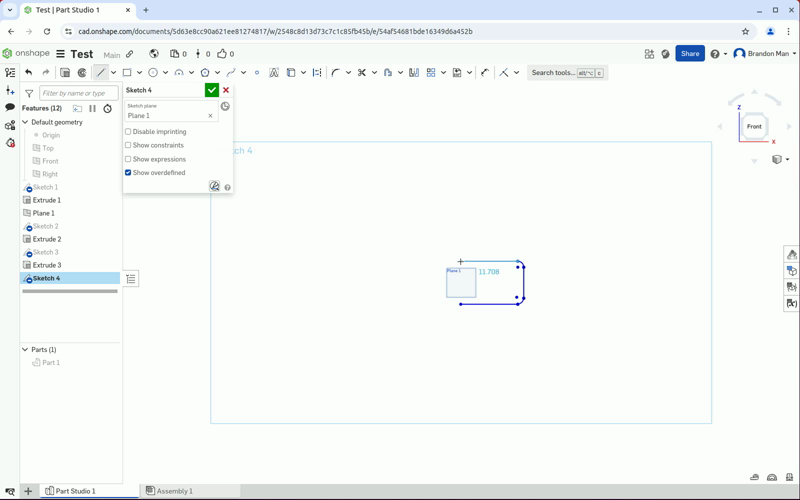
click(460, 261)
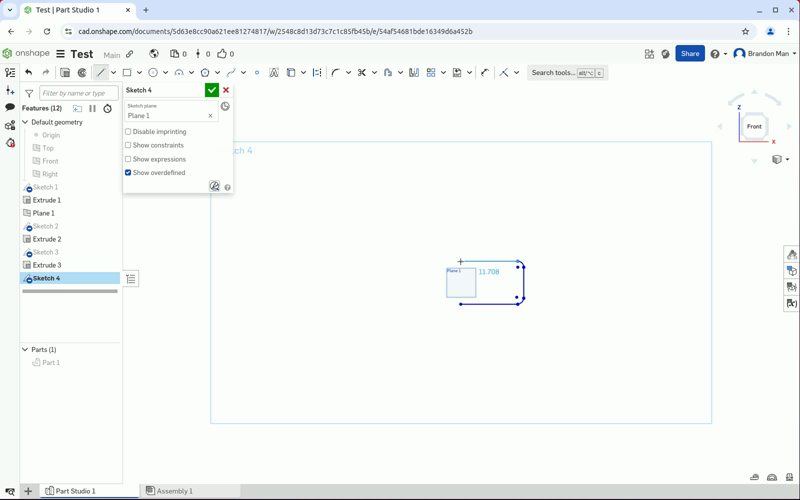
key_up(shift)
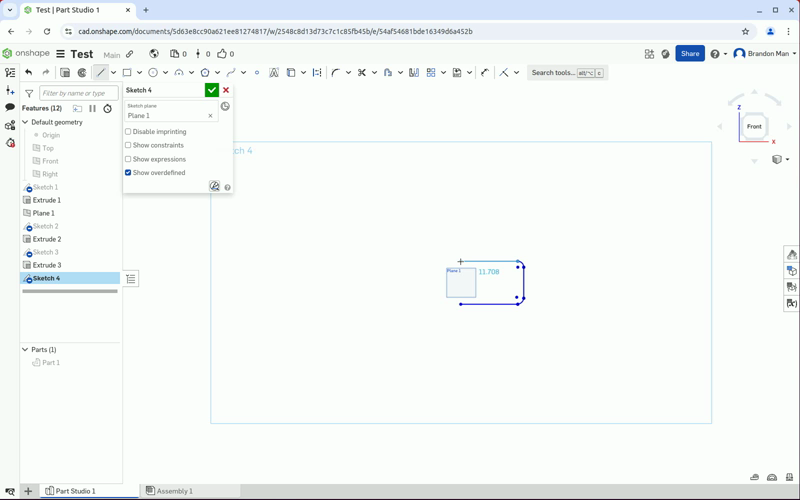
key(esc)
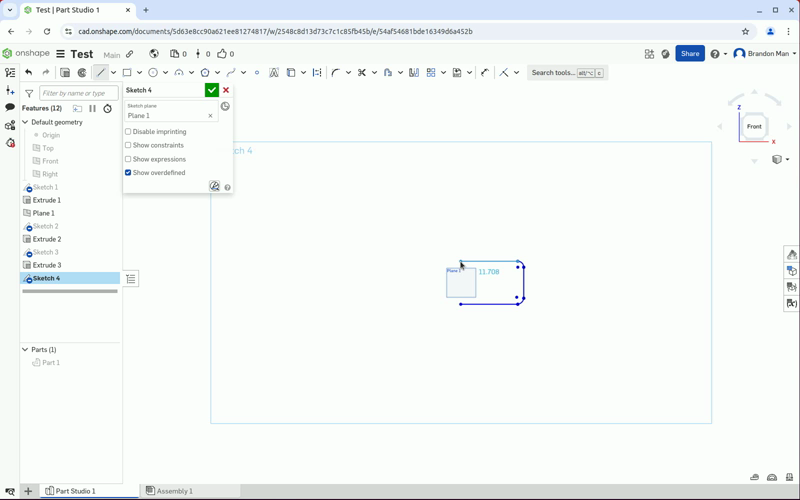
key(a)
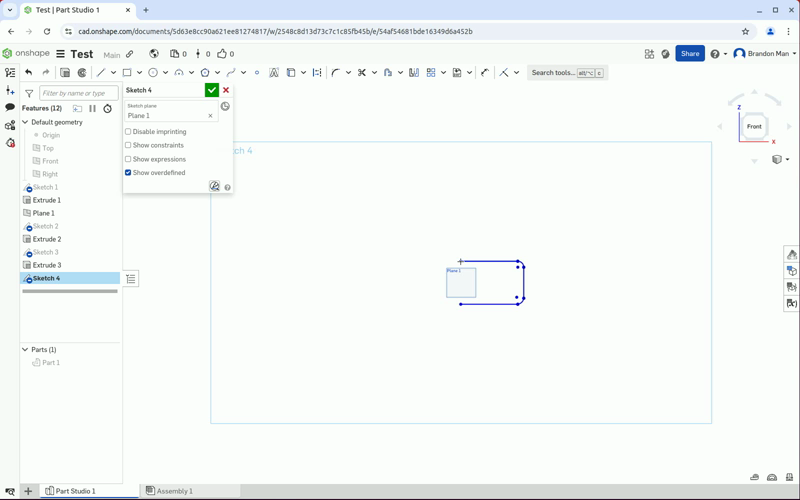
mouse_move(460, 261)
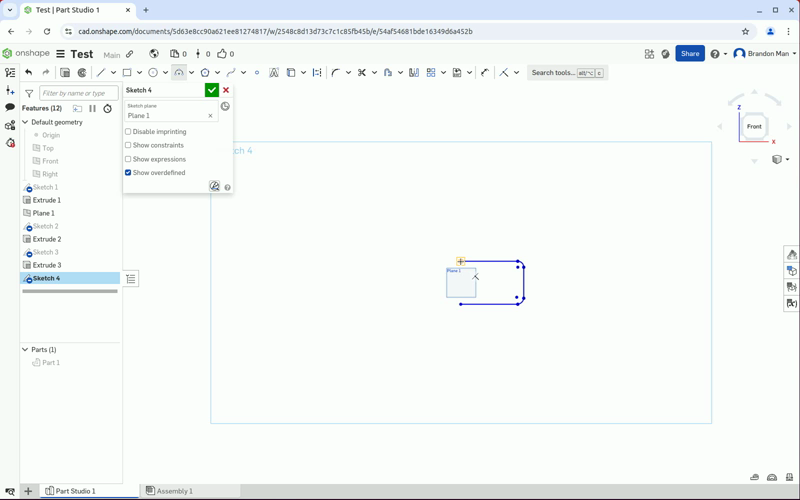
click(460, 261)
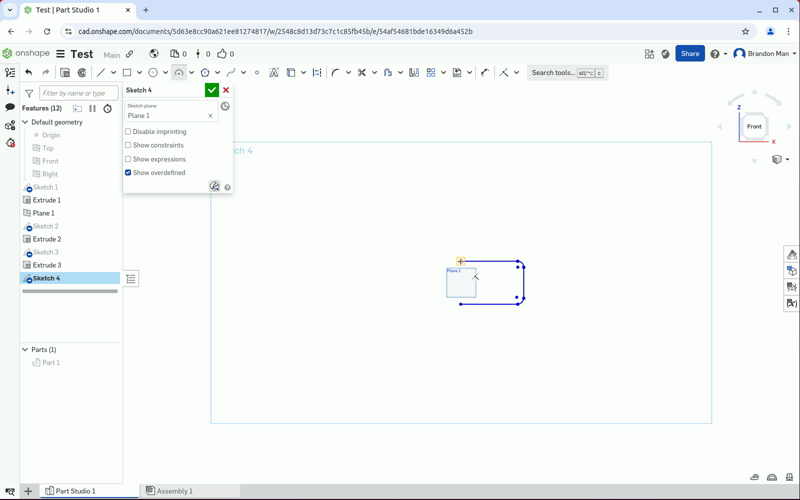
mouse_move(460, 304)
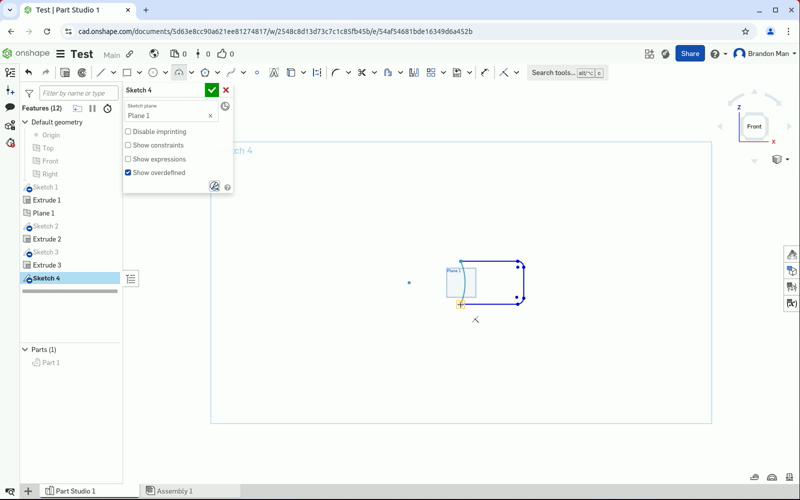
click(460, 304)
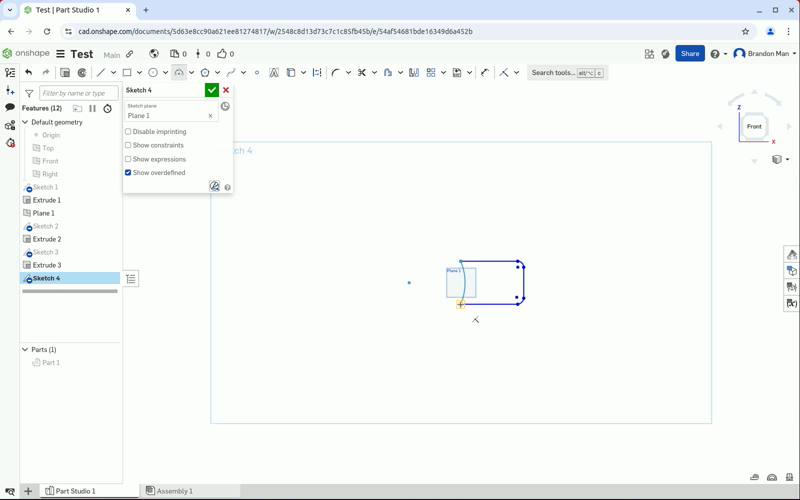
key_down(shift)
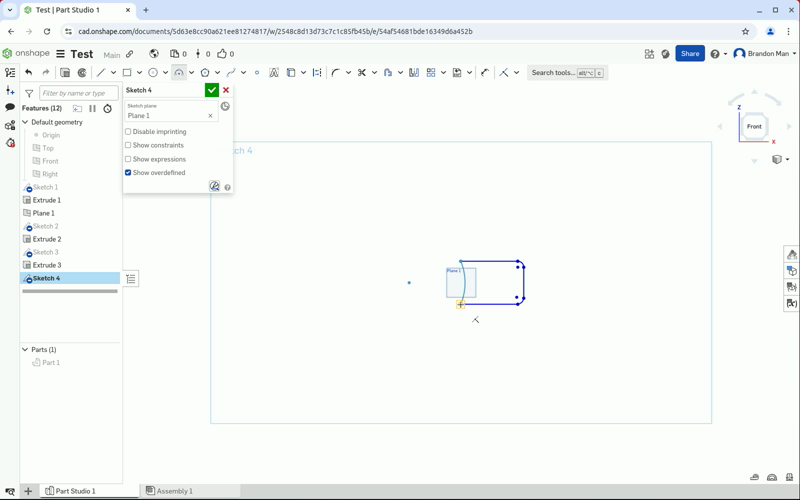
mouse_move(482, 282)
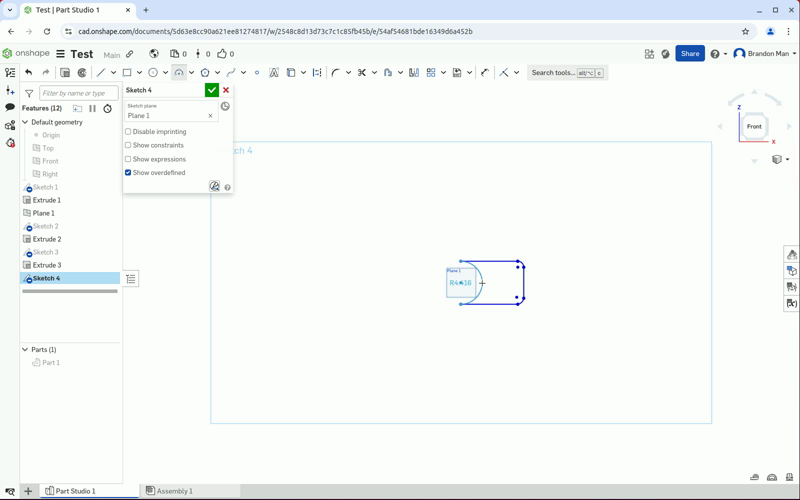
click(482, 282)
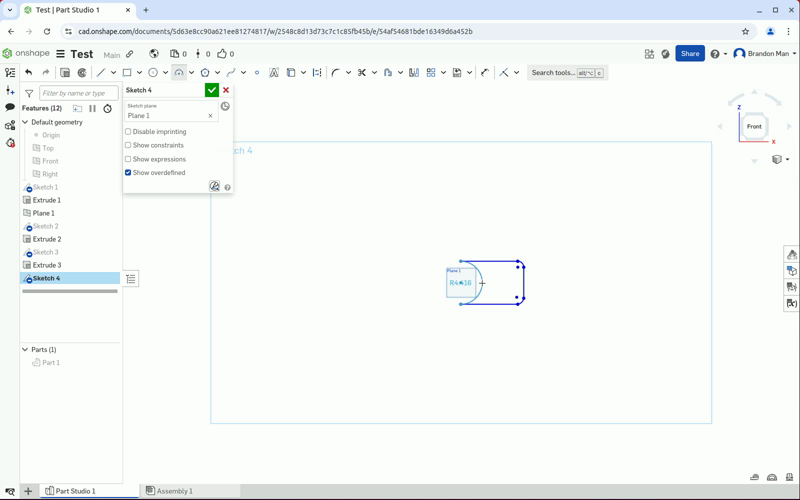
key_up(shift)
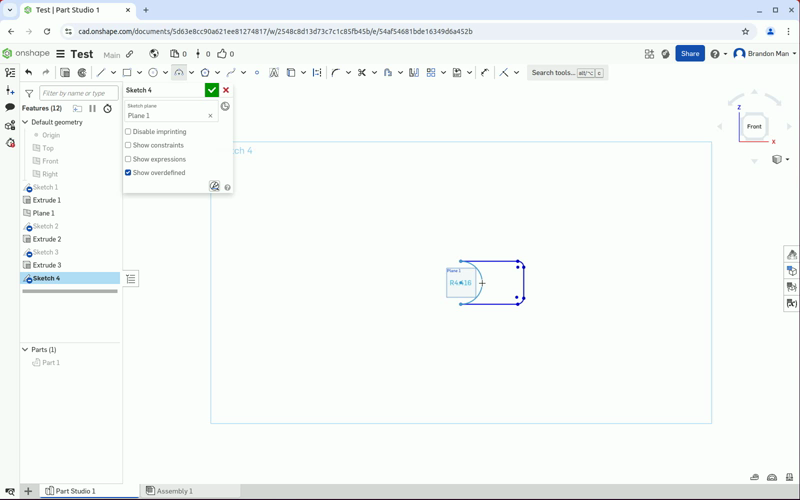
key(esc)
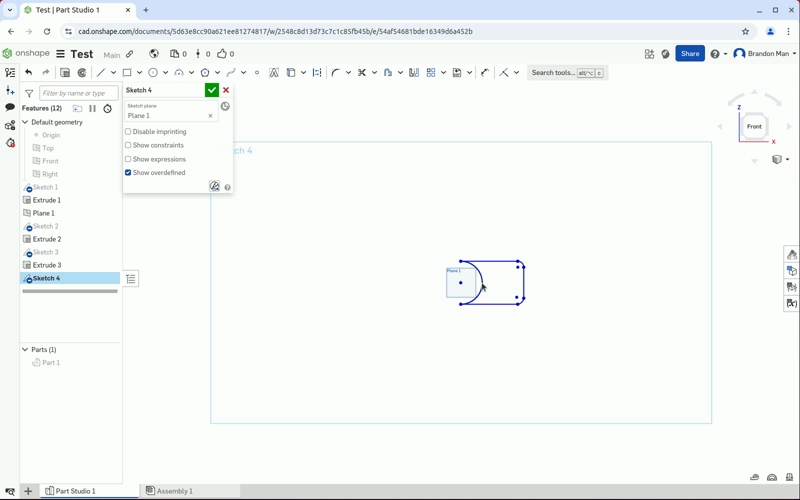
mouse_move(515, 296)
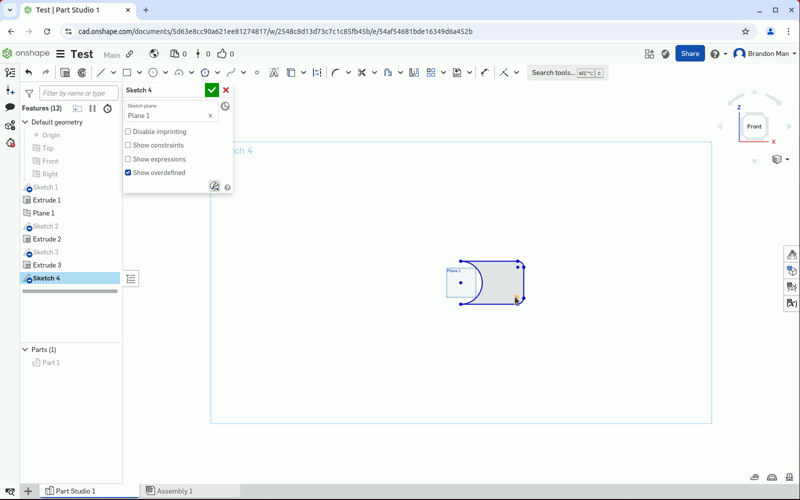
scroll(6)
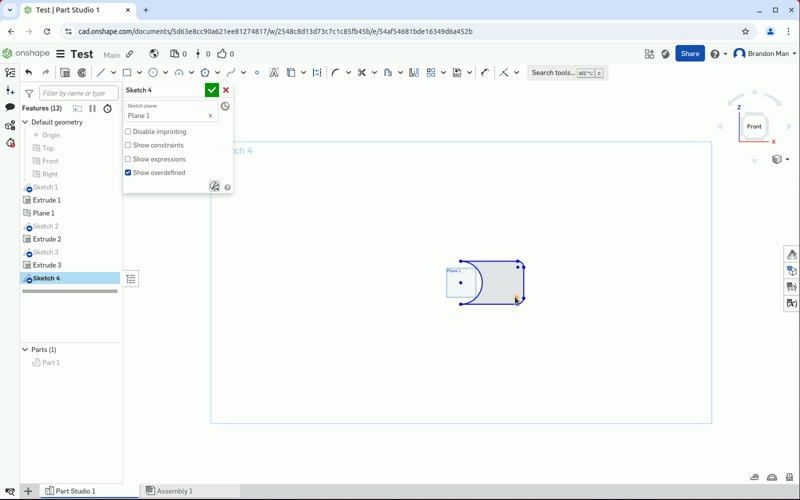
scroll(6)
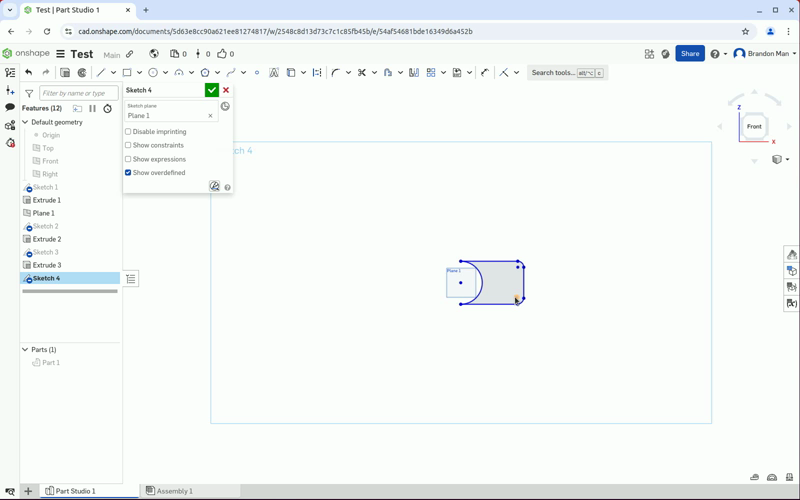
scroll(6)
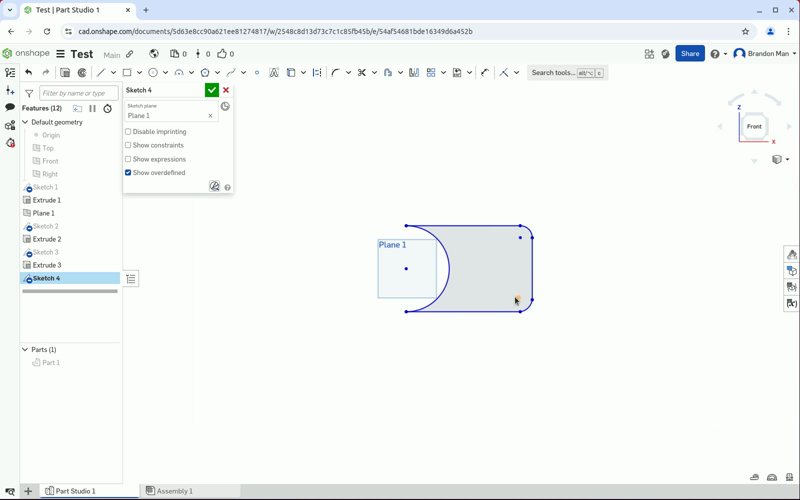
scroll(6)
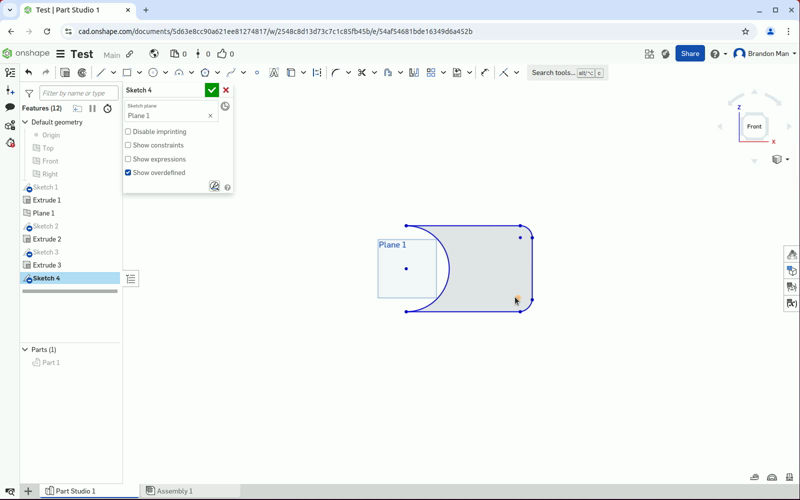
scroll(6)
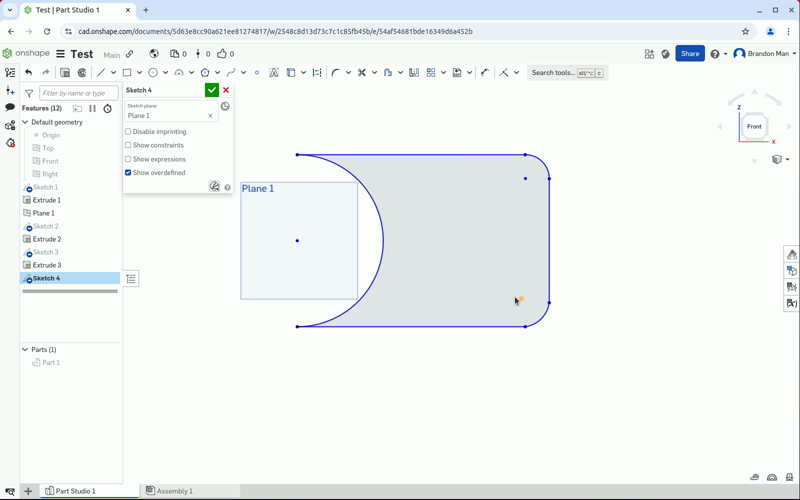
scroll(6)
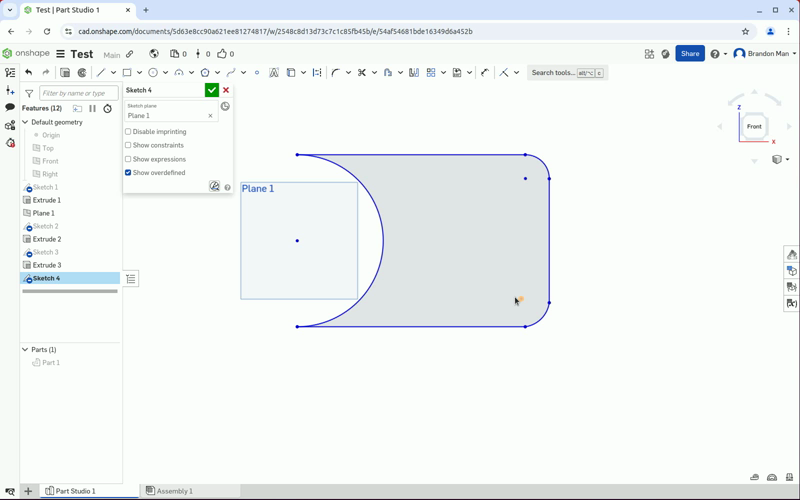
scroll(6)
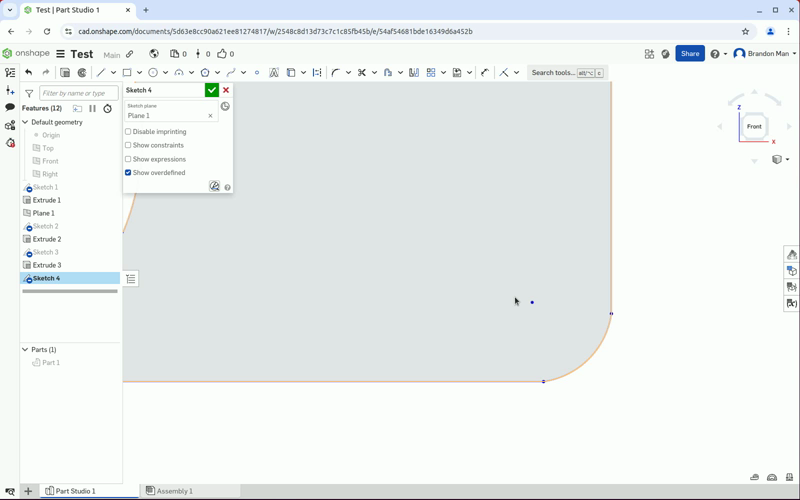
click(515, 296)
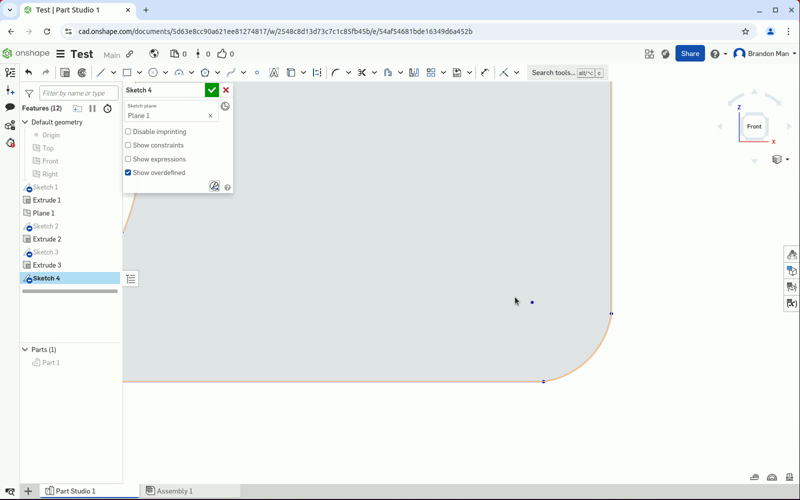
scroll(-6)
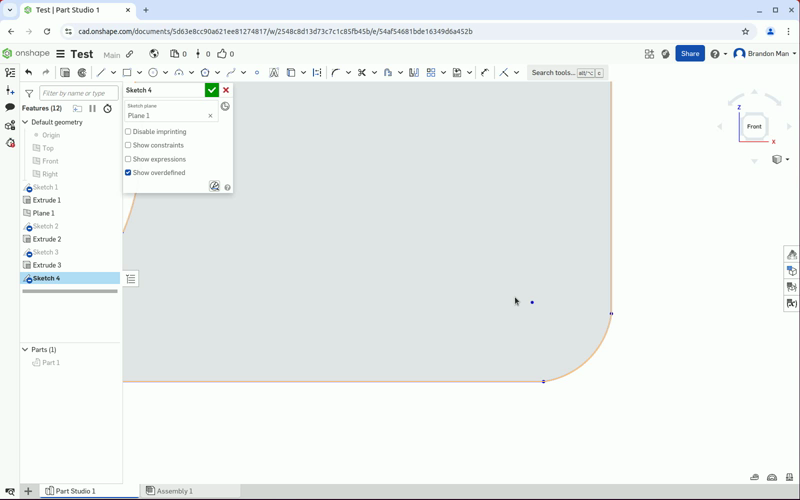
scroll(-6)
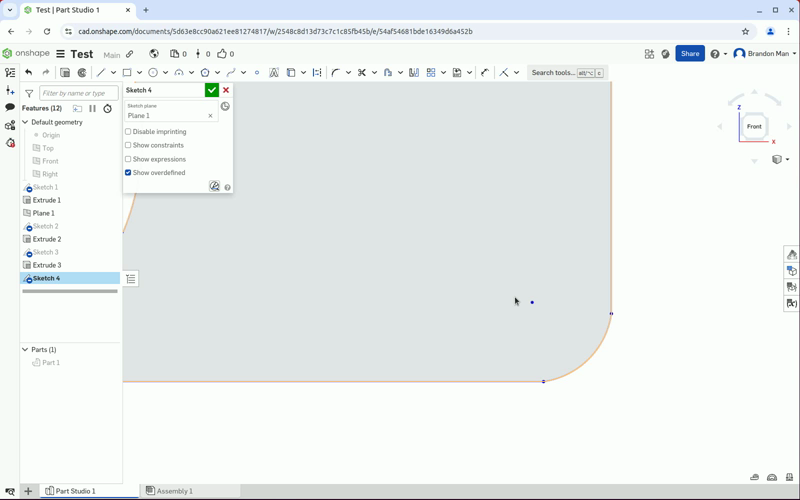
scroll(-6)
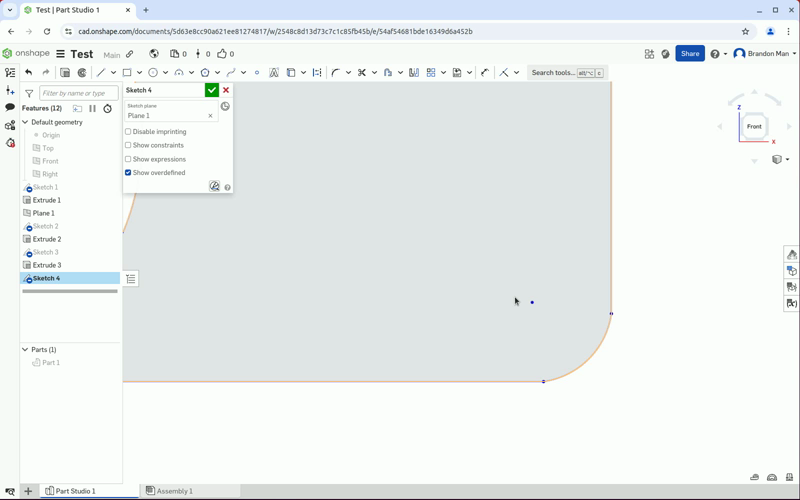
scroll(-6)
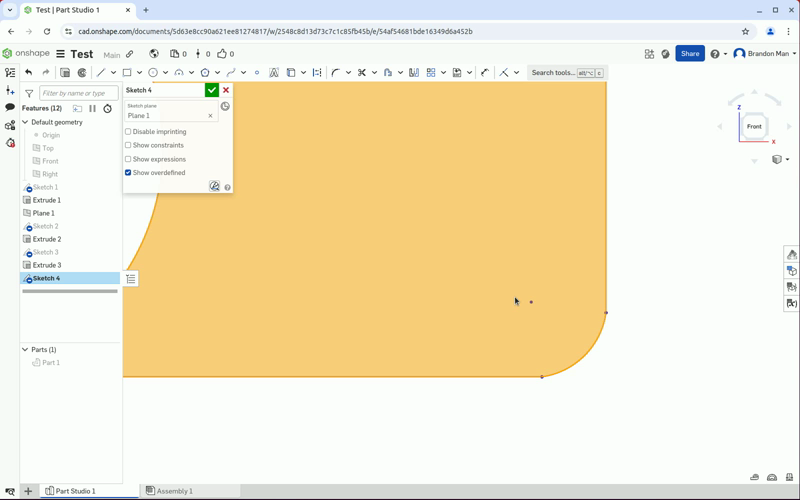
scroll(-6)
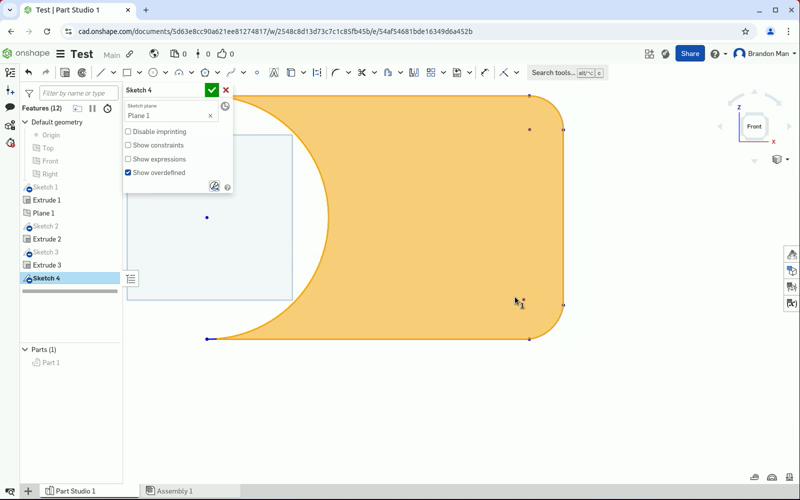
scroll(-6)
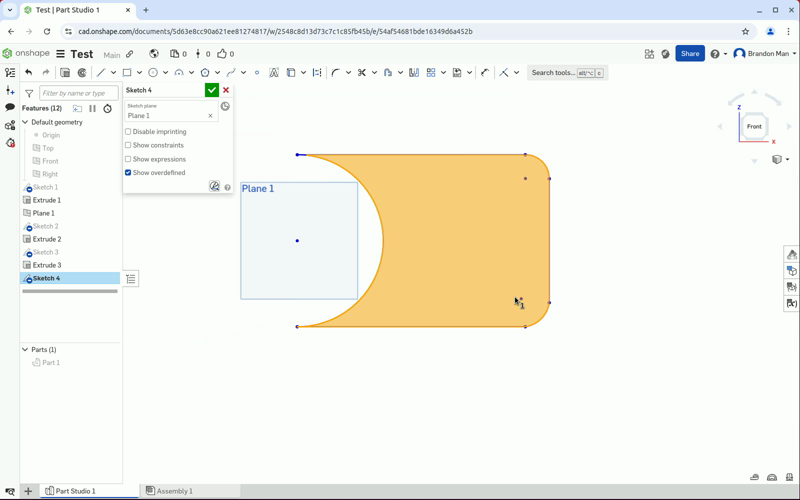
scroll(-6)
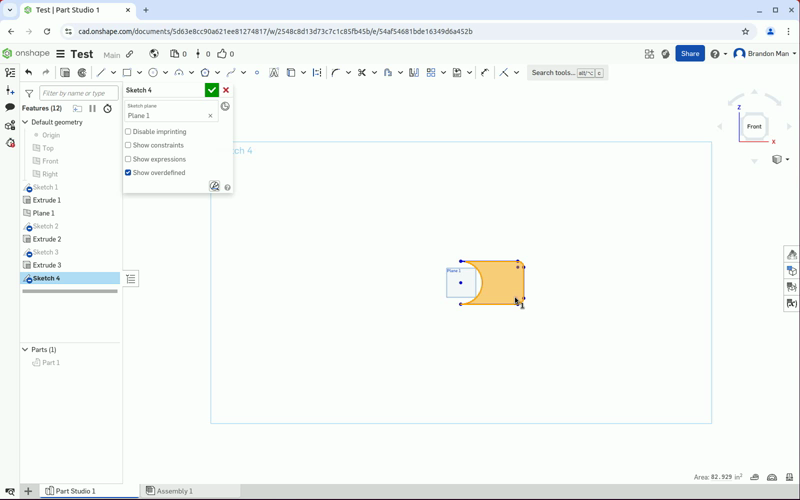
mouse_move(73, 352)
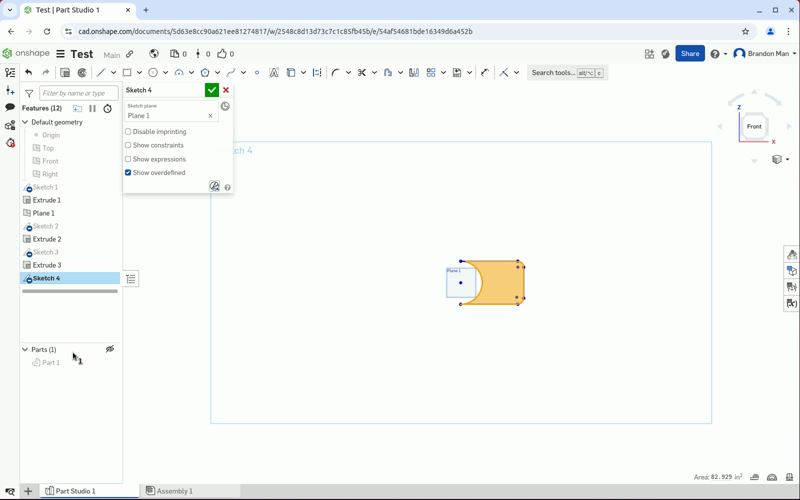
key(shift+y)
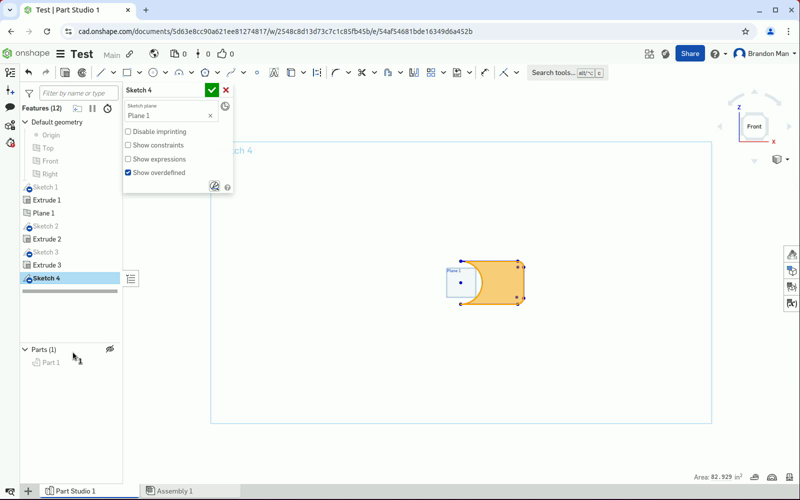
key(shift+e)
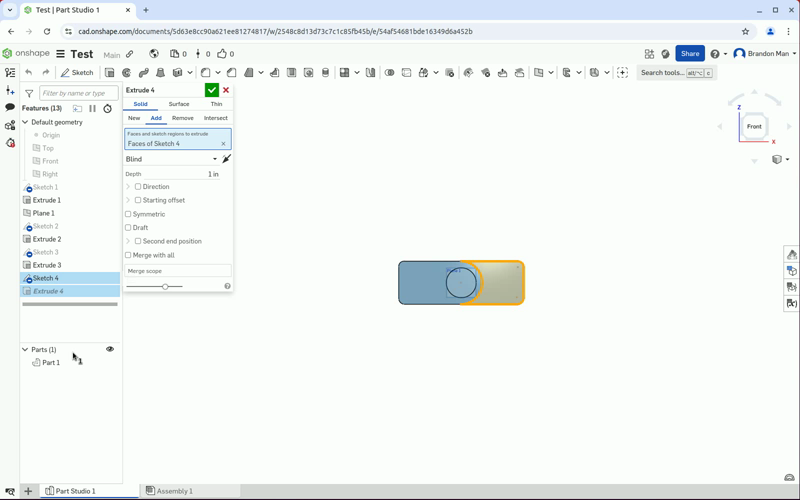
mouse_move(143, 106)
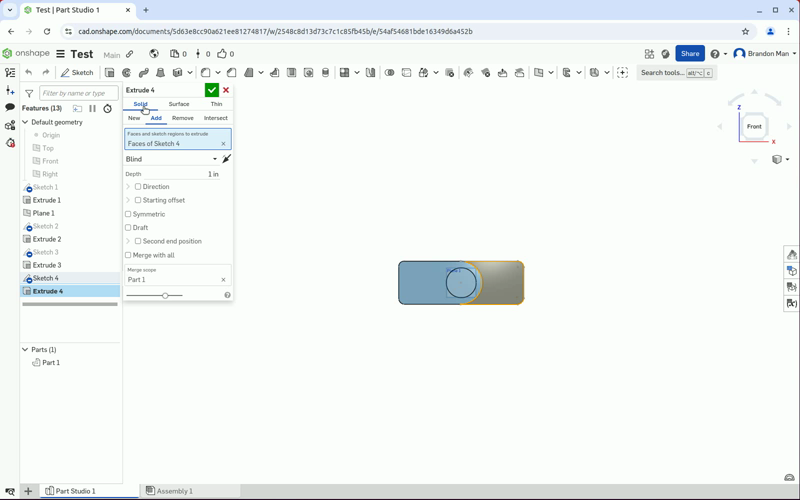
click(143, 106)
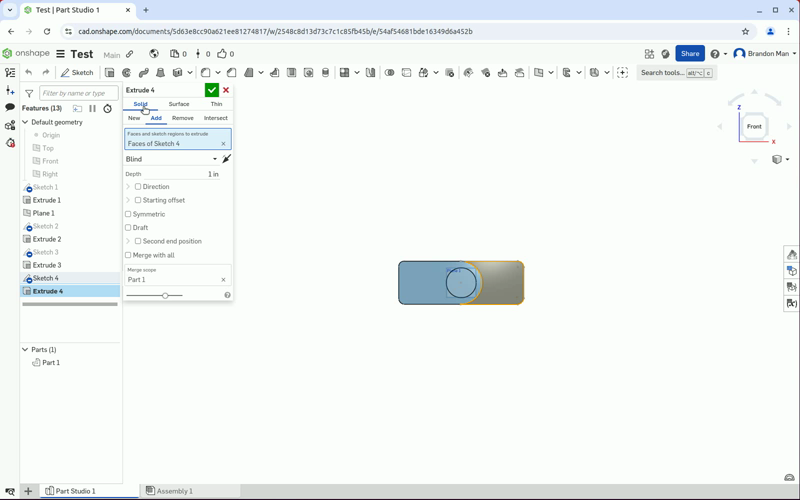
mouse_move(137, 120)
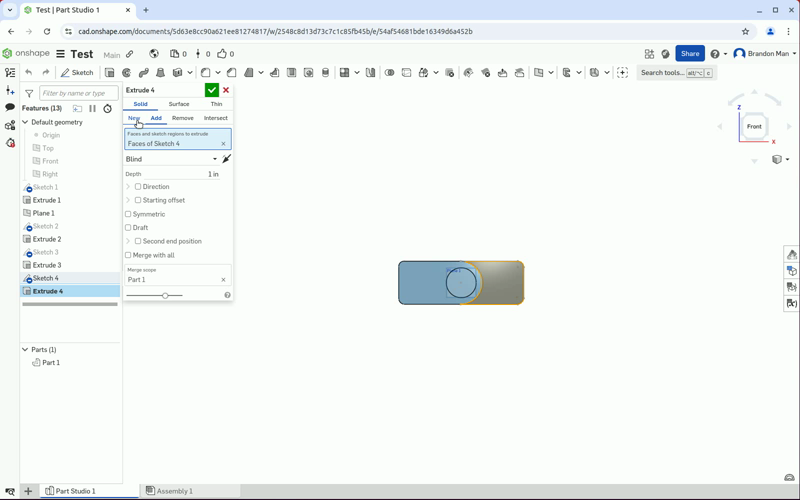
click(137, 120)
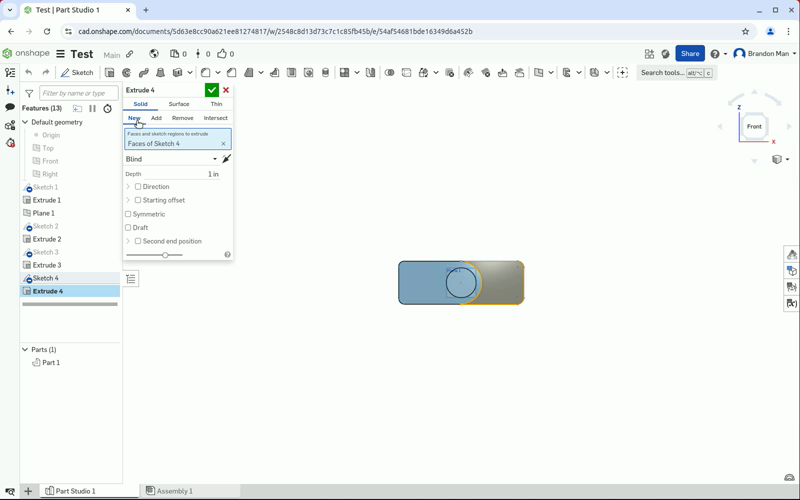
key(tab, 4)
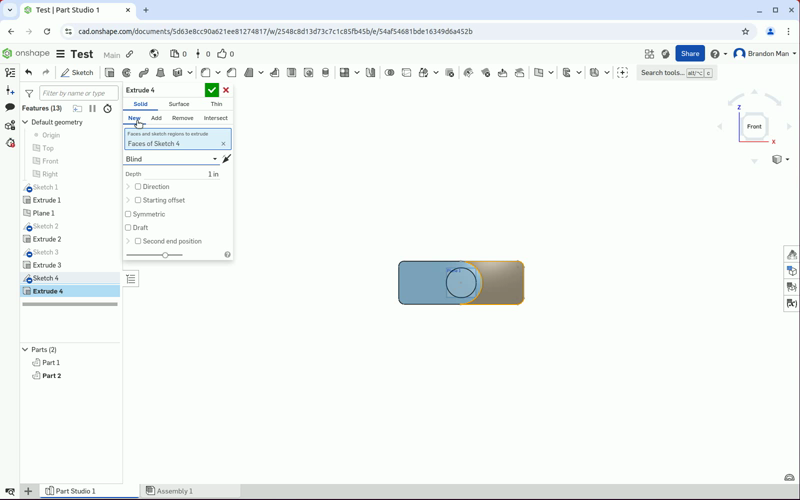
text(-2.889)
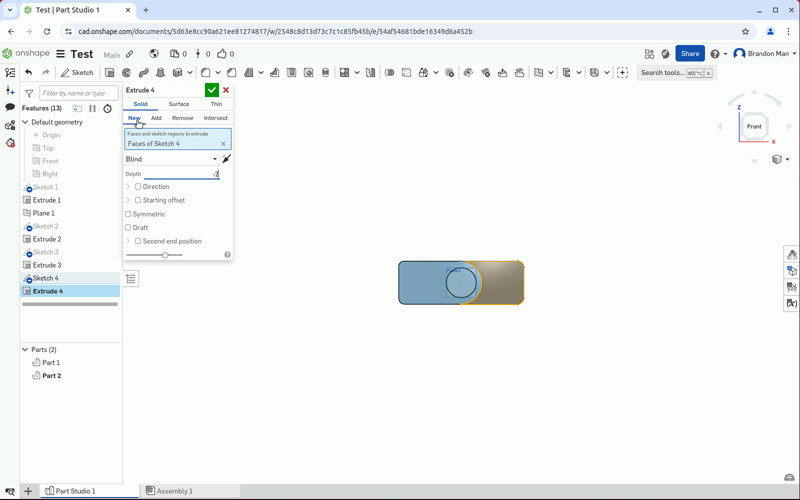
key(enter)
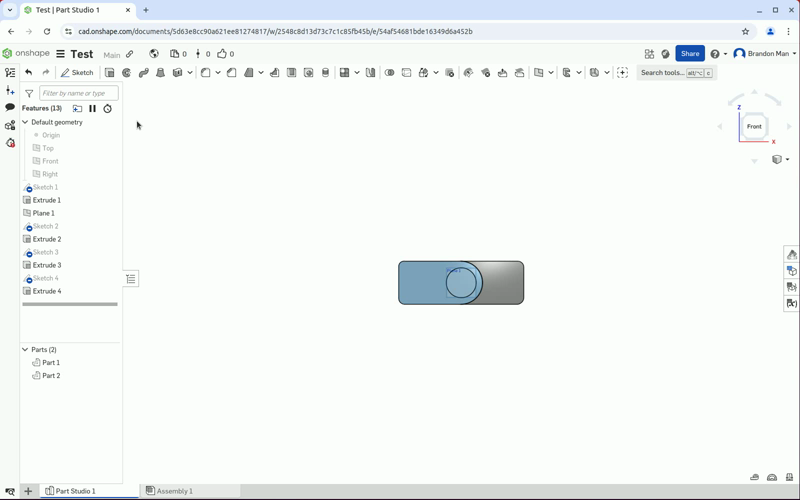
key(shift+h)
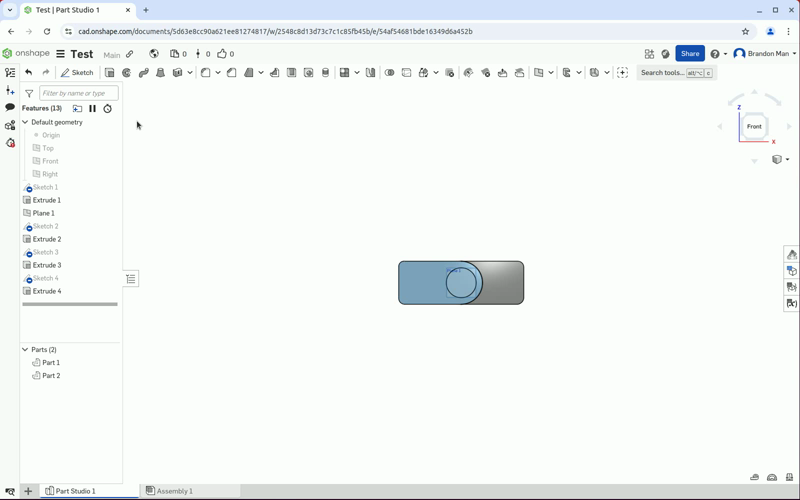
key(shift+h)
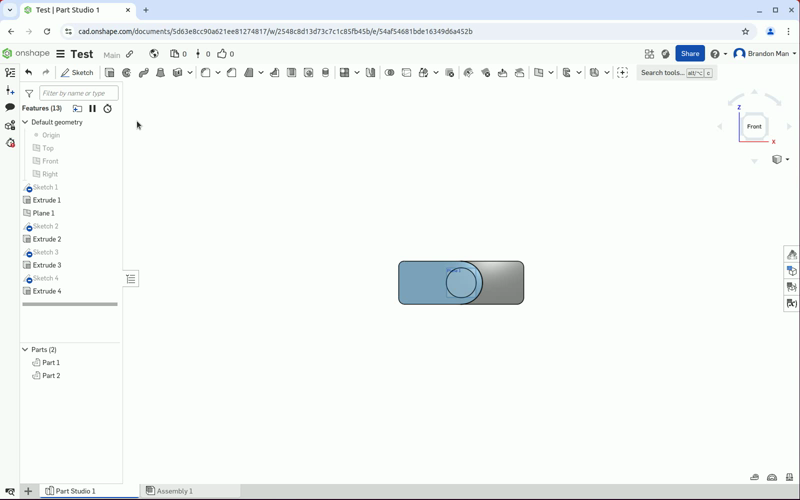
key(shift+7)
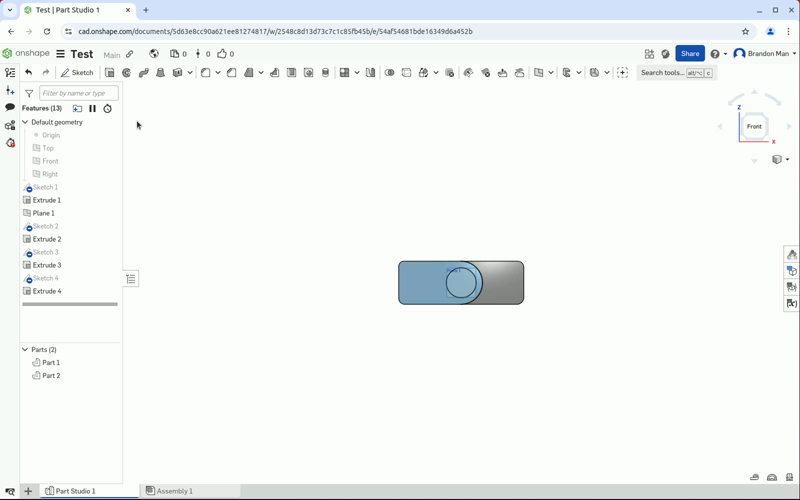
key(left, 2)
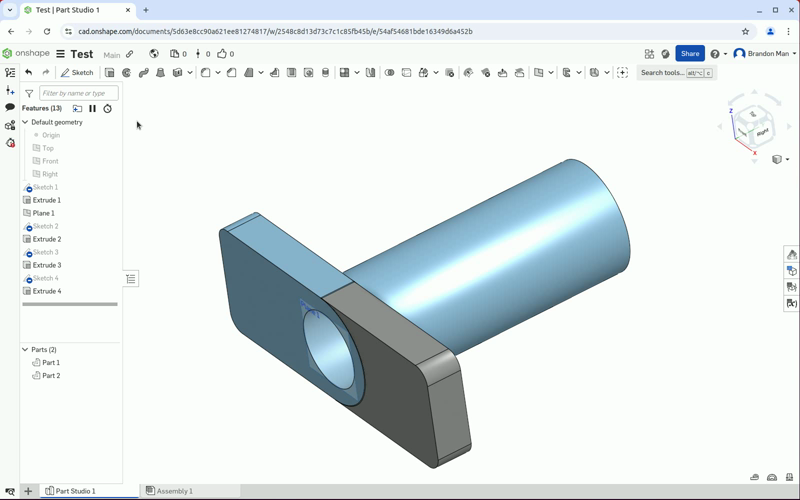
key(down, 2)
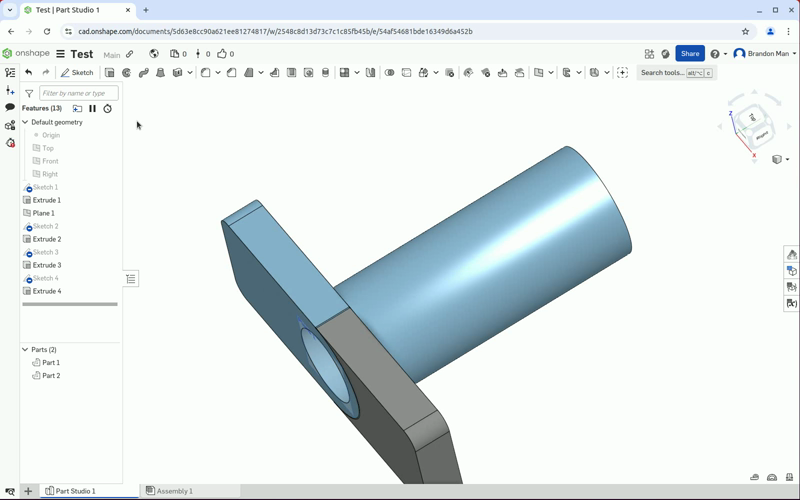
key(up, 2)
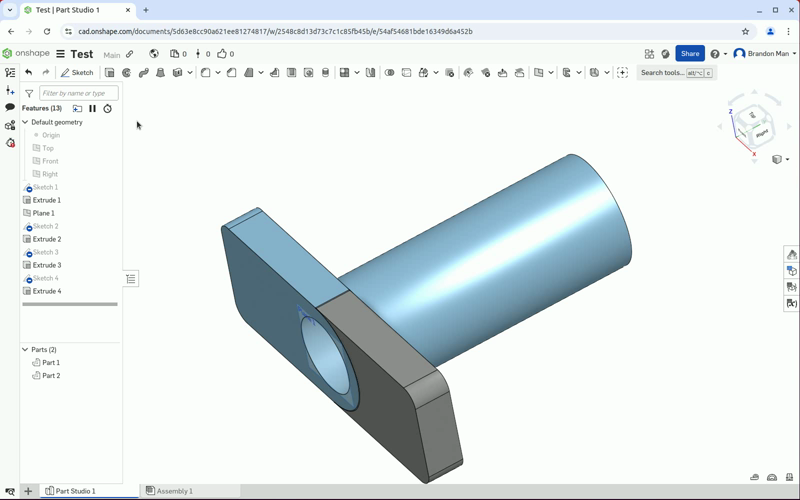
key(right, 2)
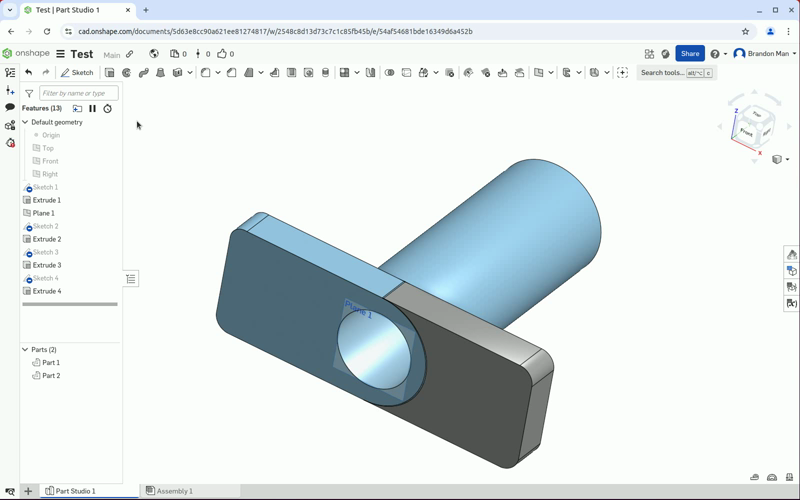
mouse_move(73, 189)
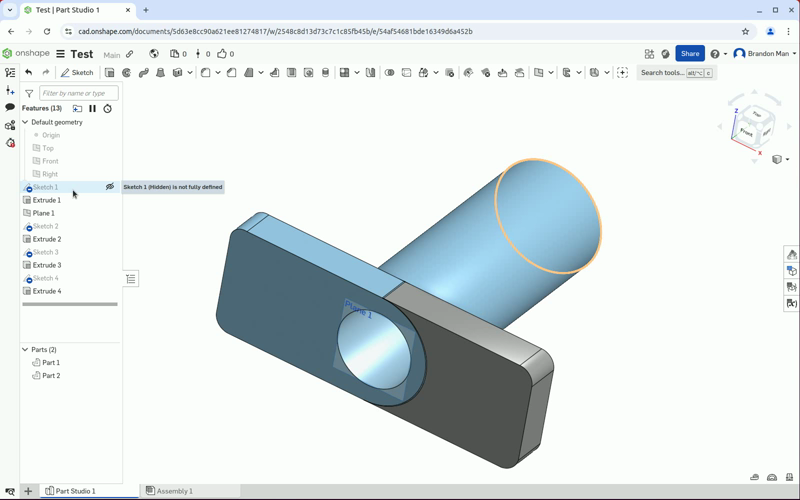
click(73, 189)